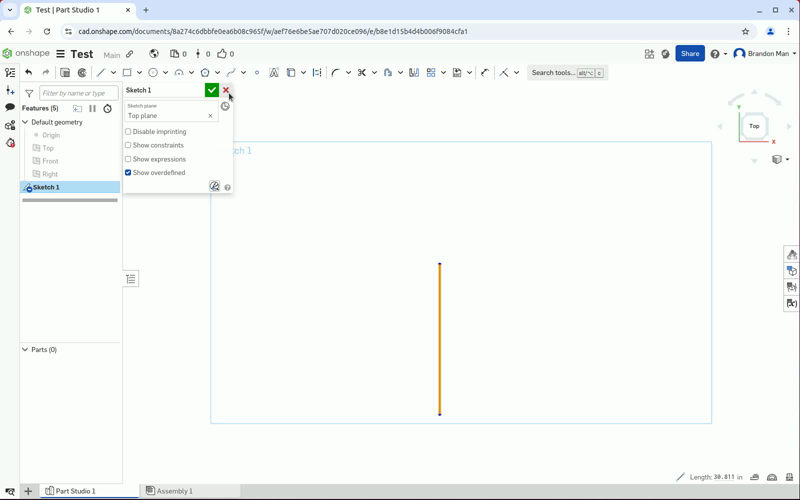
key(shift+h)
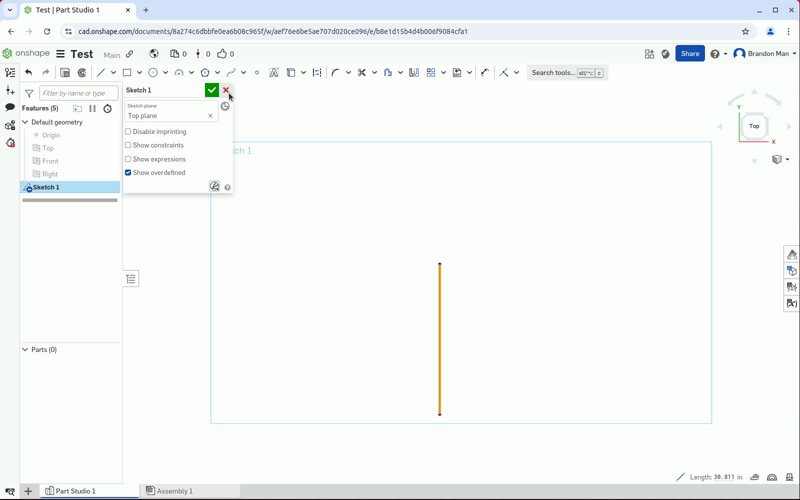
key(shift+s)
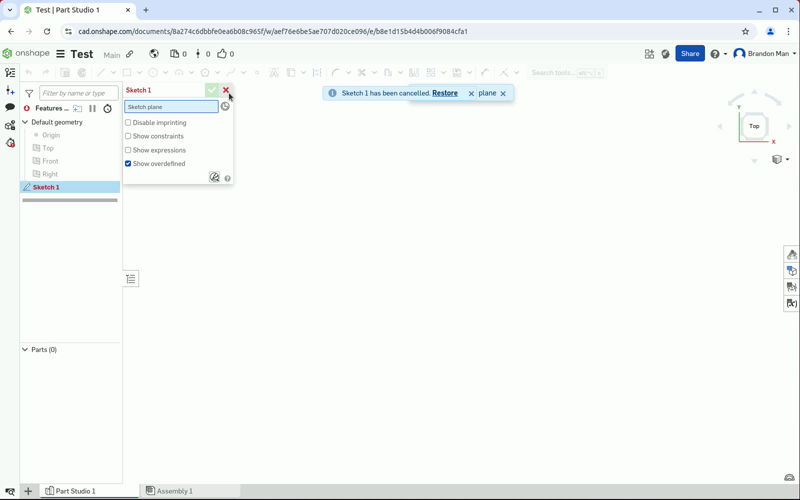
mouse_move(73, 150)
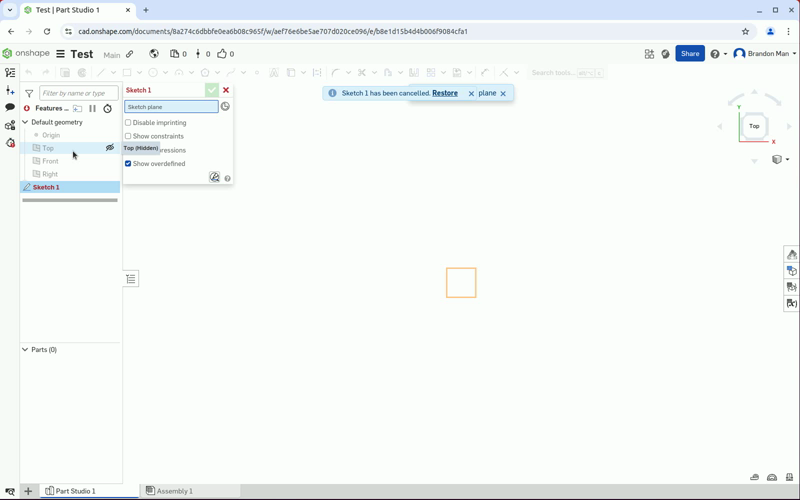
click(73, 150)
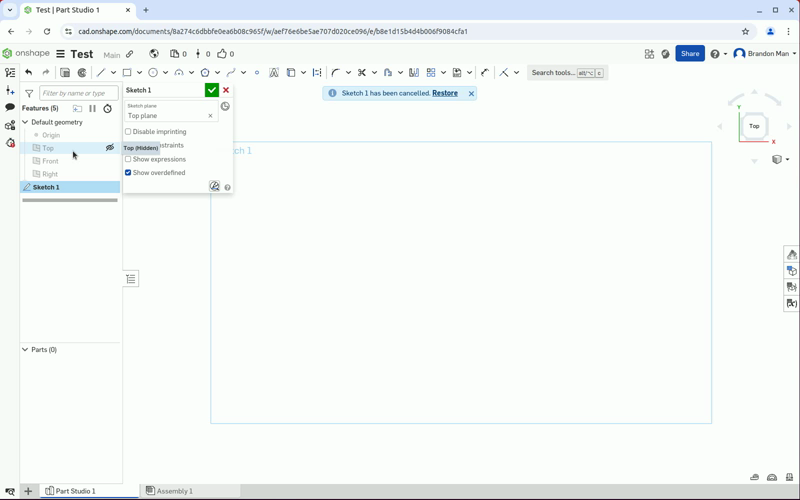
mouse_move(73, 352)
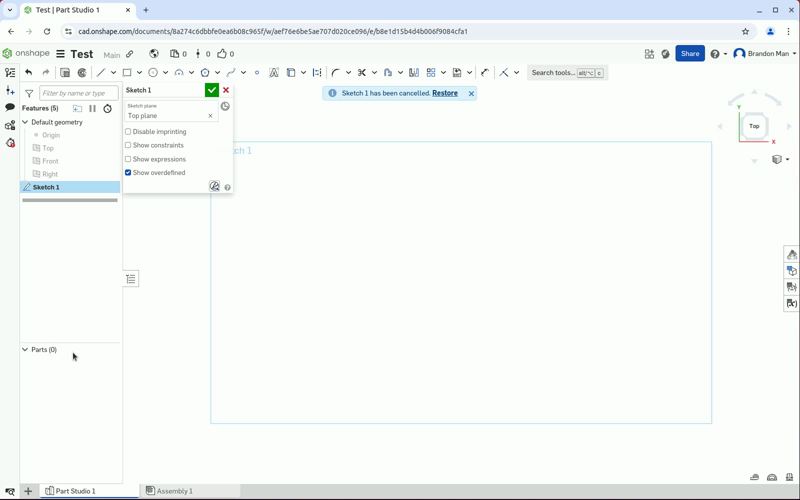
key(y)
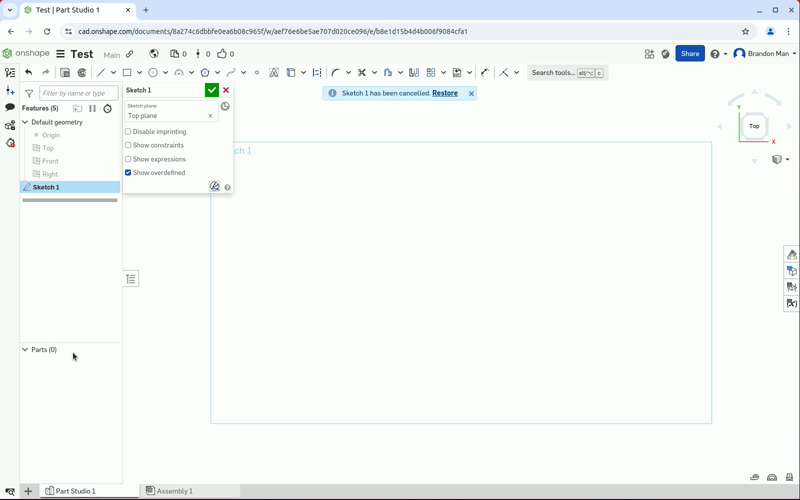
key(l)
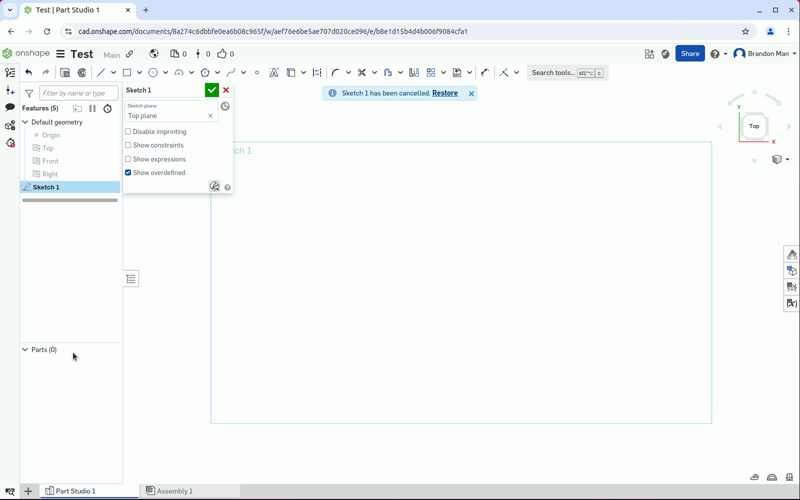
key_down(shift)
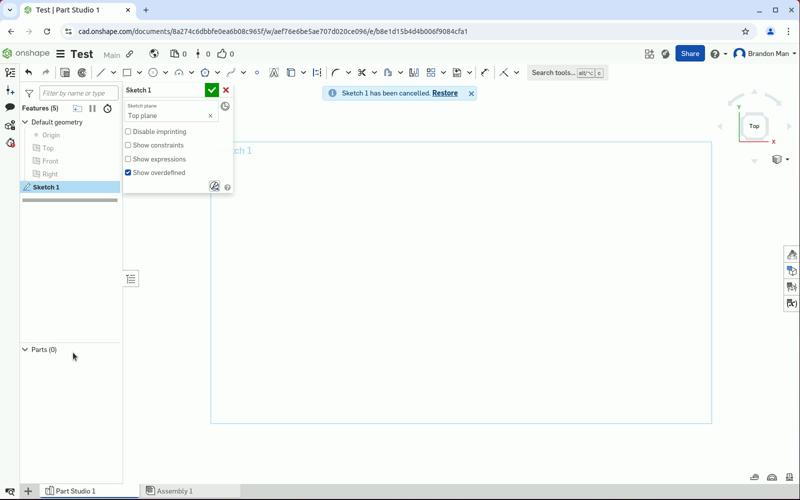
mouse_move(460, 282)
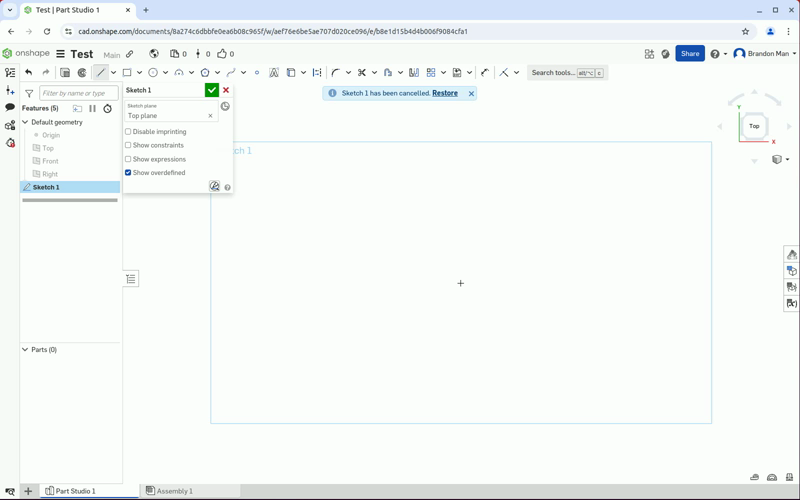
click(460, 282)
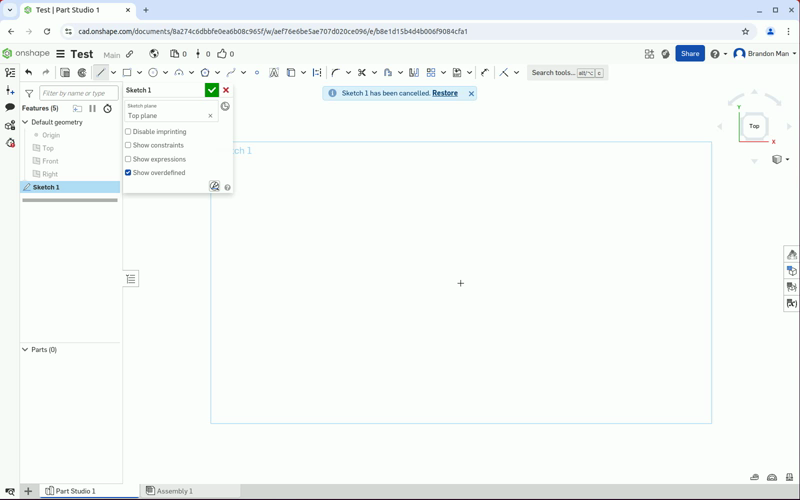
key_up(shift)
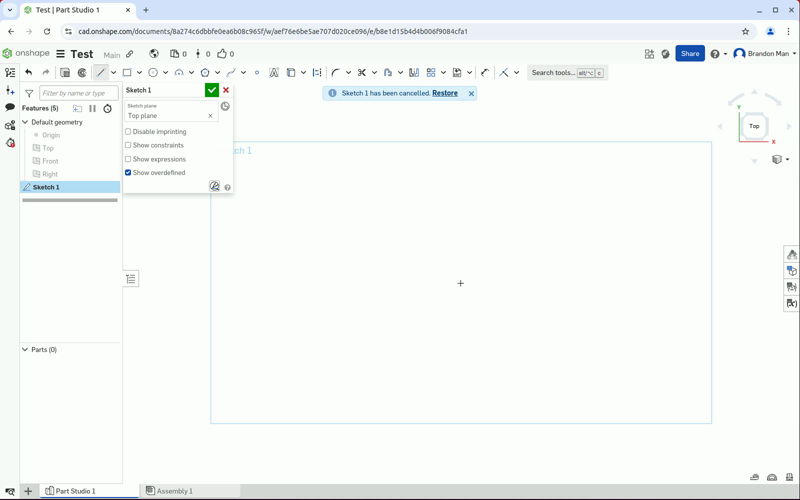
key_down(shift)
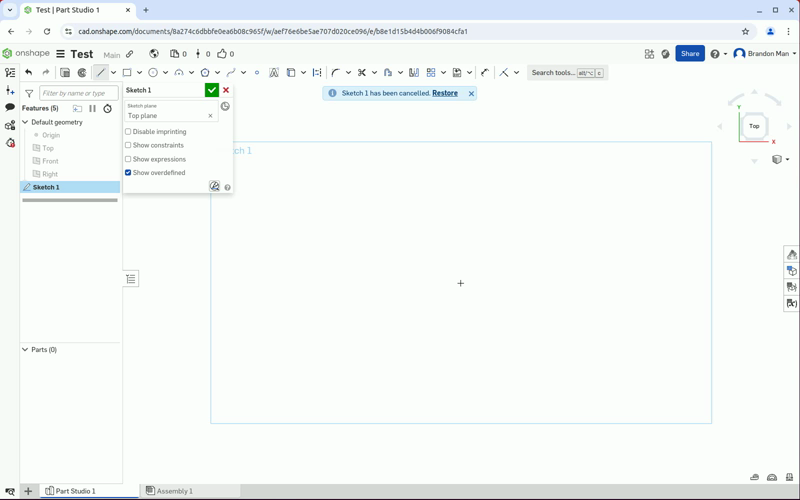
mouse_move(490, 282)
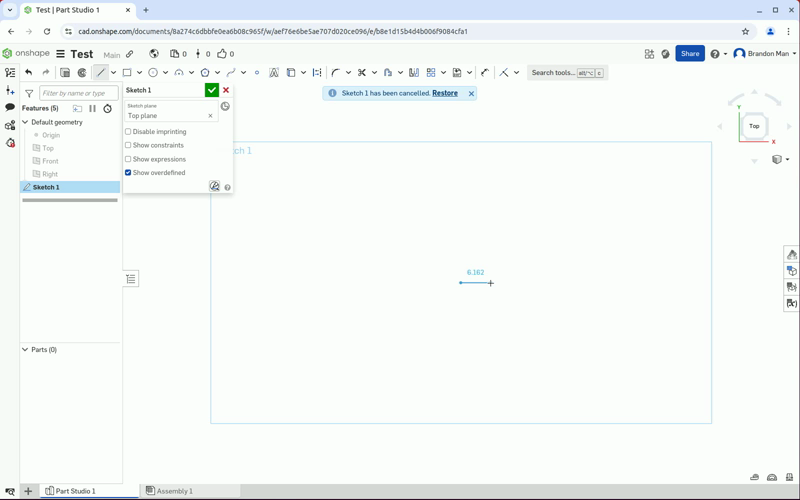
mouse_move(460, 237)
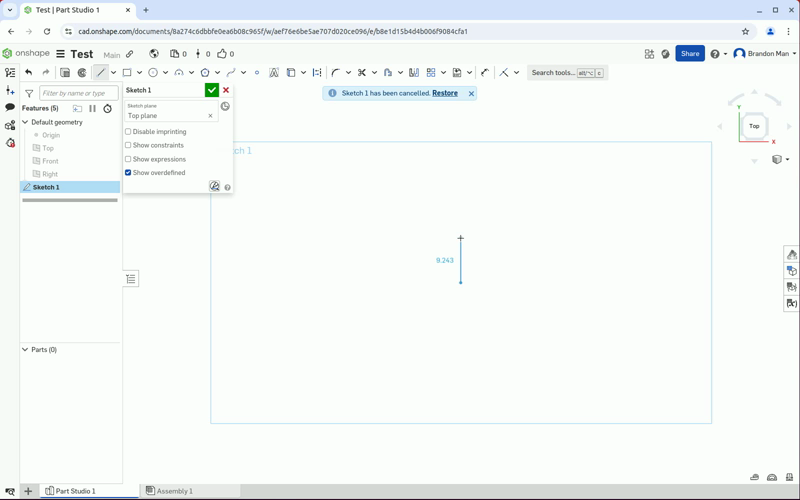
click(460, 237)
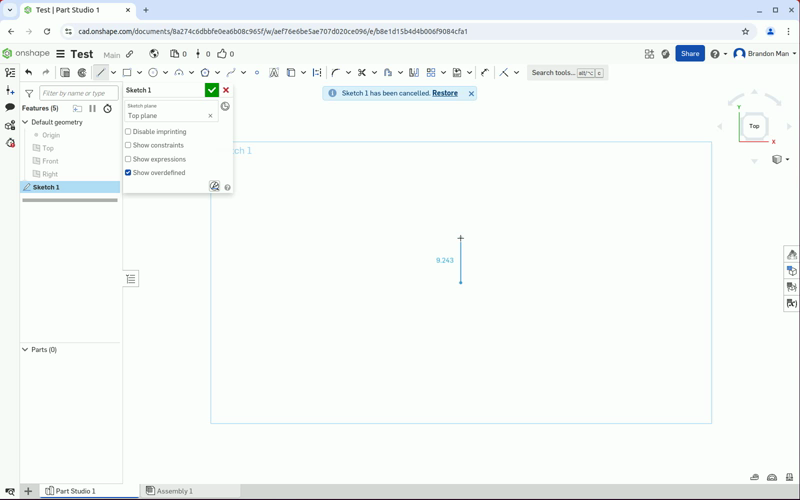
key_up(shift)
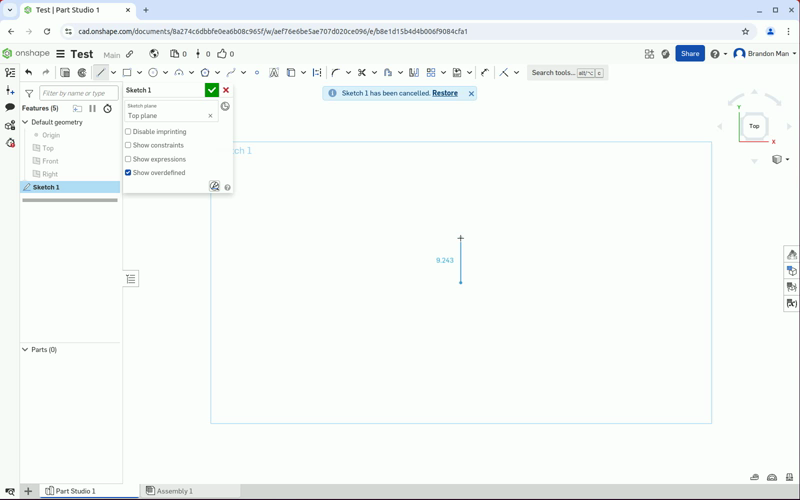
key(esc)
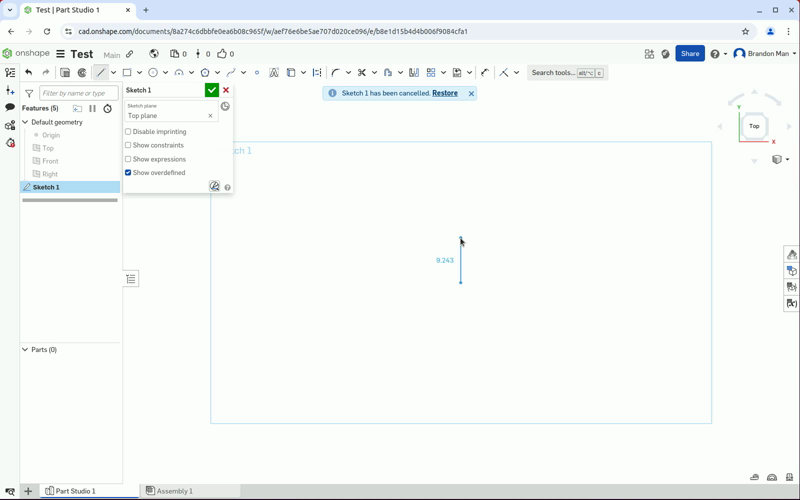
key(a)
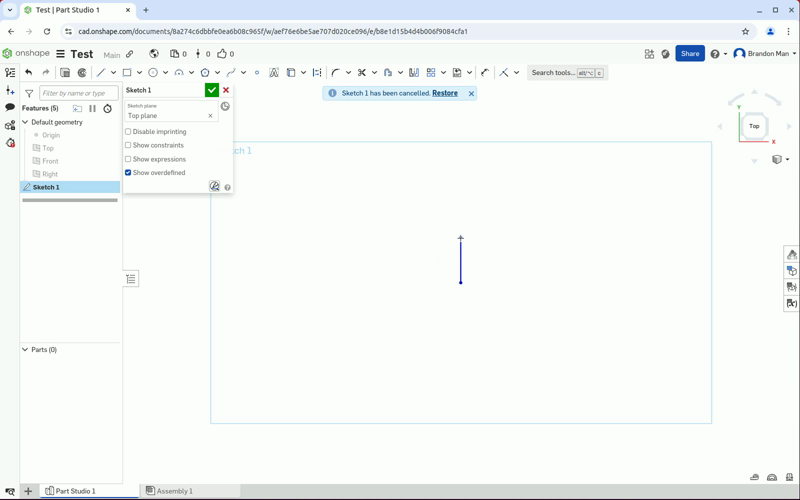
mouse_move(460, 237)
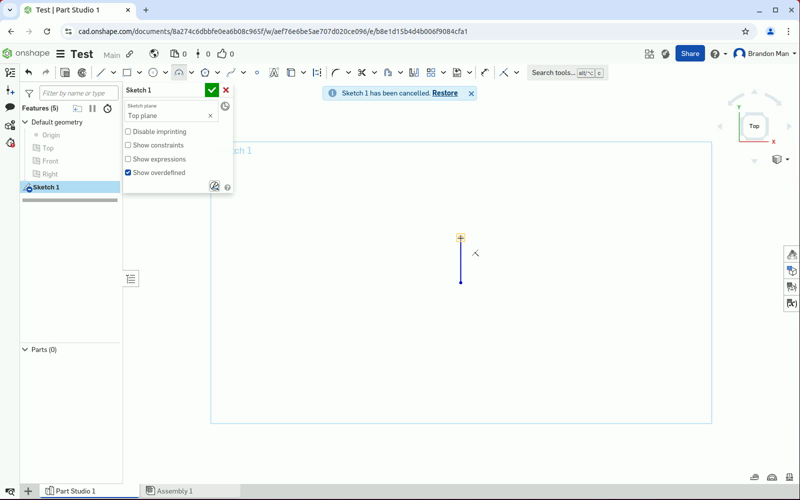
click(460, 237)
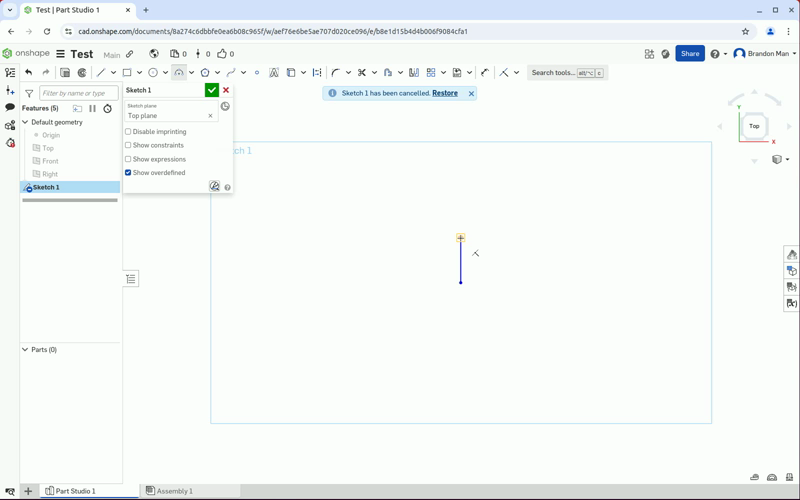
mouse_move(460, 282)
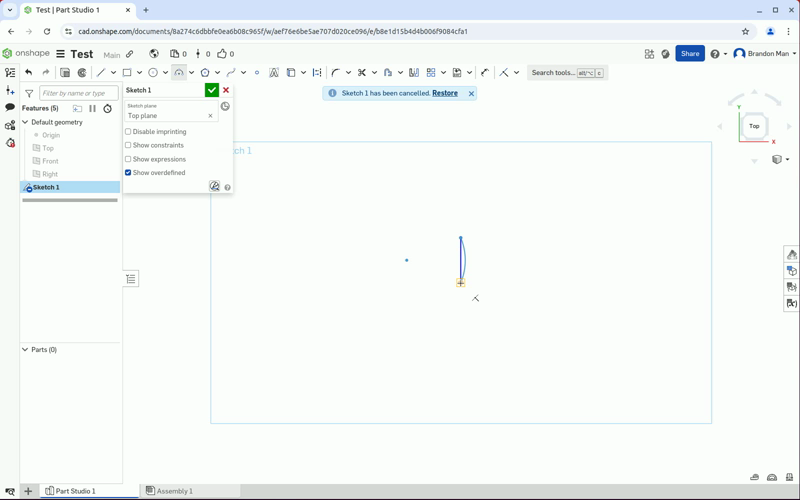
click(460, 282)
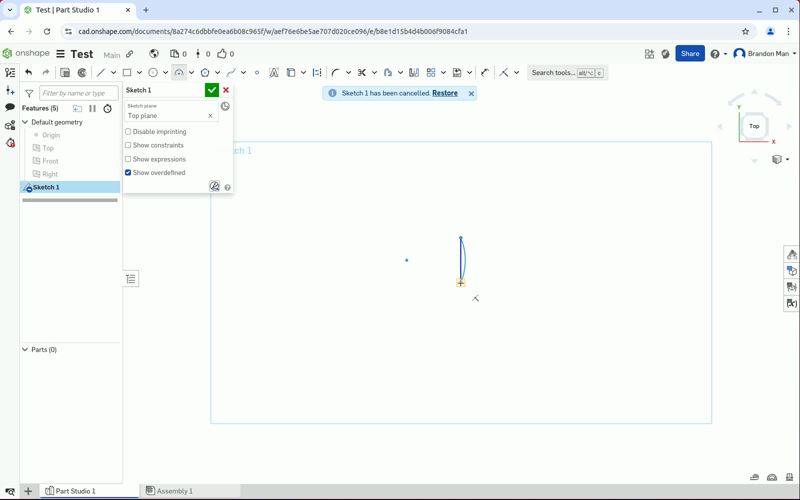
key_down(shift)
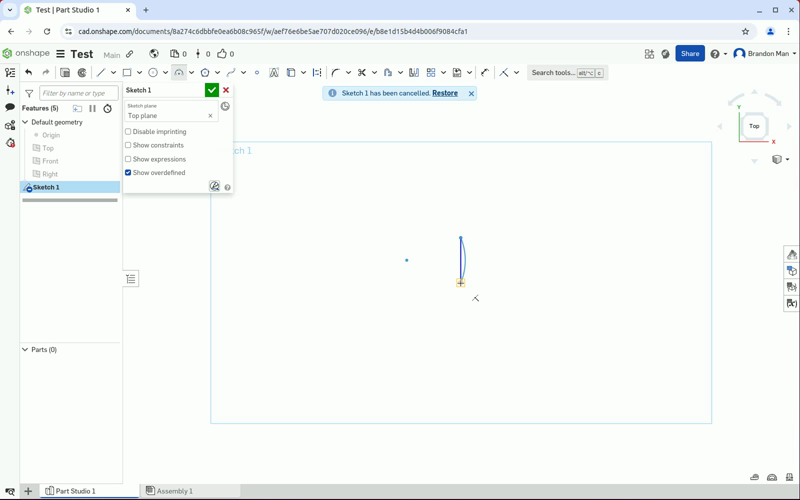
mouse_move(438, 260)
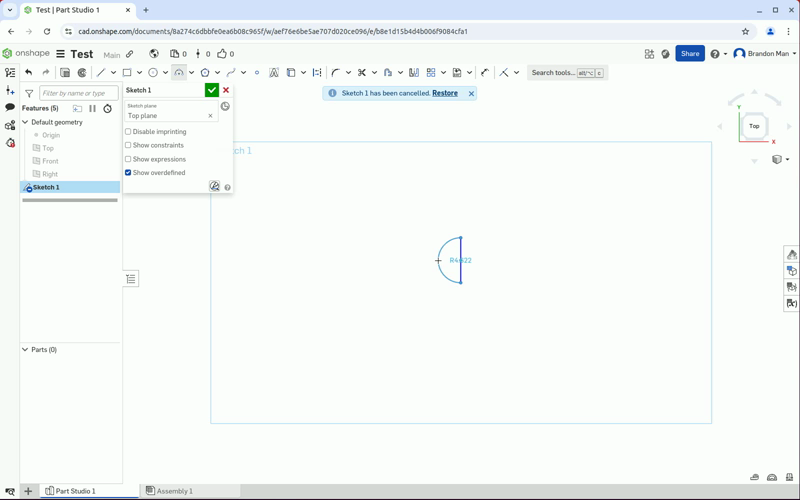
click(438, 260)
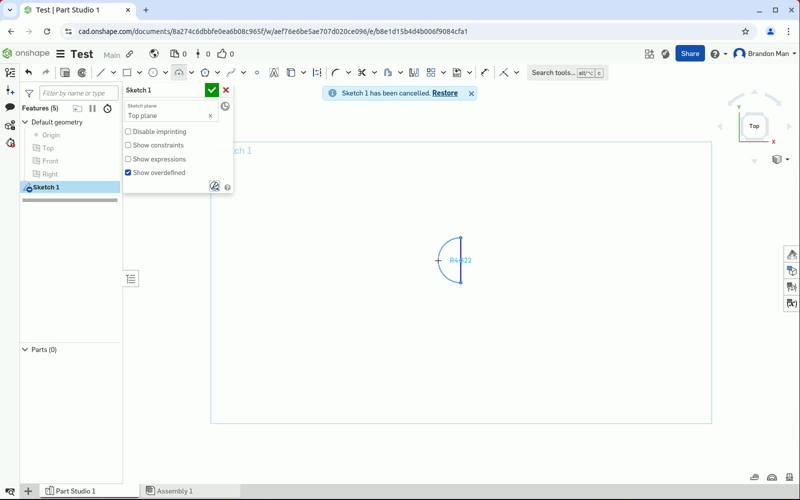
key_up(shift)
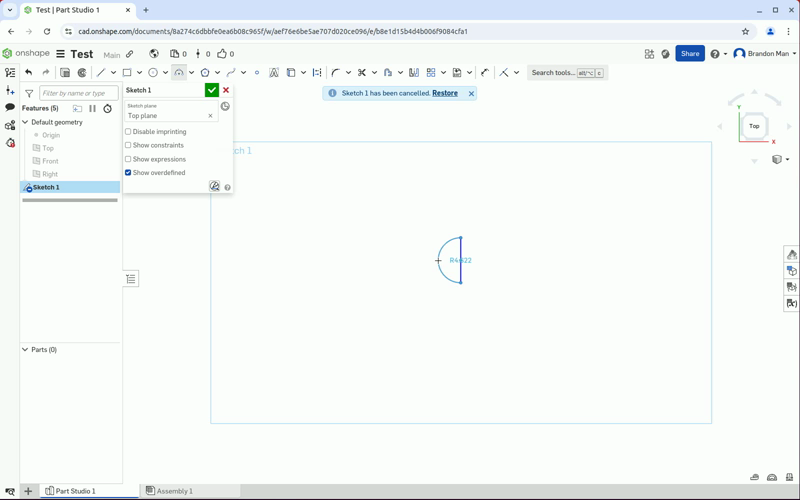
key(esc)
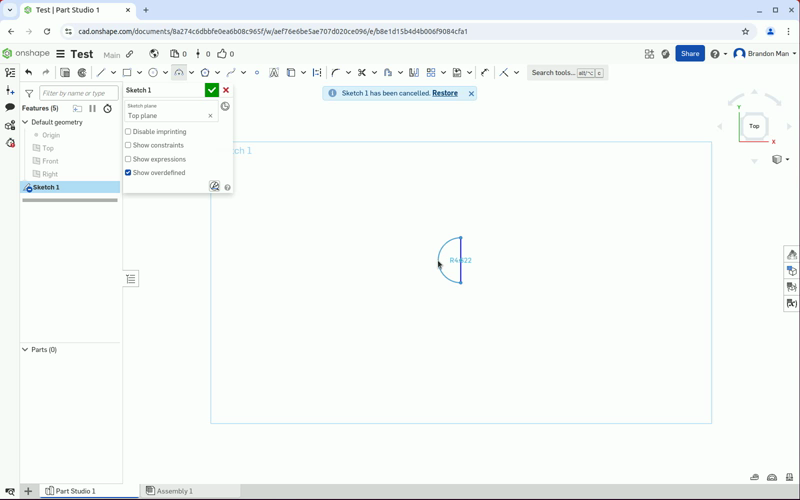
mouse_move(458, 245)
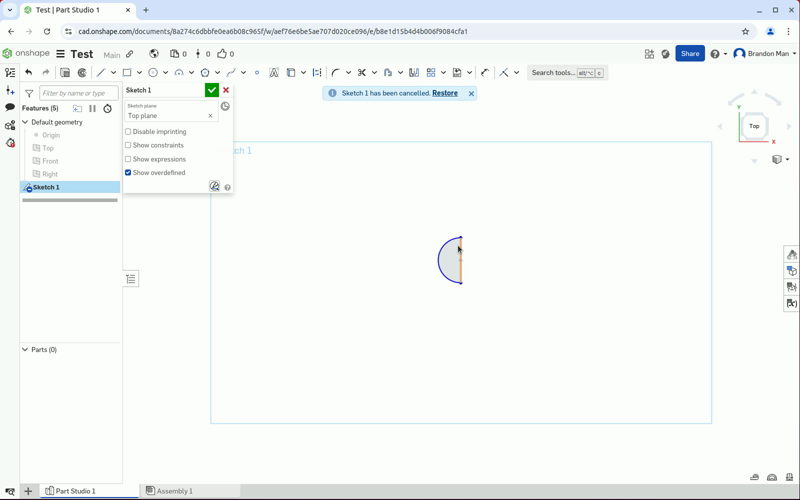
scroll(6)
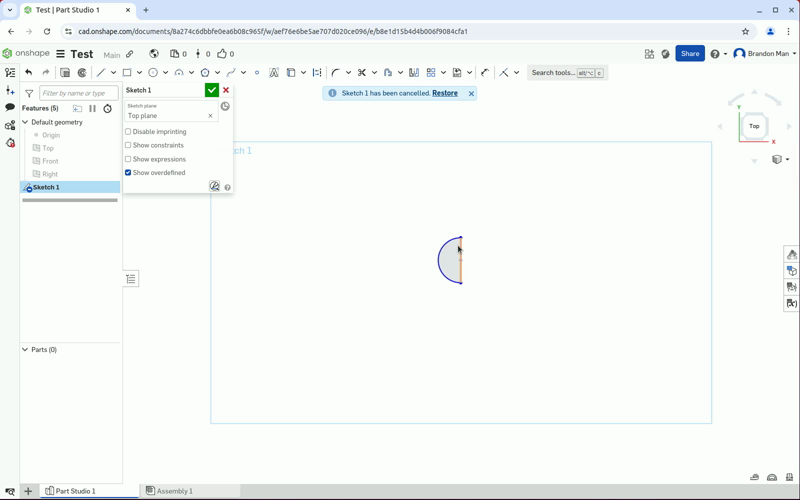
scroll(6)
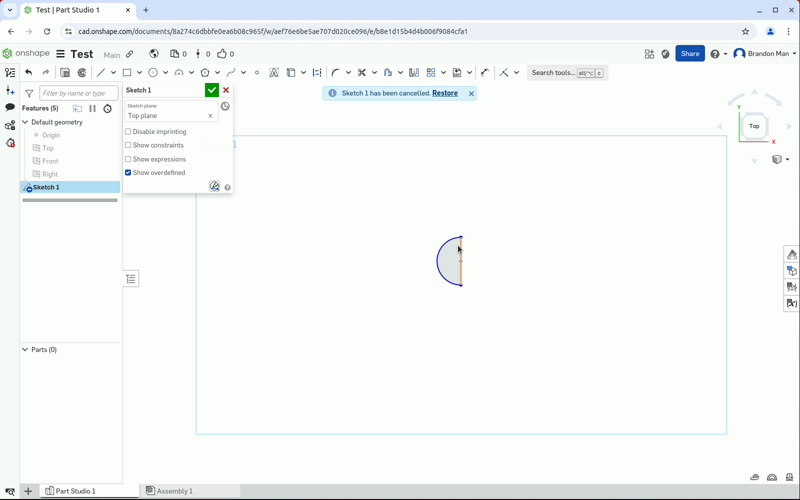
scroll(6)
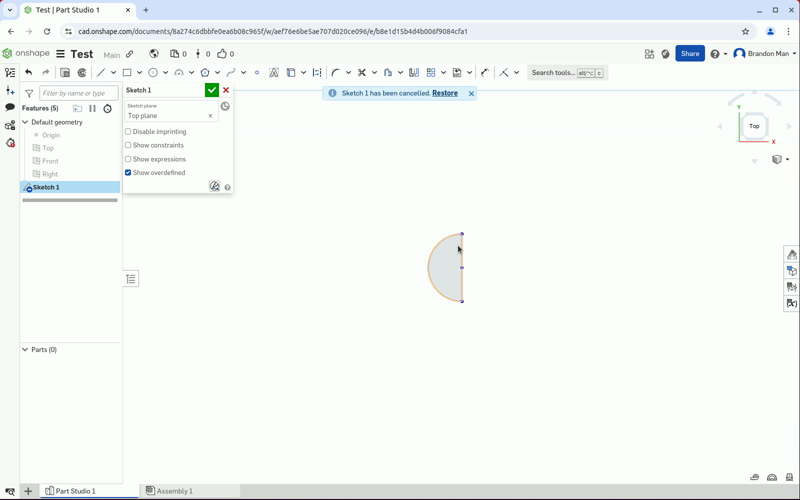
scroll(6)
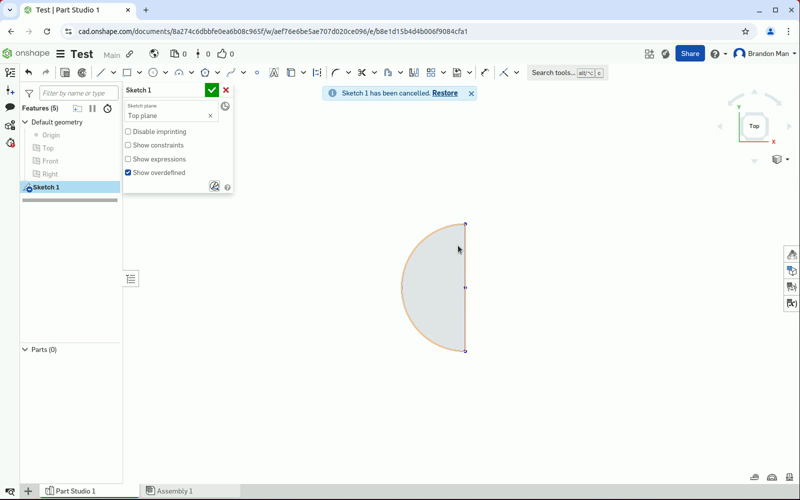
scroll(6)
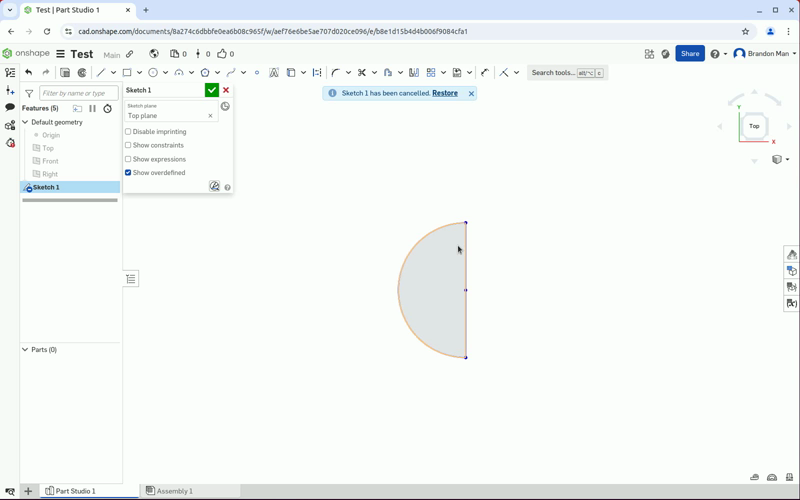
scroll(6)
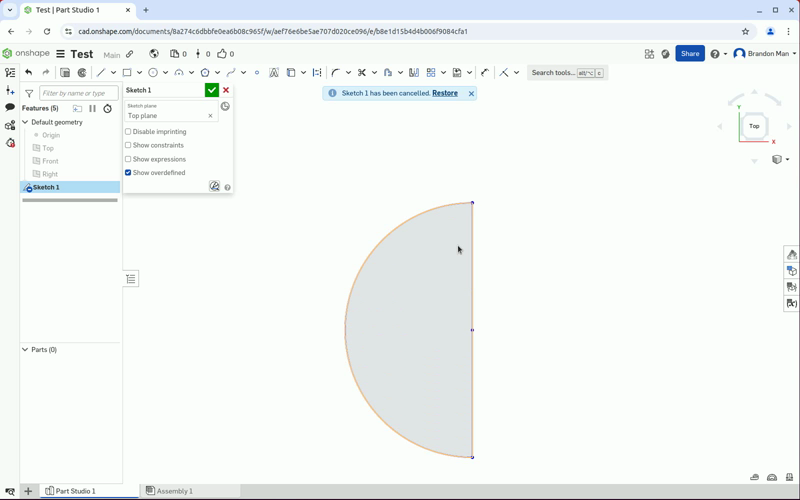
scroll(6)
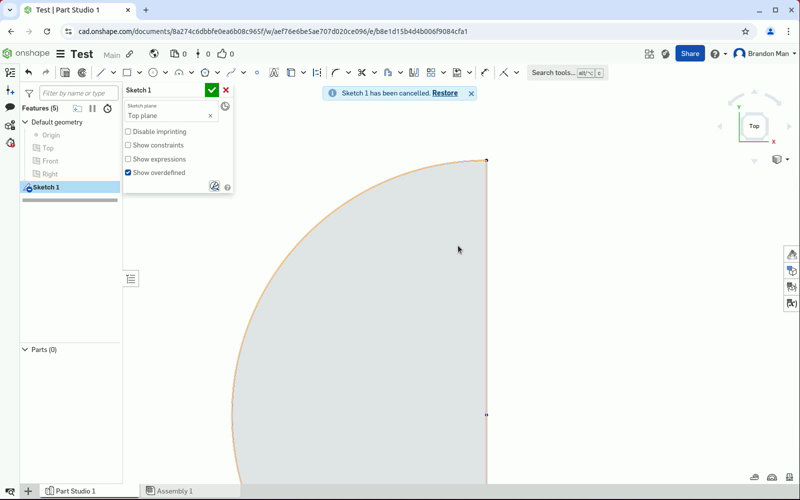
click(458, 245)
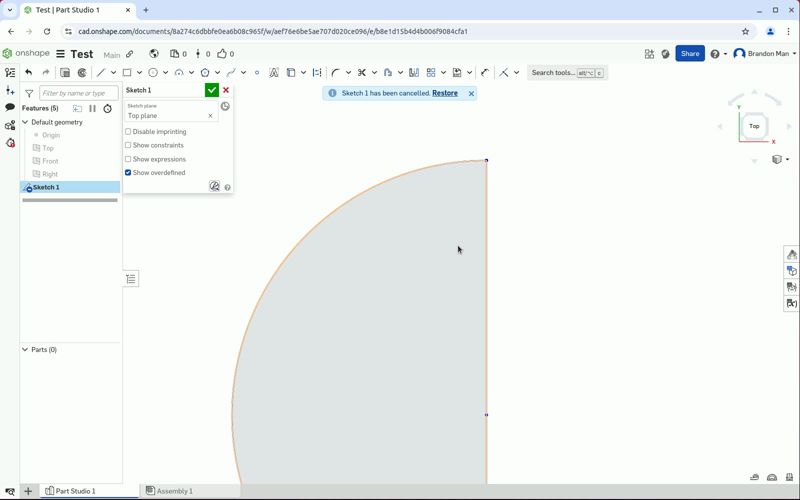
scroll(-6)
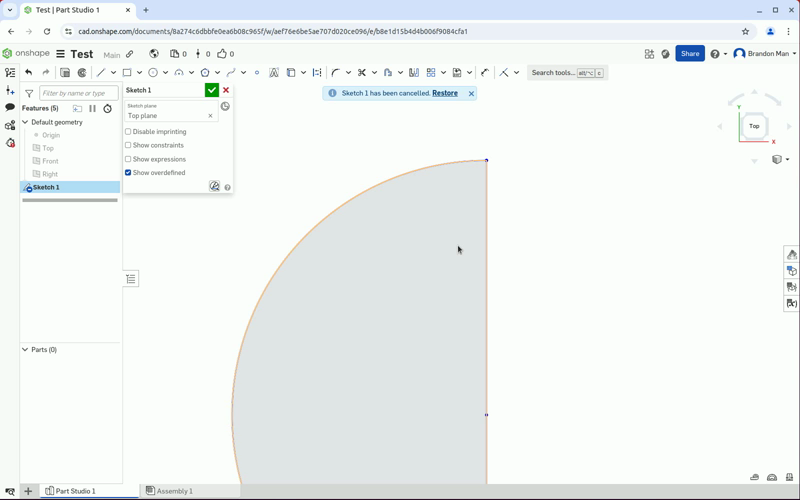
scroll(-6)
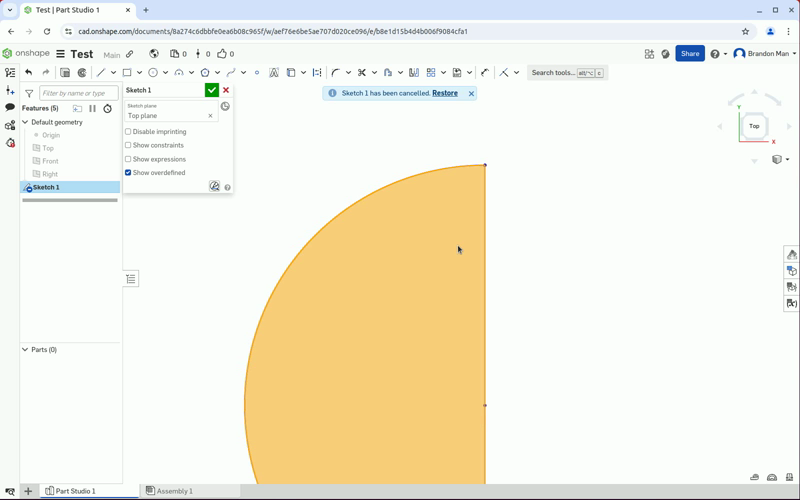
scroll(-6)
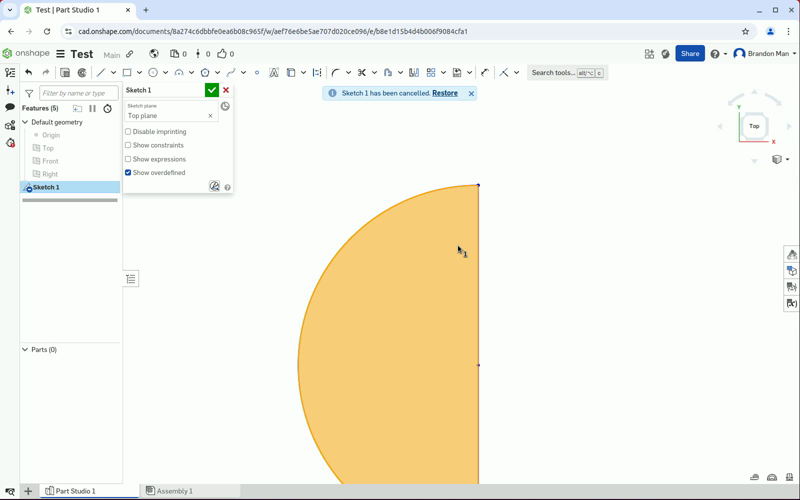
scroll(-6)
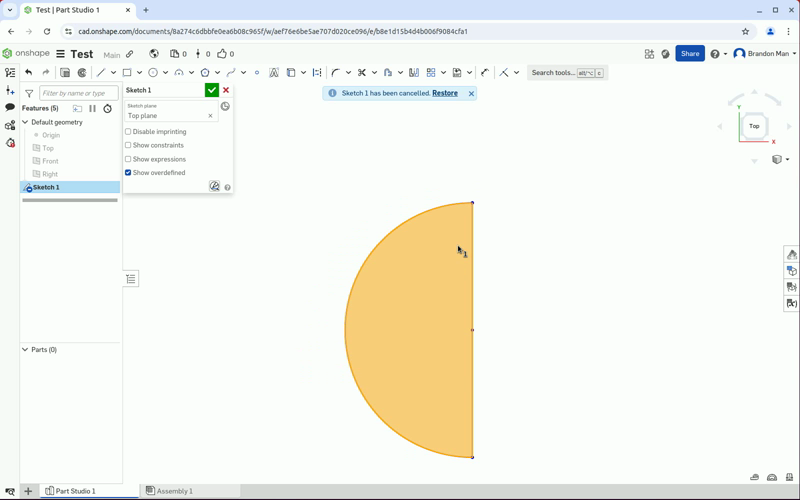
scroll(-6)
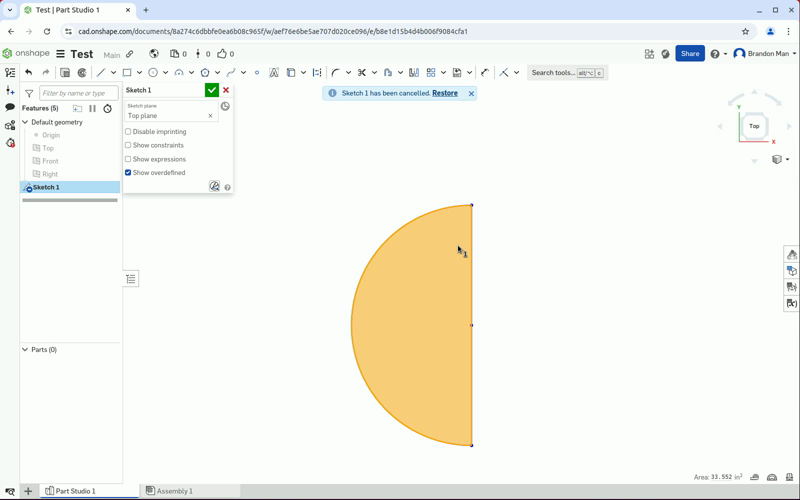
scroll(-6)
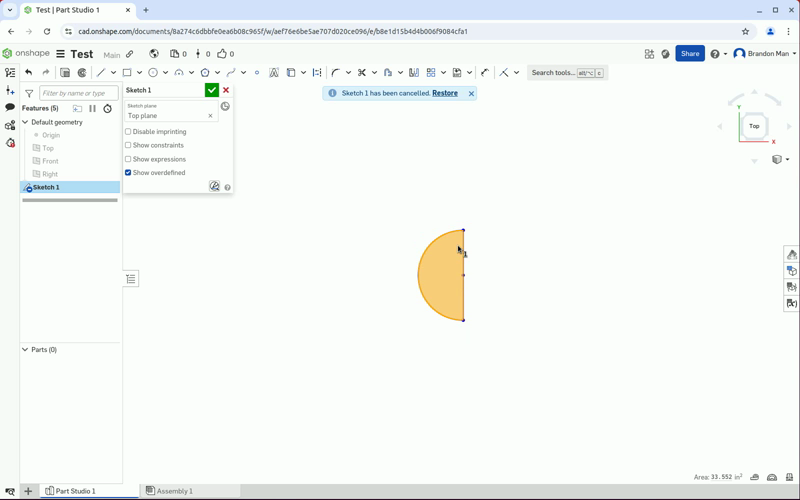
scroll(-6)
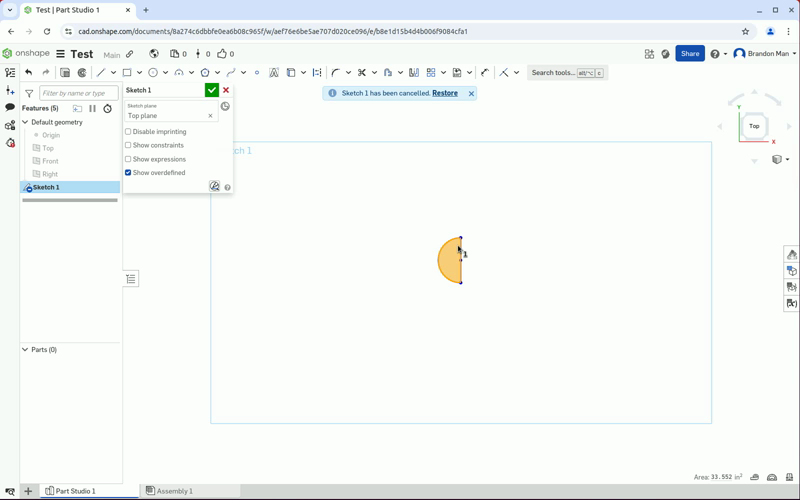
mouse_move(73, 352)
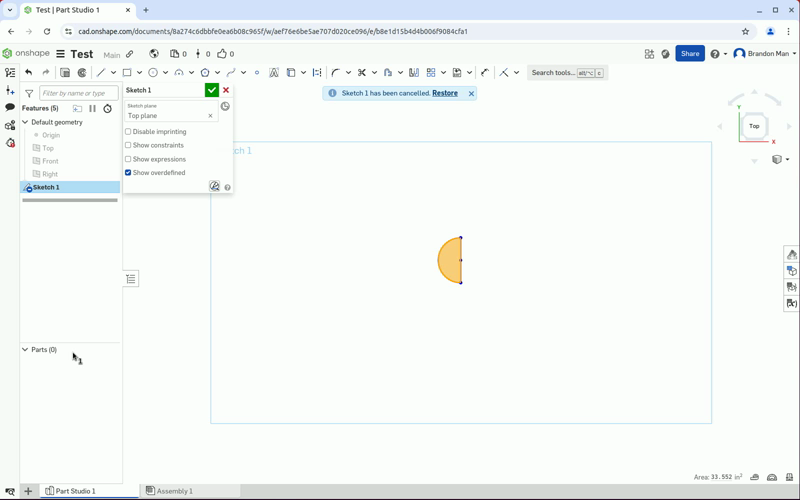
key(shift+y)
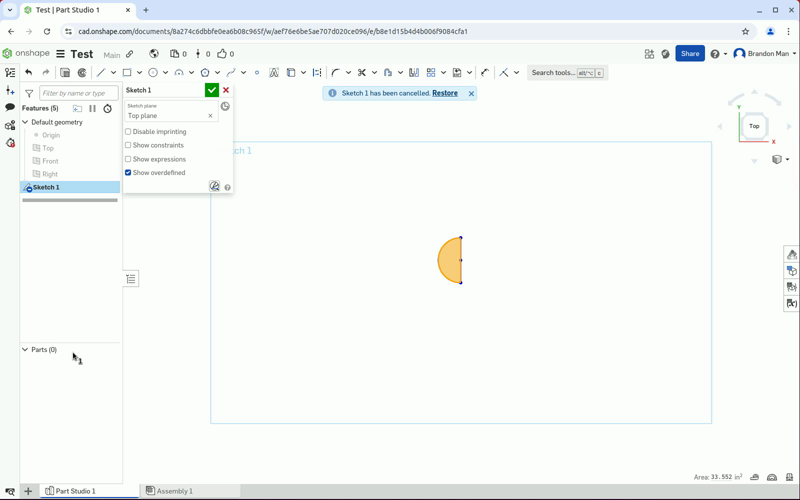
key(shift+e)
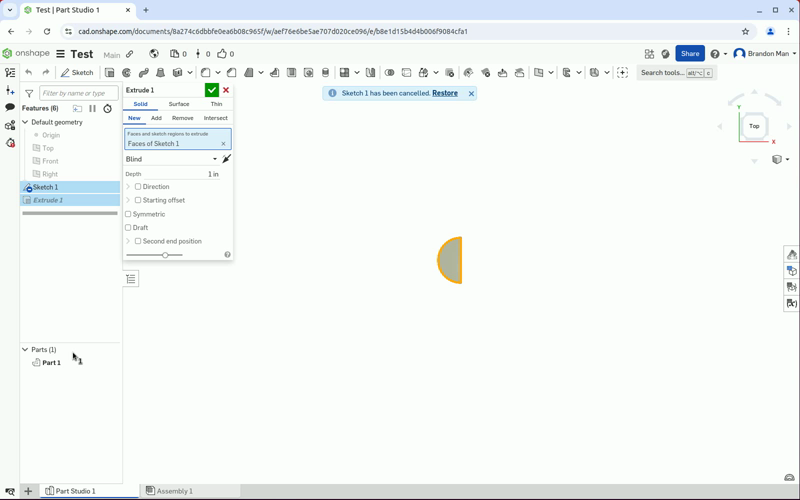
mouse_move(143, 106)
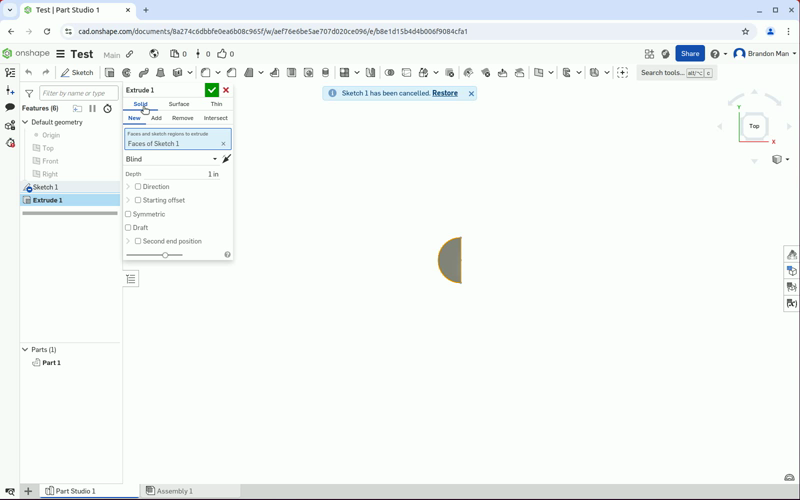
click(143, 106)
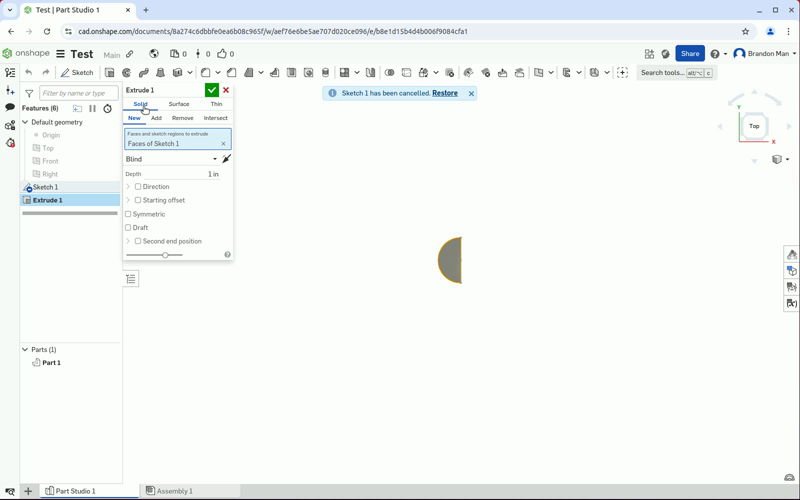
mouse_move(137, 120)
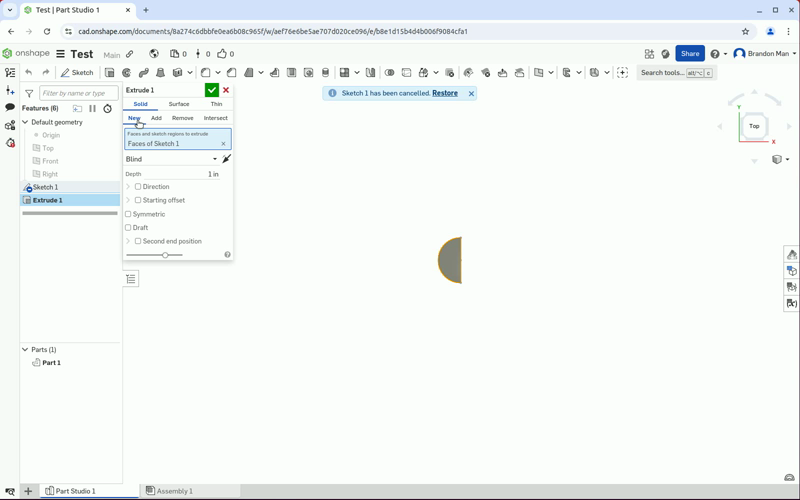
click(137, 120)
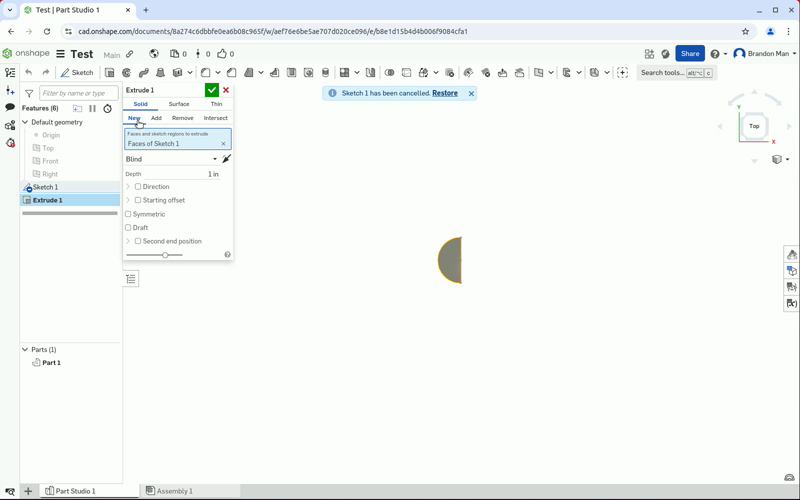
key(tab, 4)
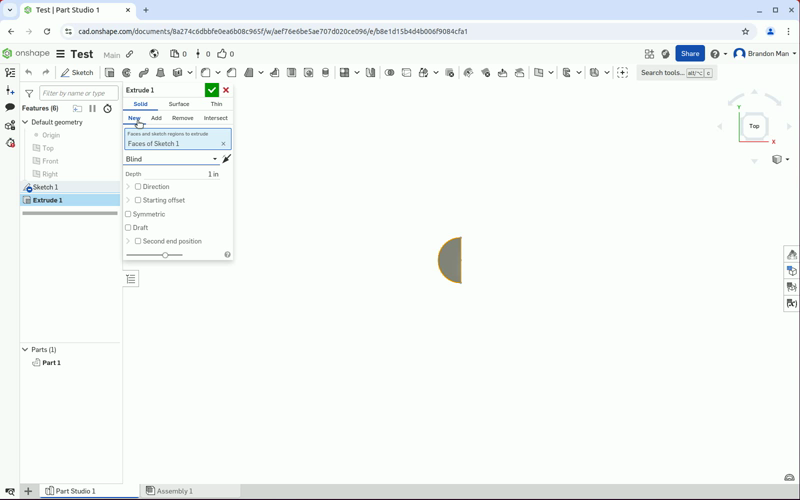
text(4.574)
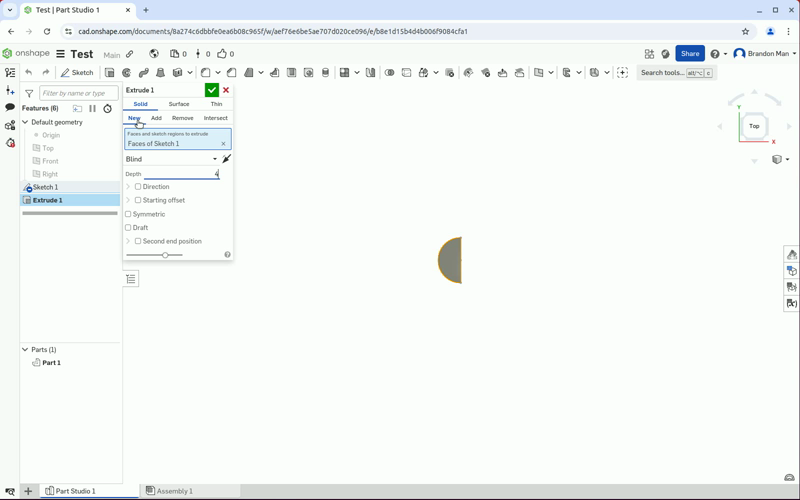
key(enter)
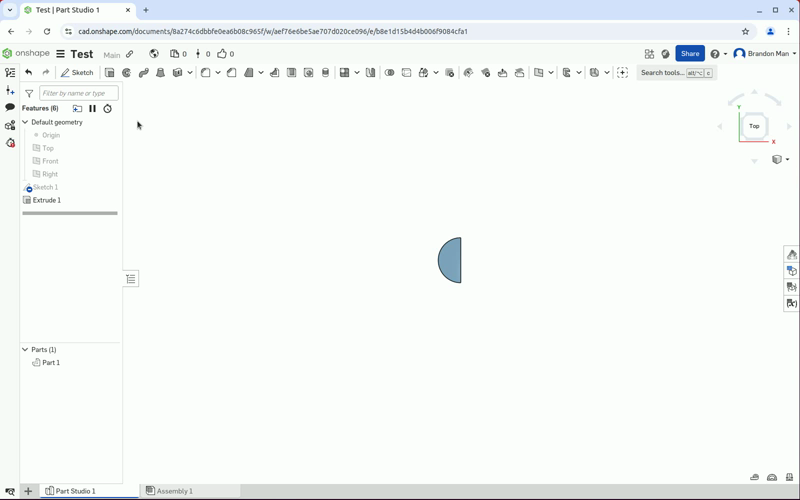
key(shift+h)
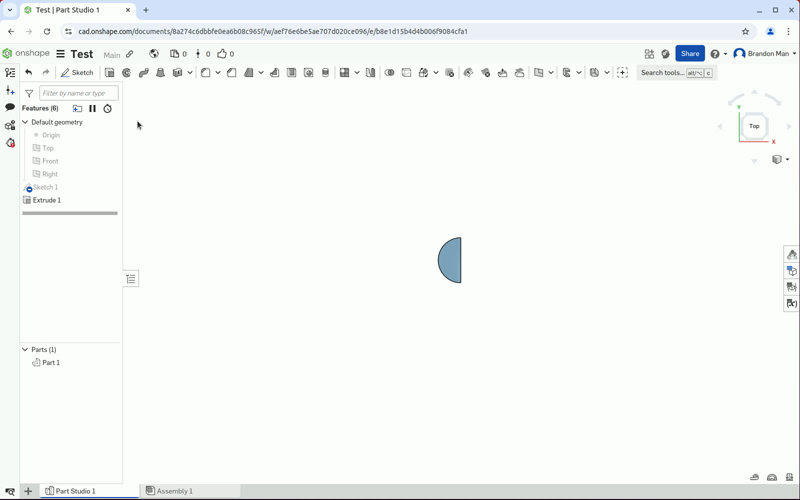
key(shift+h)
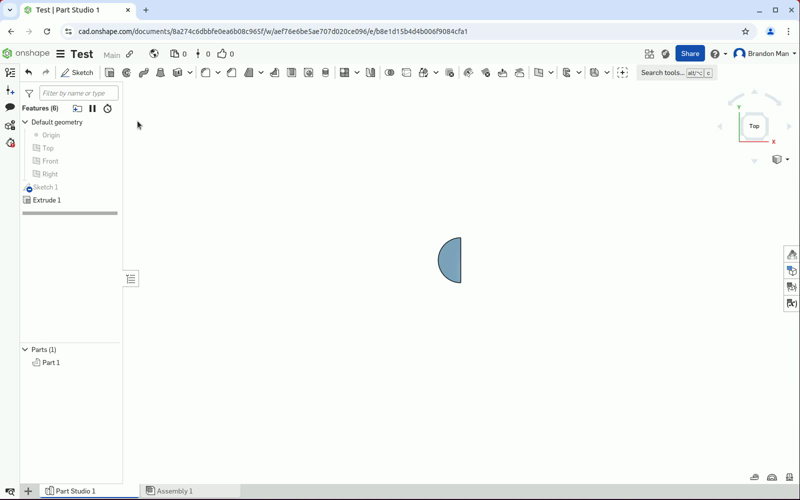
mouse_move(73, 189)
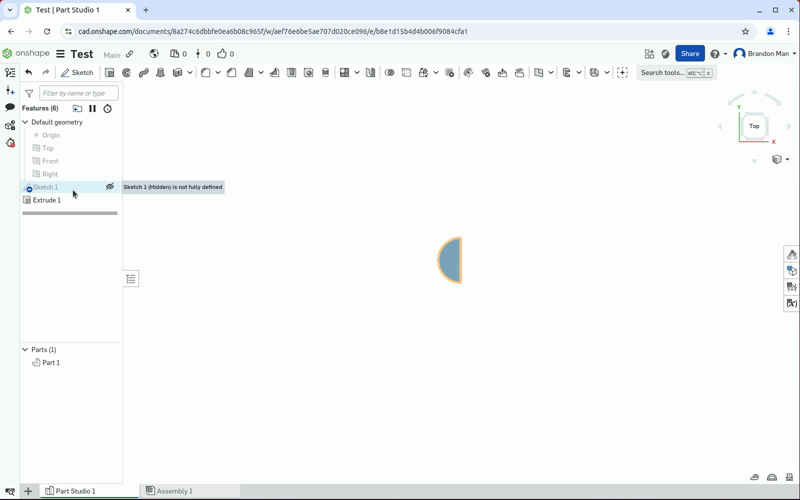
click(73, 189)
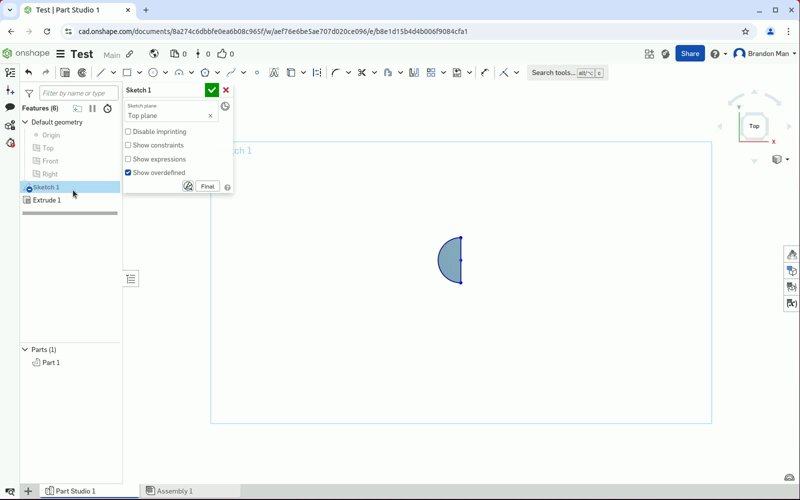
mouse_move(229, 92)
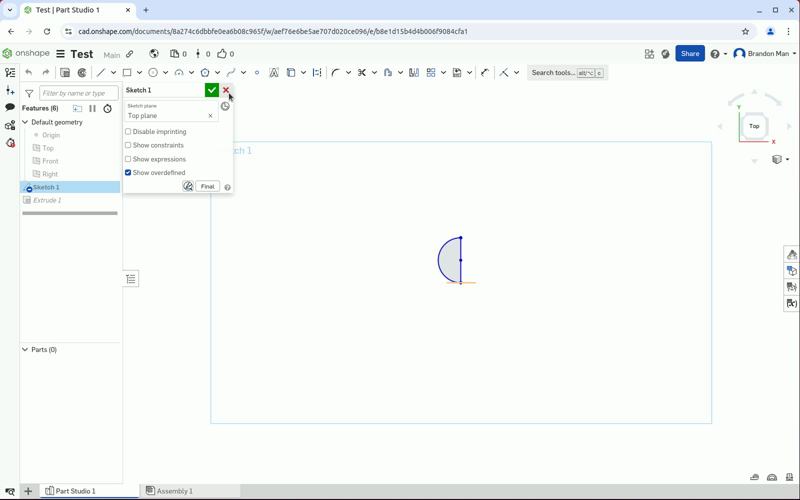
click(229, 92)
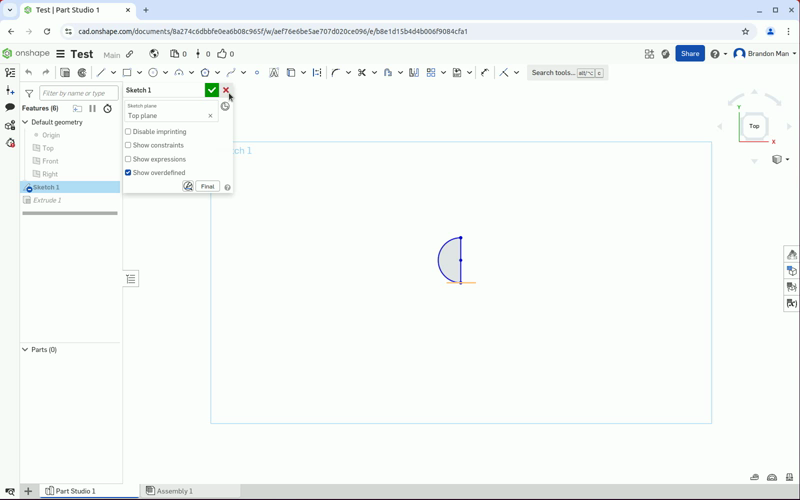
key(shift+s)
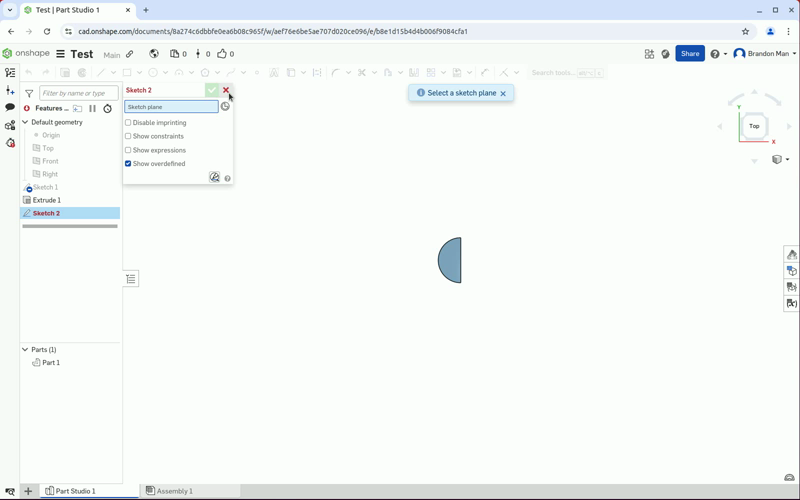
mouse_move(73, 150)
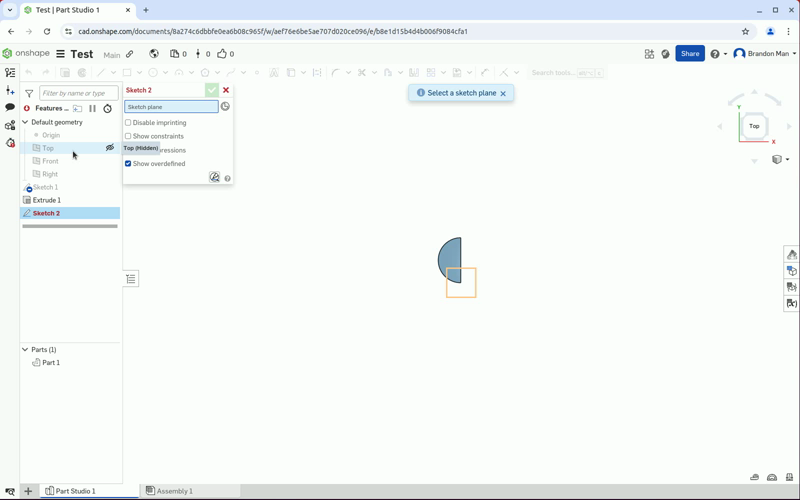
click(73, 150)
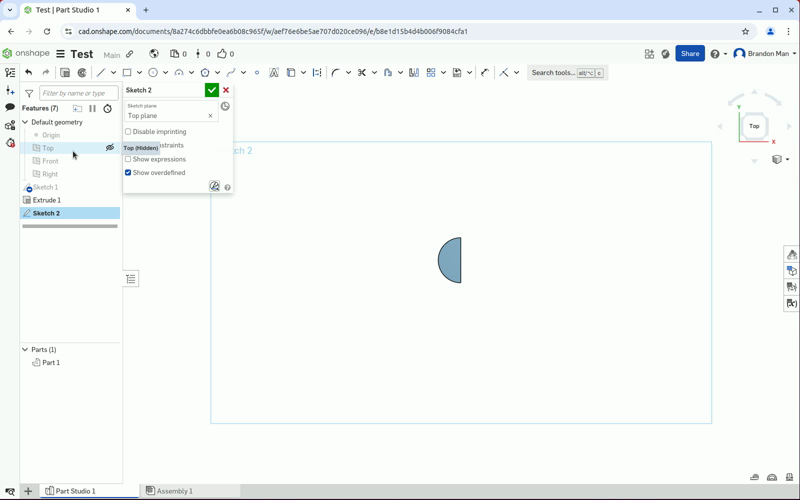
mouse_move(73, 352)
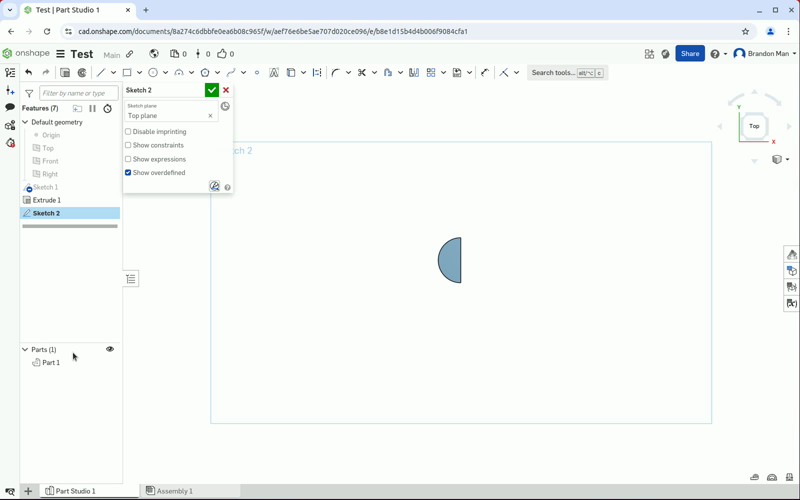
key(y)
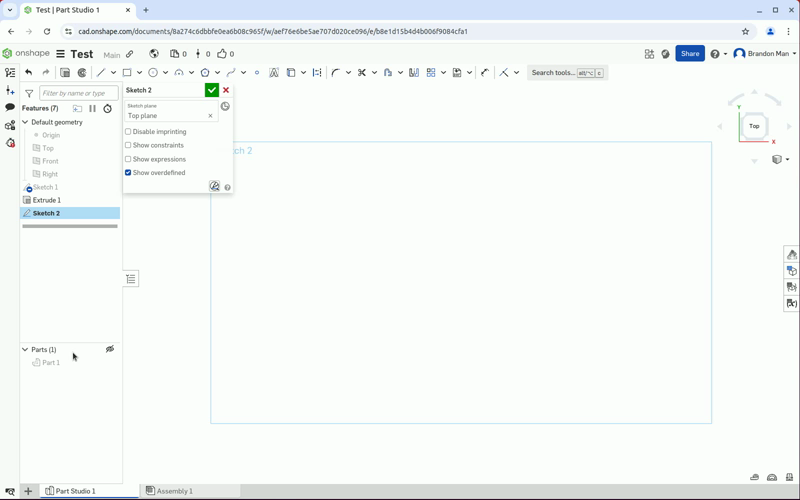
key(l)
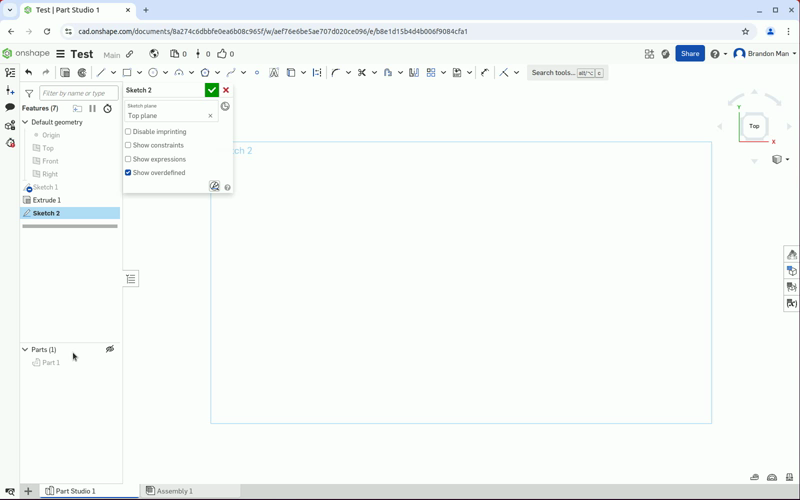
key_down(shift)
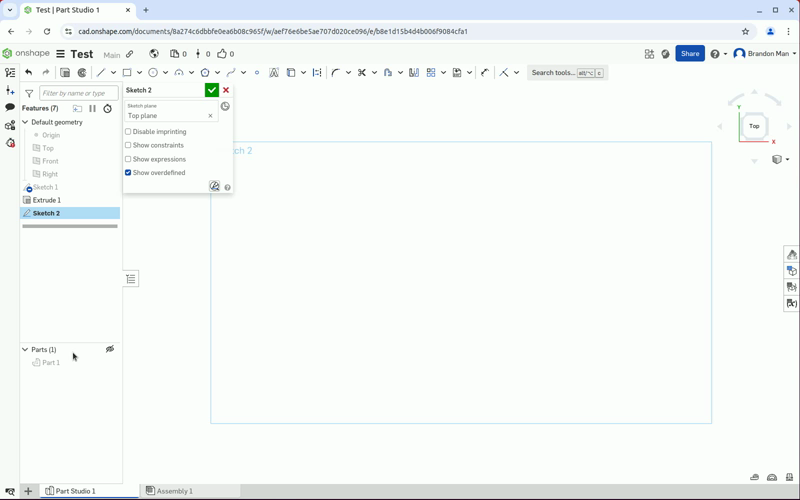
mouse_move(460, 282)
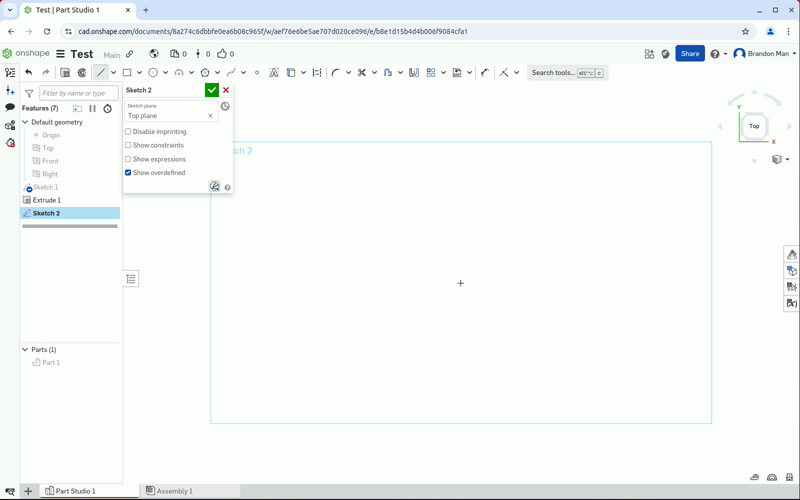
click(460, 282)
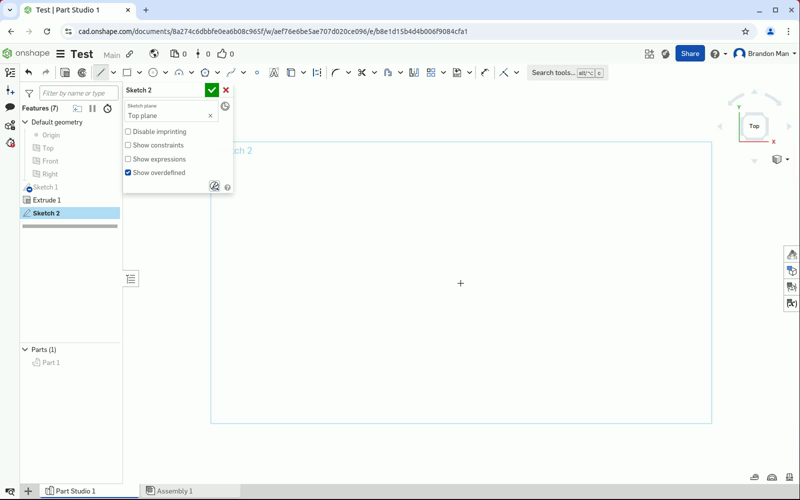
key_up(shift)
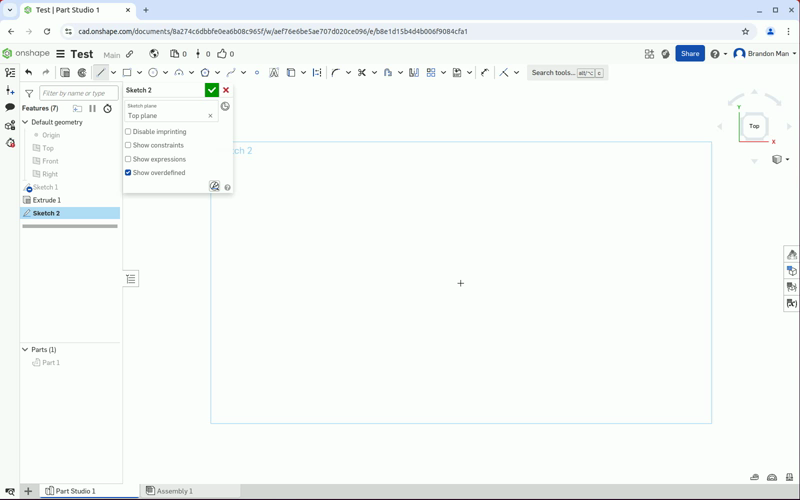
key_down(shift)
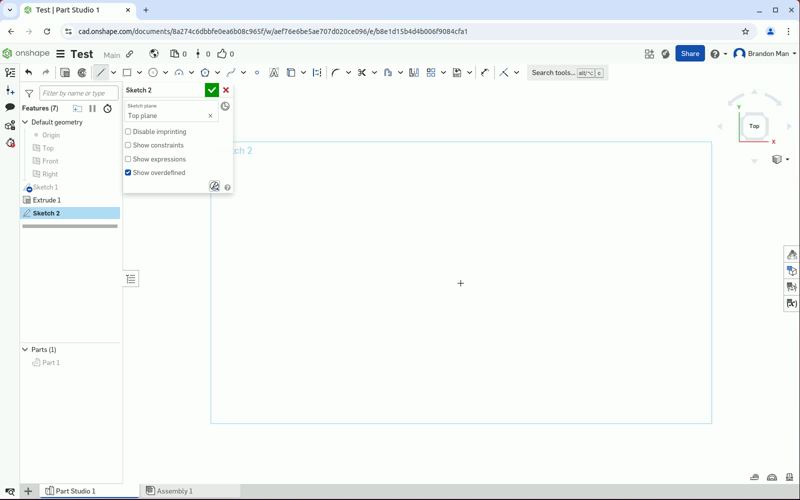
mouse_move(551, 282)
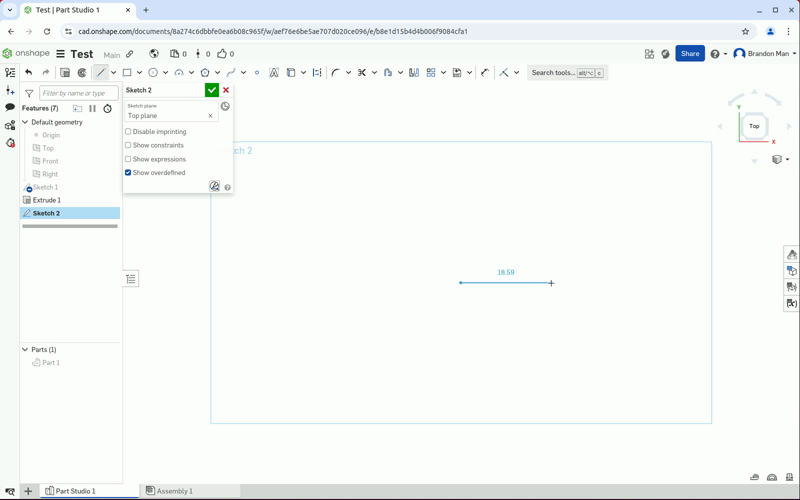
click(551, 282)
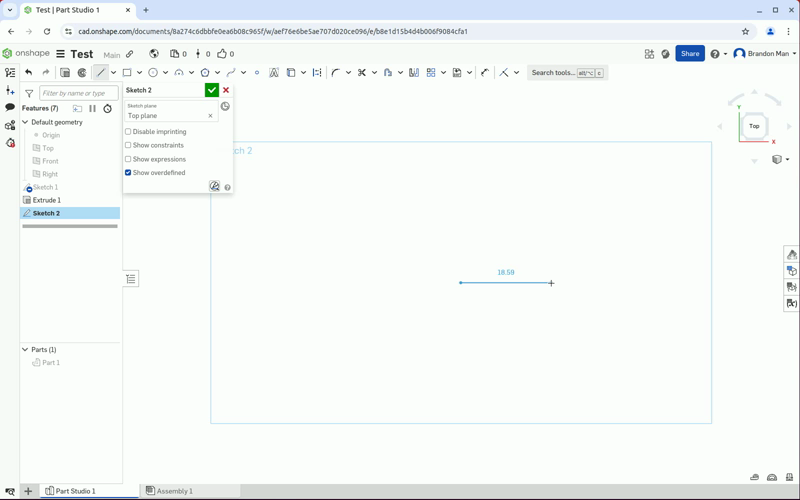
key_up(shift)
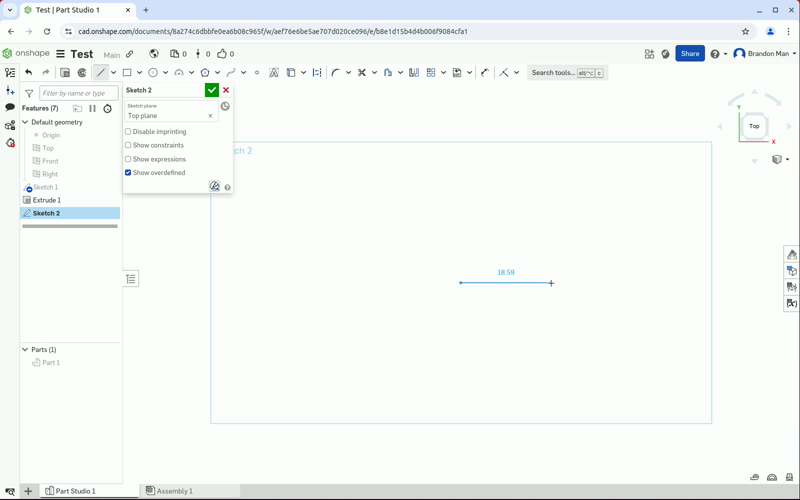
key_down(shift)
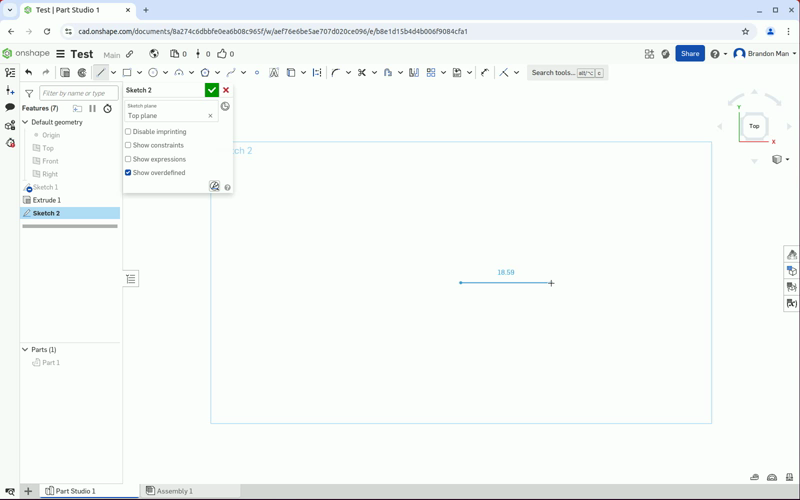
mouse_move(581, 282)
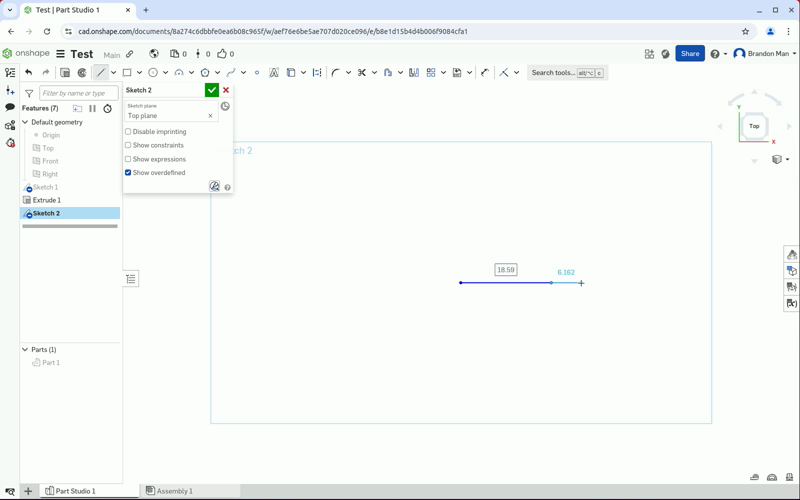
mouse_move(551, 237)
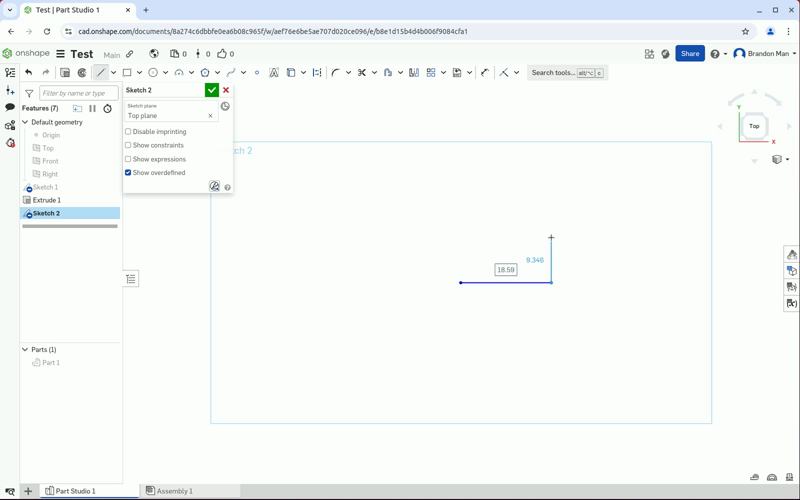
click(551, 237)
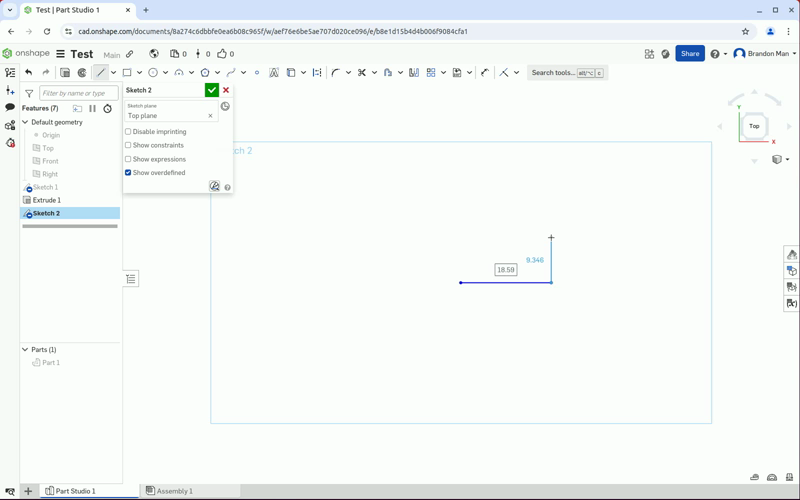
key_up(shift)
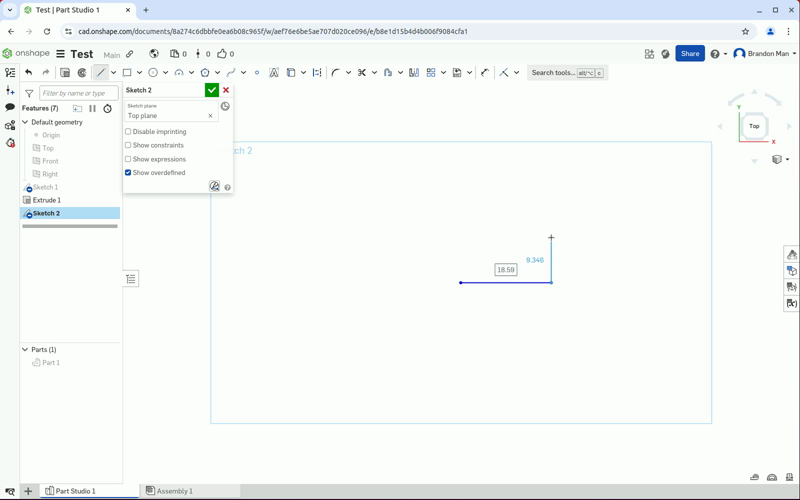
key_down(shift)
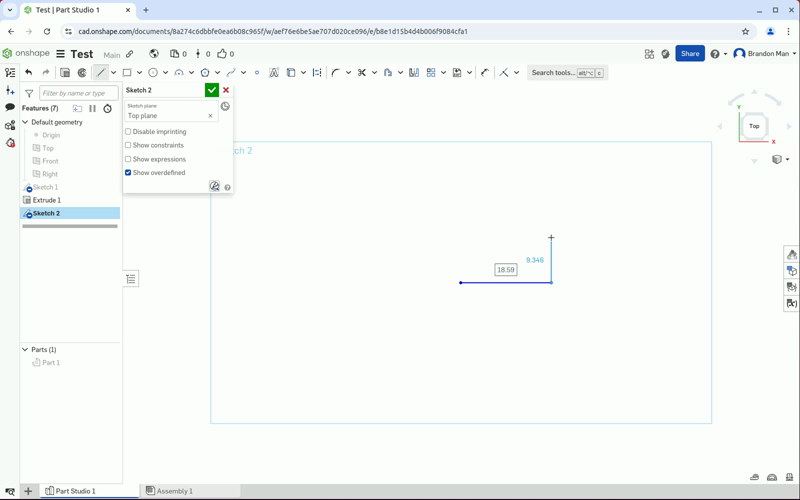
mouse_move(460, 237)
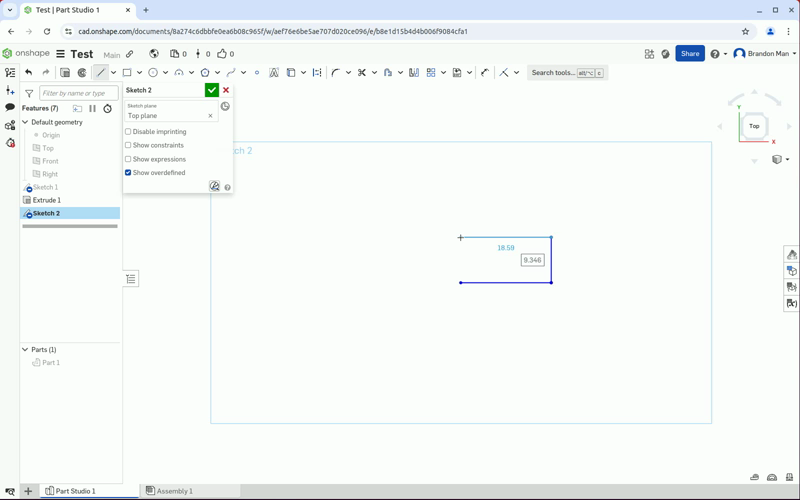
click(460, 237)
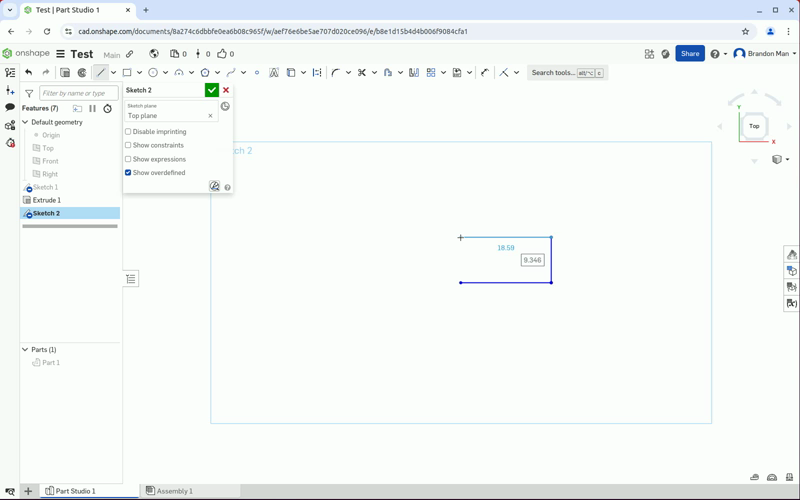
key_up(shift)
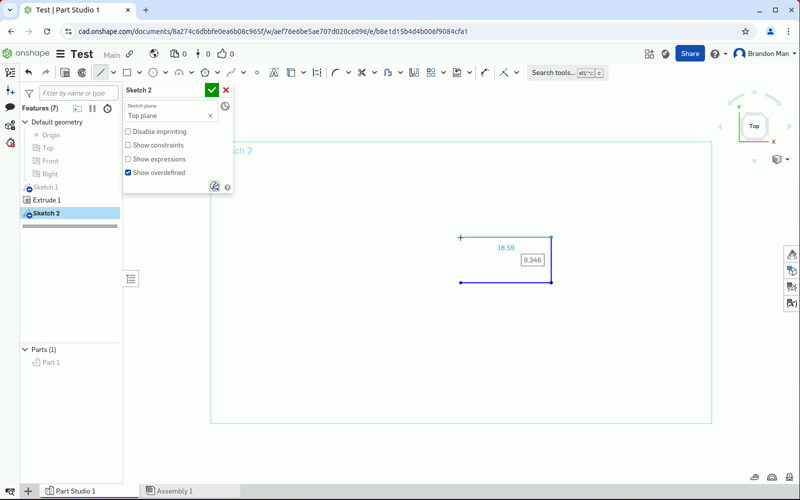
mouse_move(490, 237)
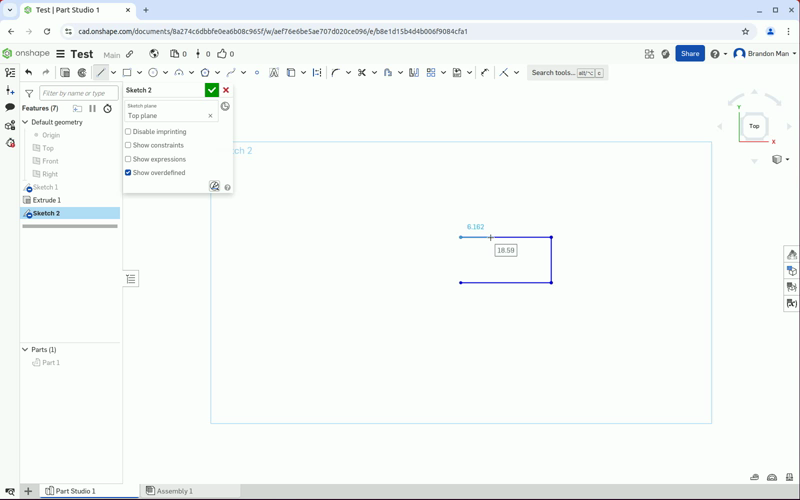
key_down(shift)
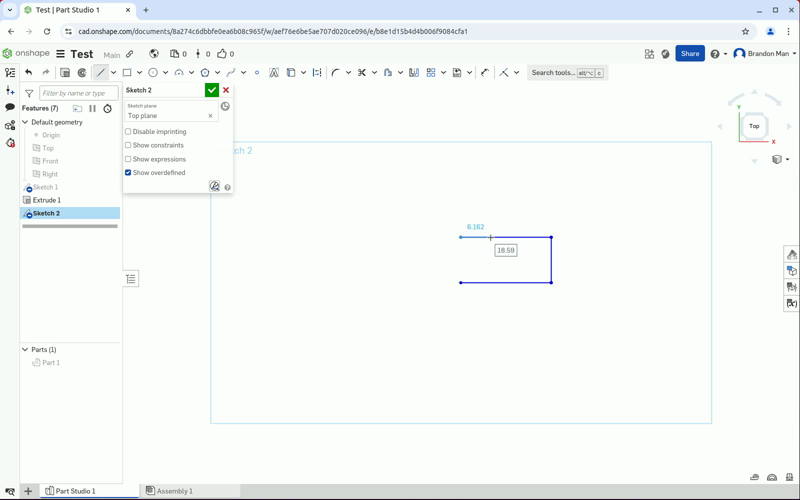
mouse_move(460, 282)
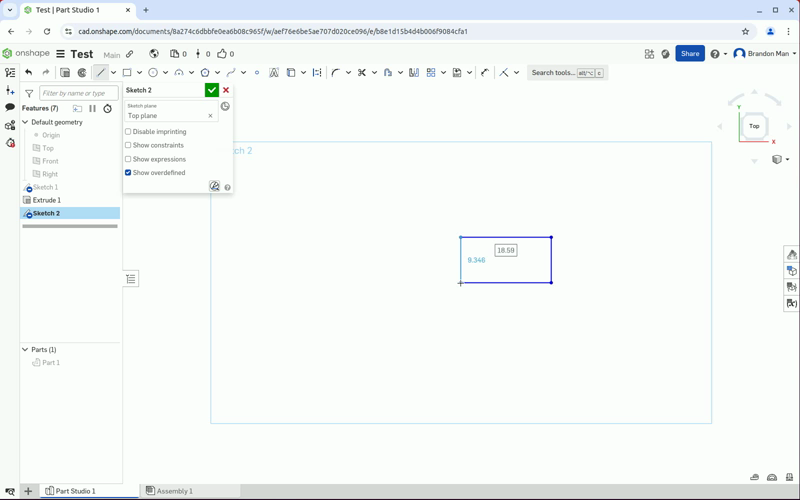
key_up(shift)
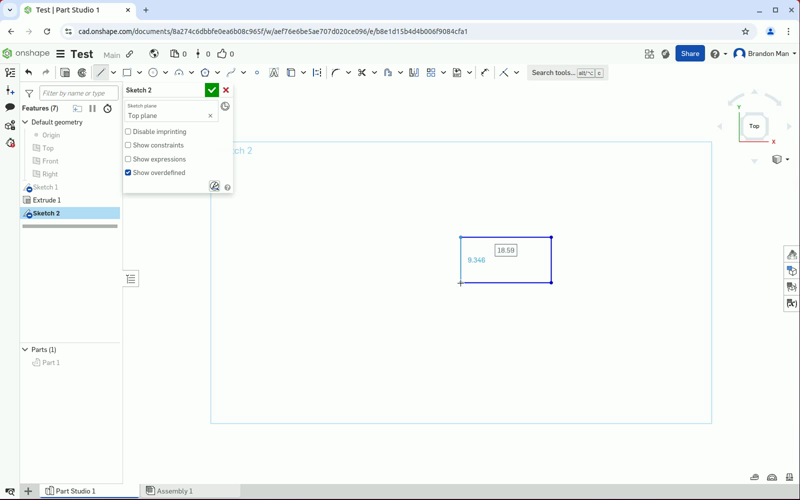
click(460, 282)
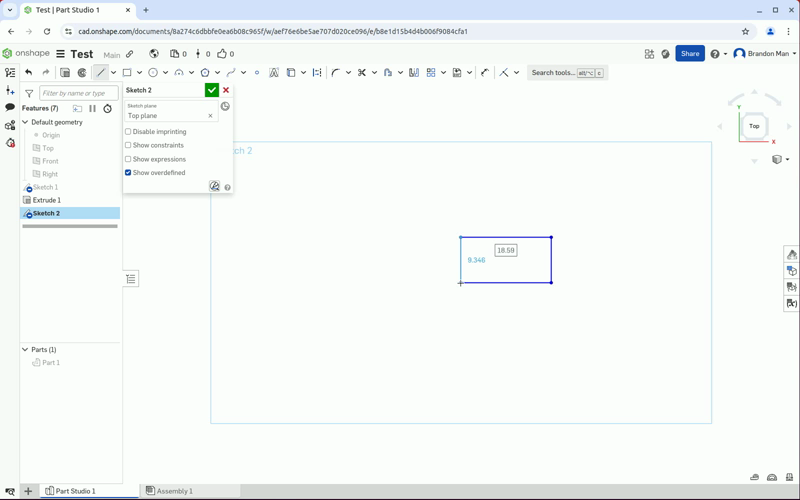
key(esc)
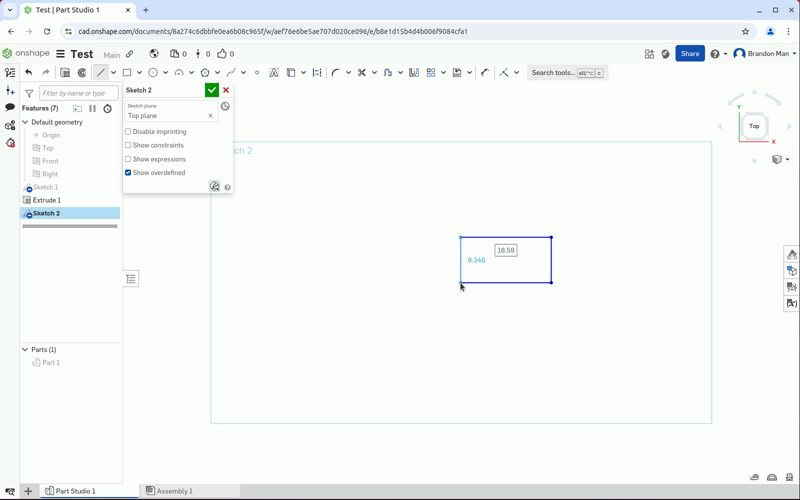
mouse_move(544, 260)
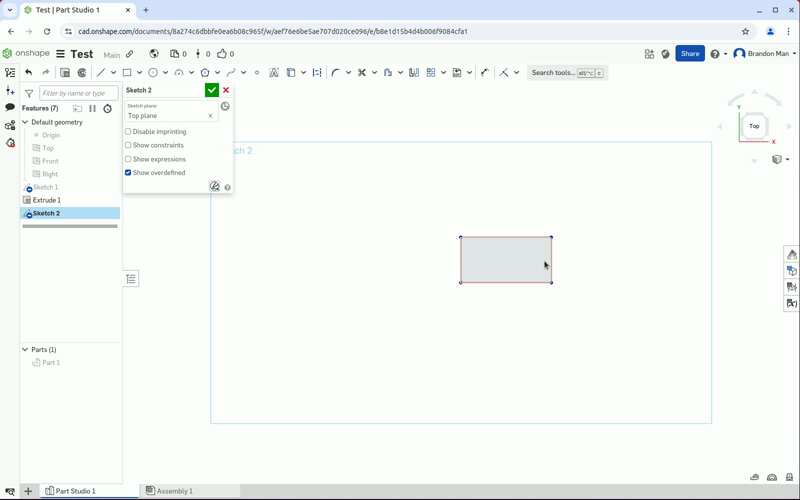
click(544, 260)
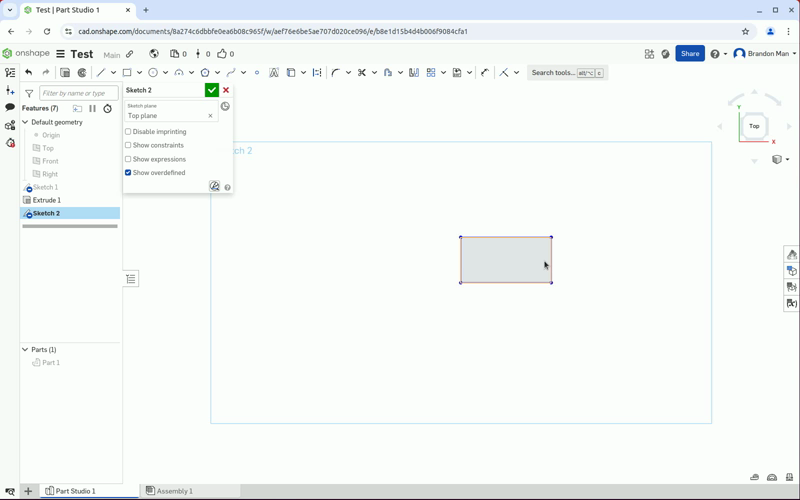
mouse_move(73, 352)
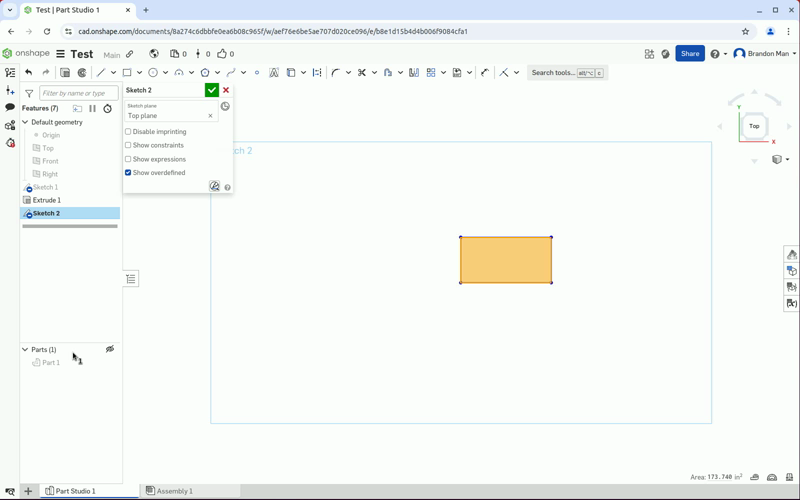
key(shift+y)
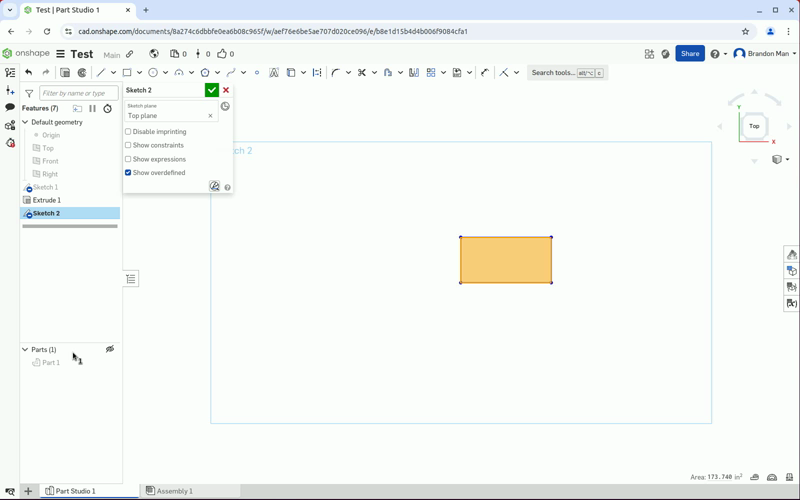
key(shift+e)
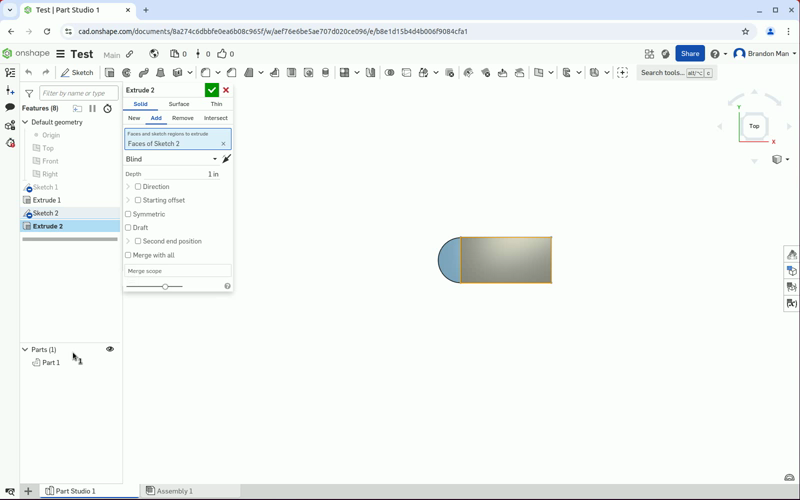
mouse_move(143, 106)
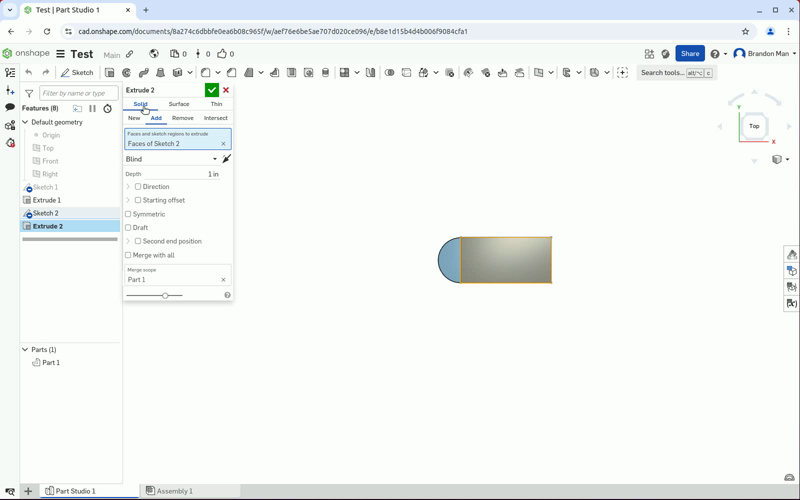
click(143, 106)
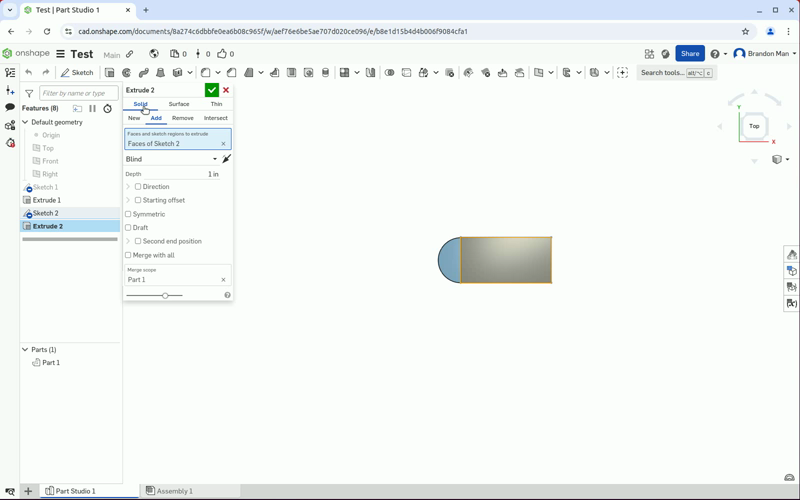
mouse_move(137, 120)
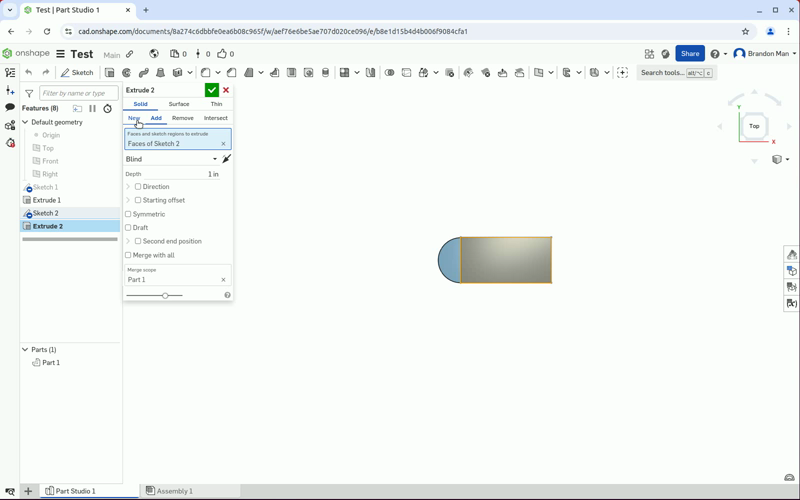
click(137, 120)
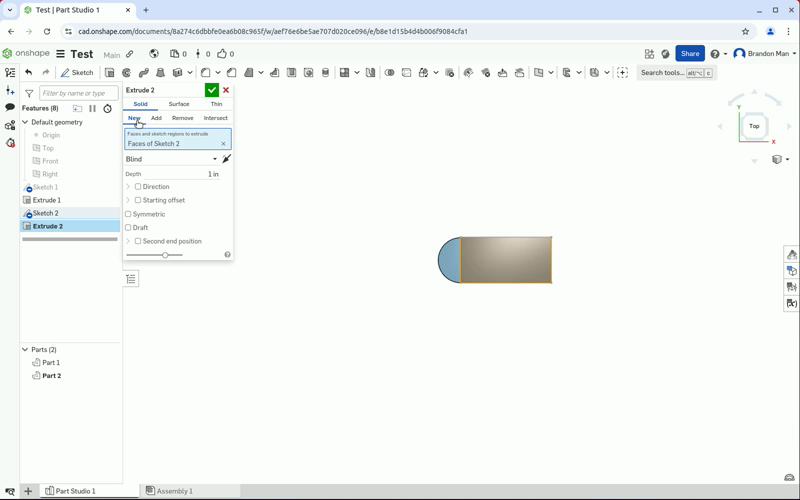
key(tab, 4)
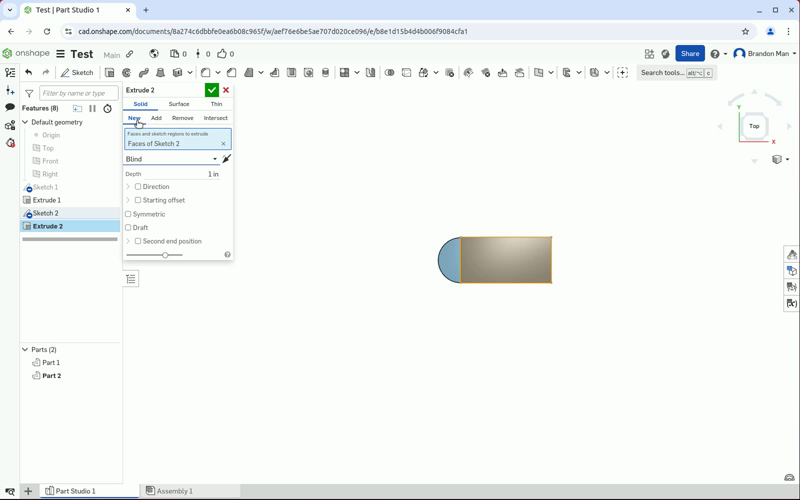
text(4.574)
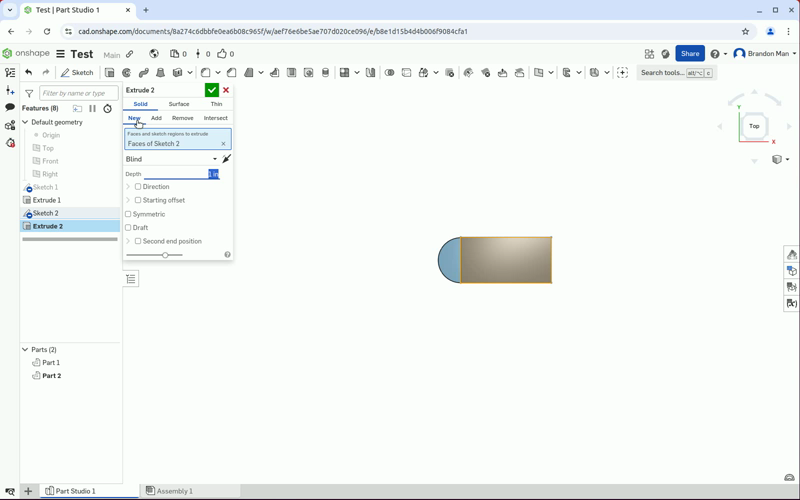
key(enter)
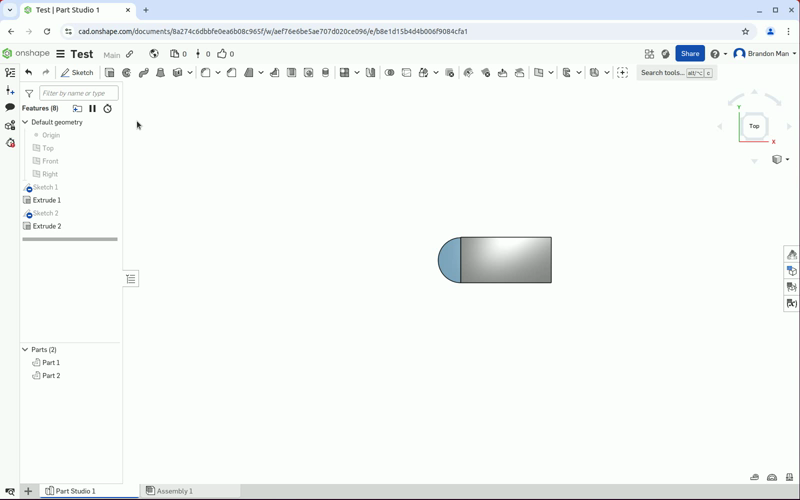
key(shift+h)
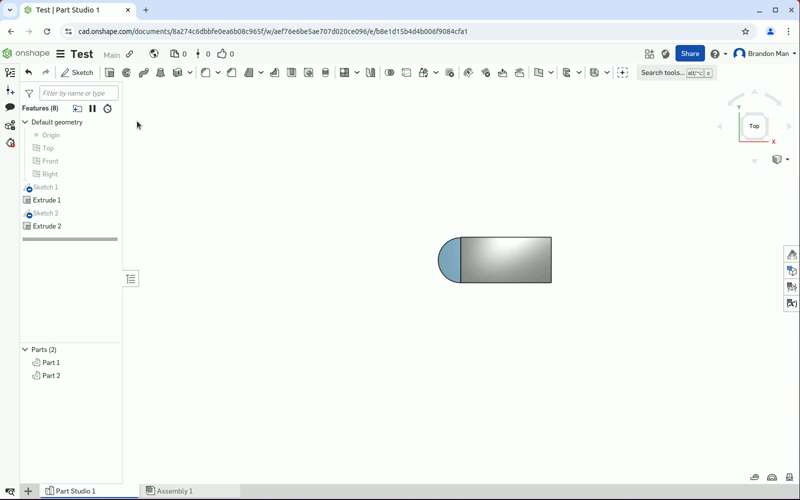
key(shift+h)
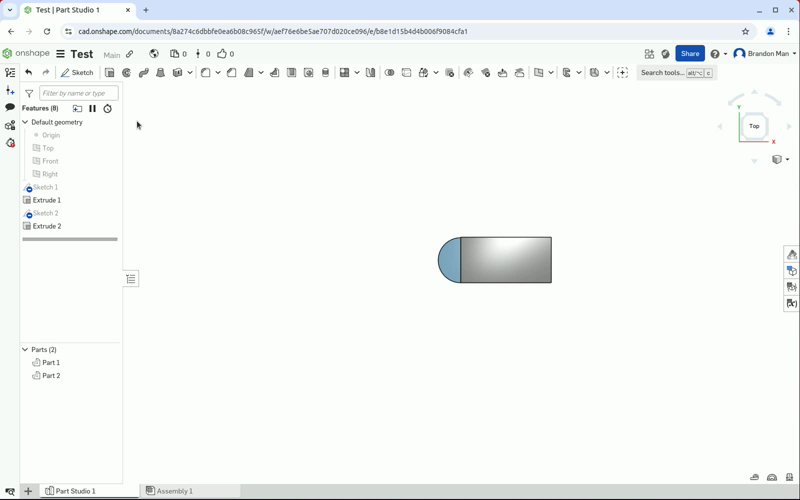
mouse_move(73, 189)
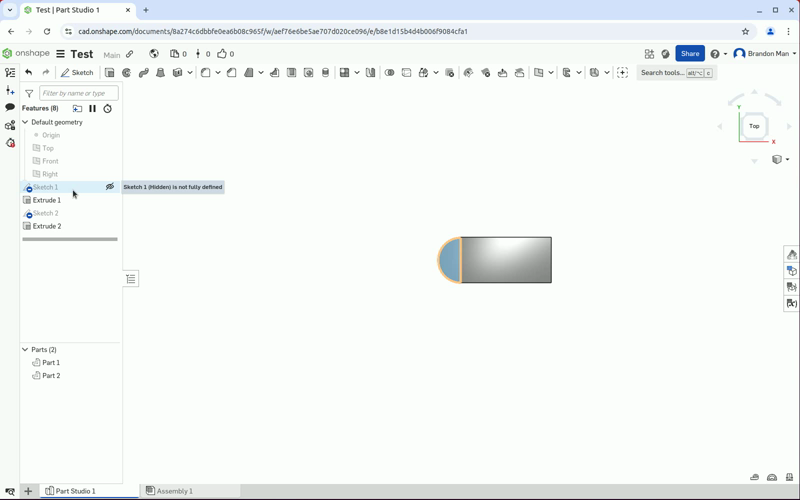
click(73, 189)
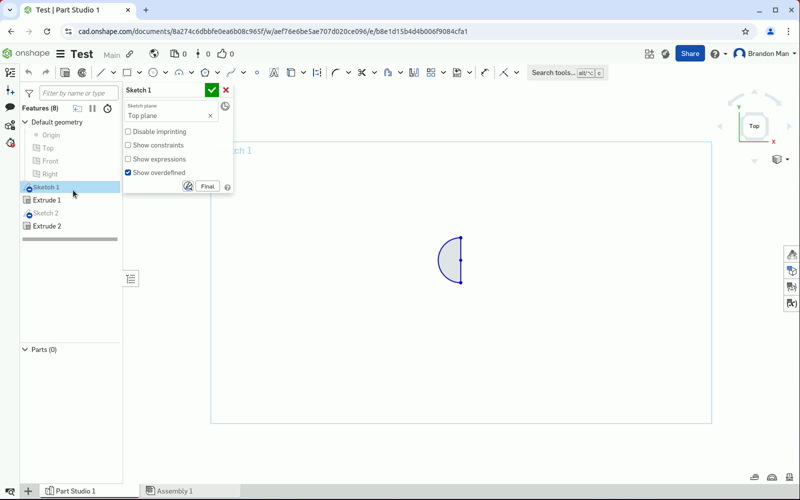
mouse_move(229, 92)
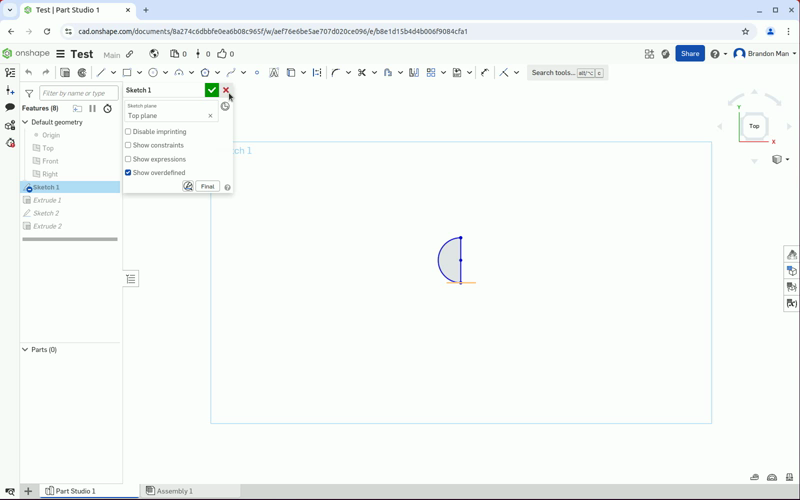
click(229, 92)
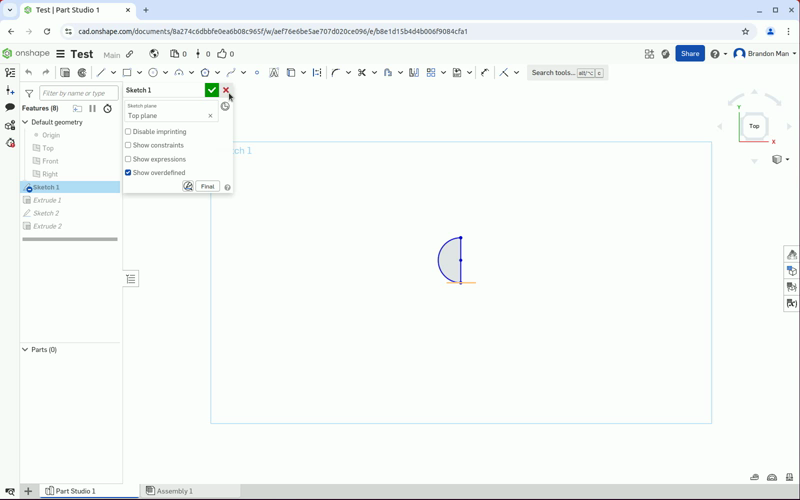
key(shift+s)
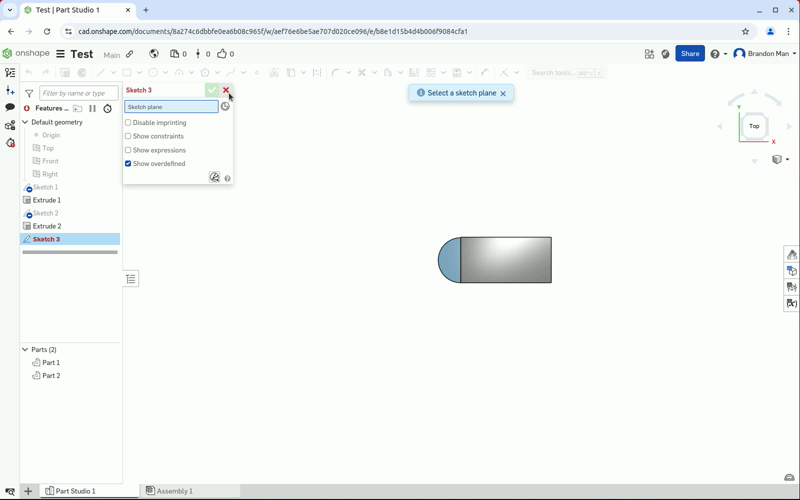
mouse_move(73, 150)
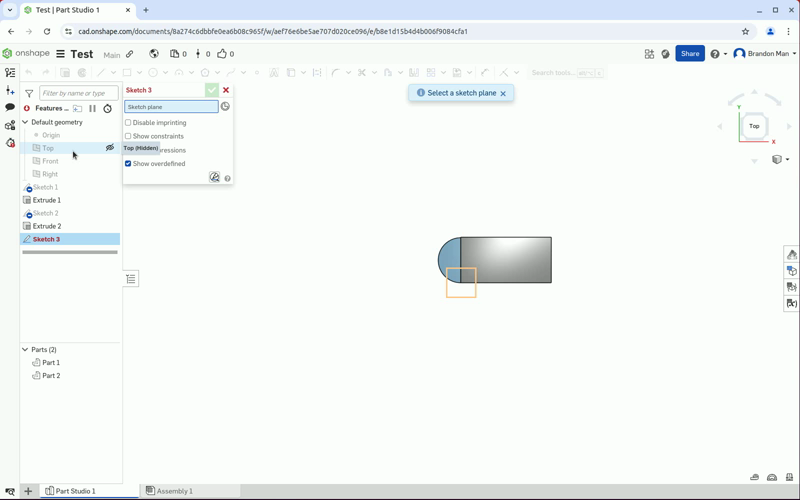
click(73, 150)
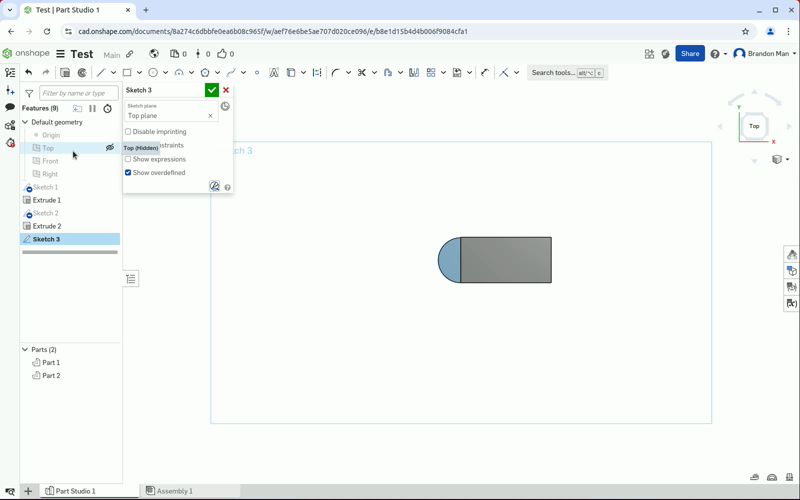
mouse_move(73, 352)
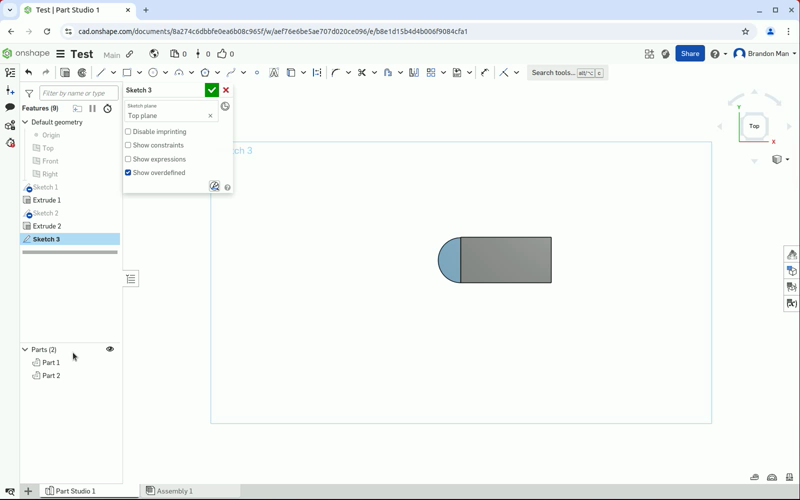
key(y)
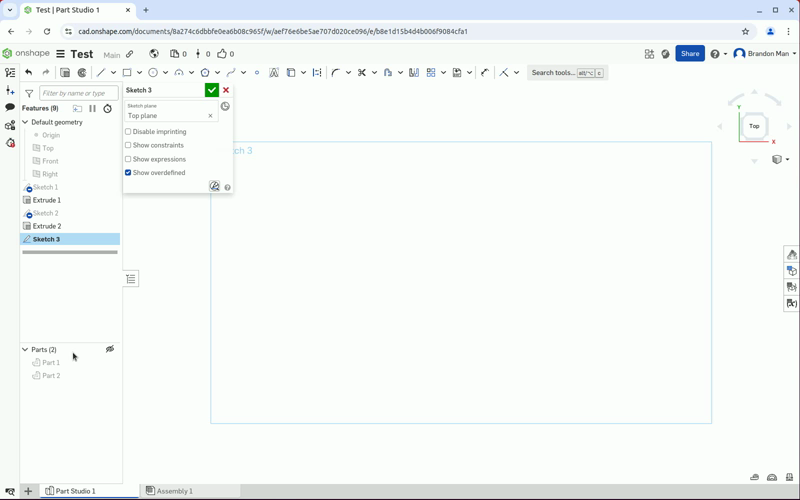
key(a)
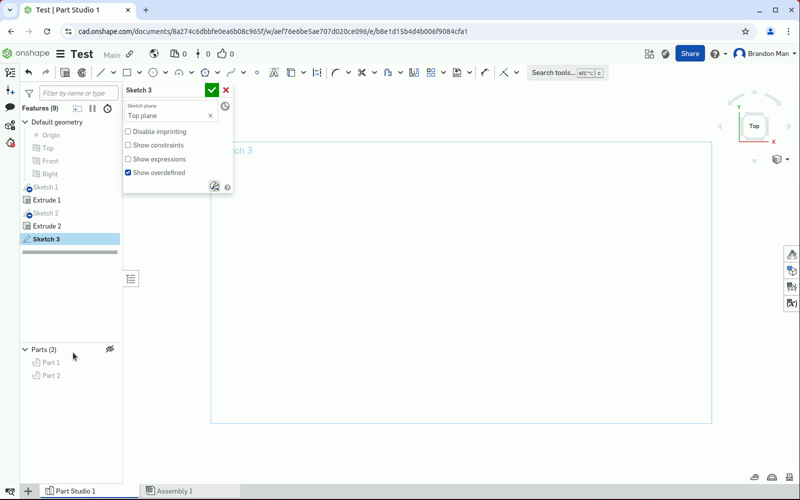
key_down(shift)
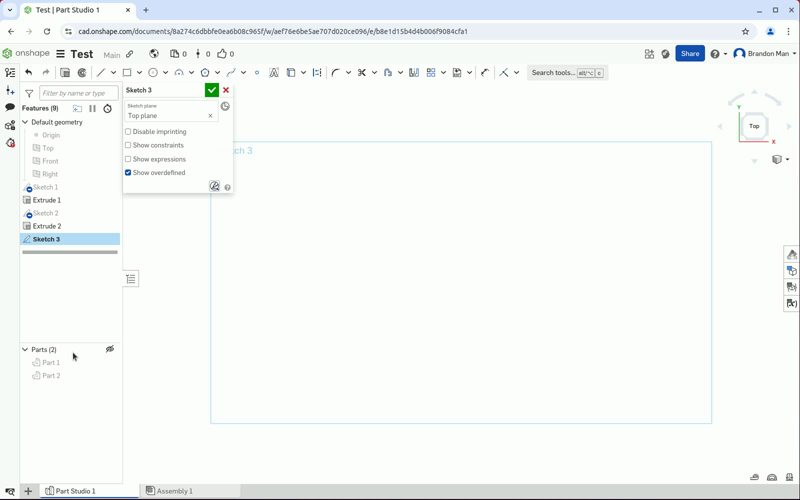
mouse_move(551, 282)
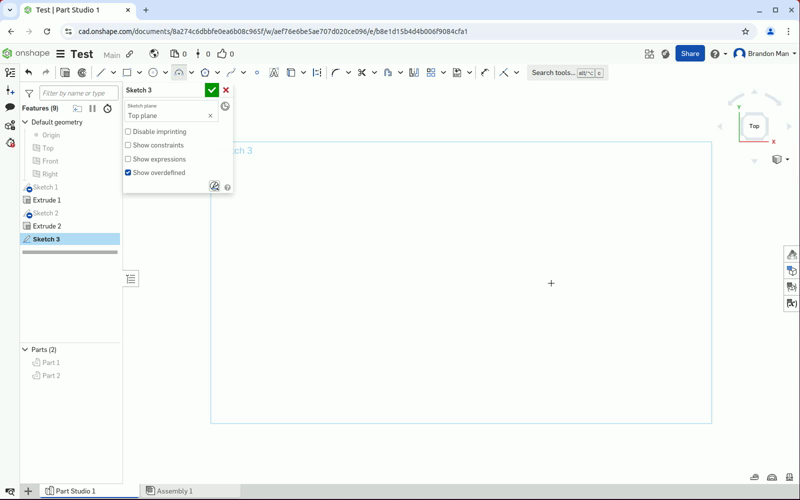
click(551, 282)
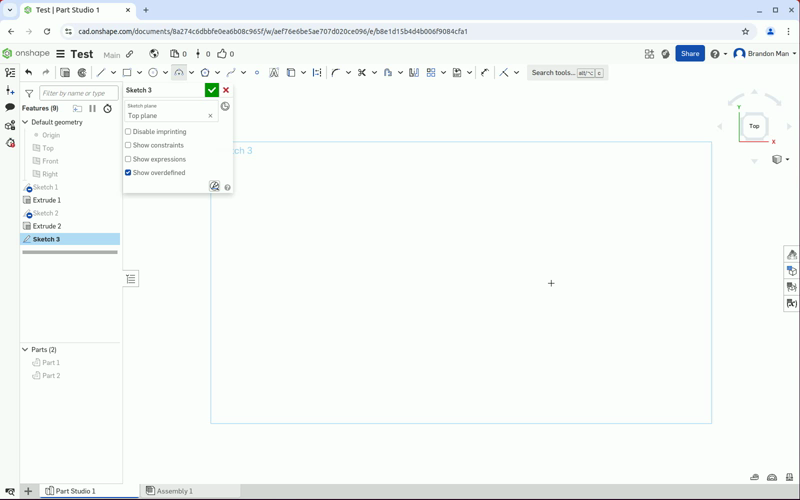
key_up(shift)
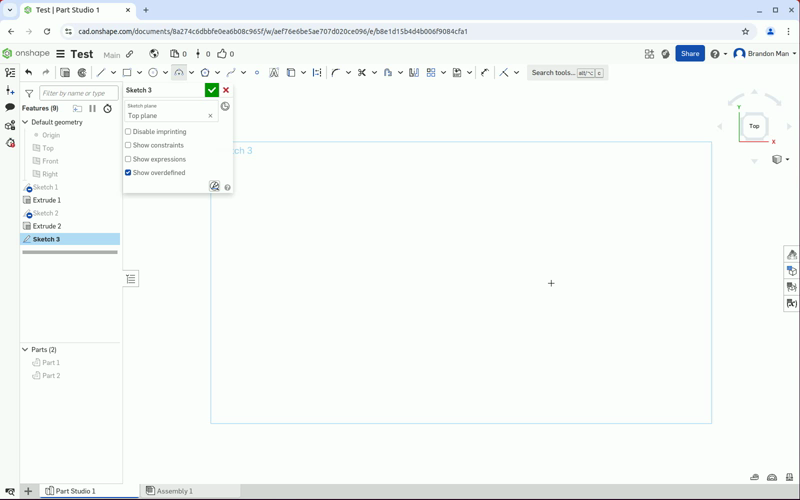
key_down(shift)
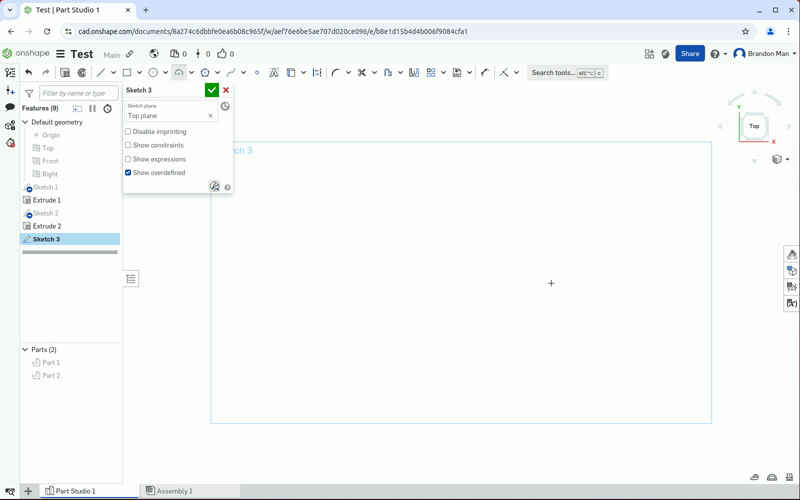
mouse_move(551, 237)
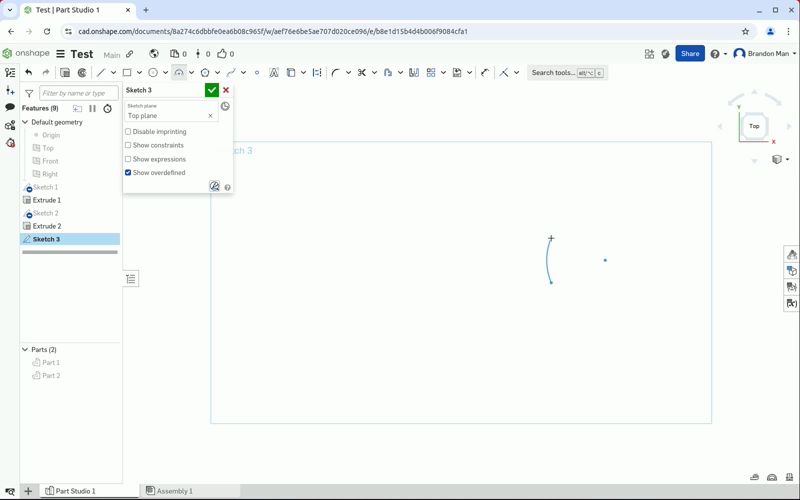
click(551, 237)
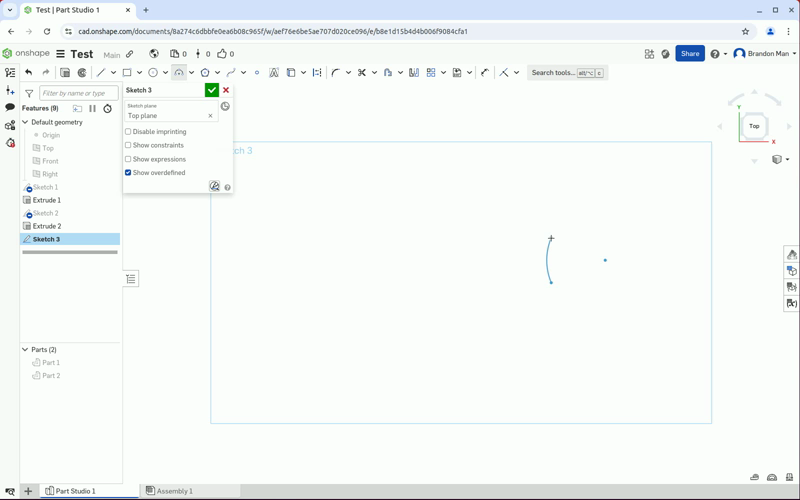
mouse_move(573, 260)
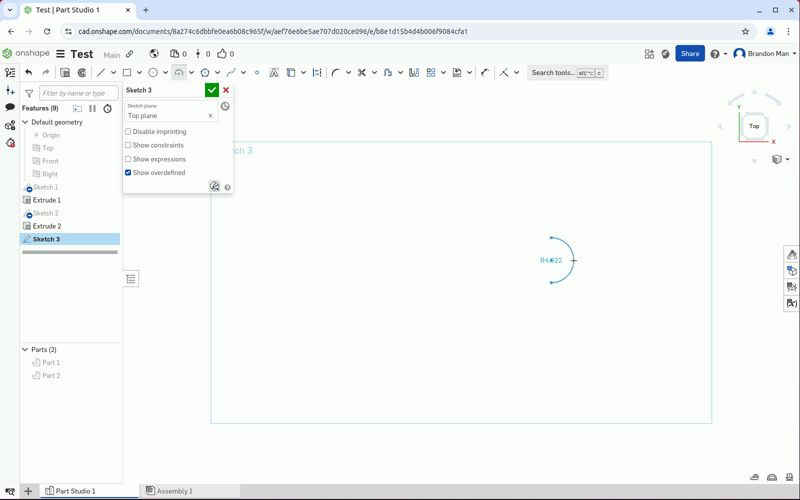
click(573, 260)
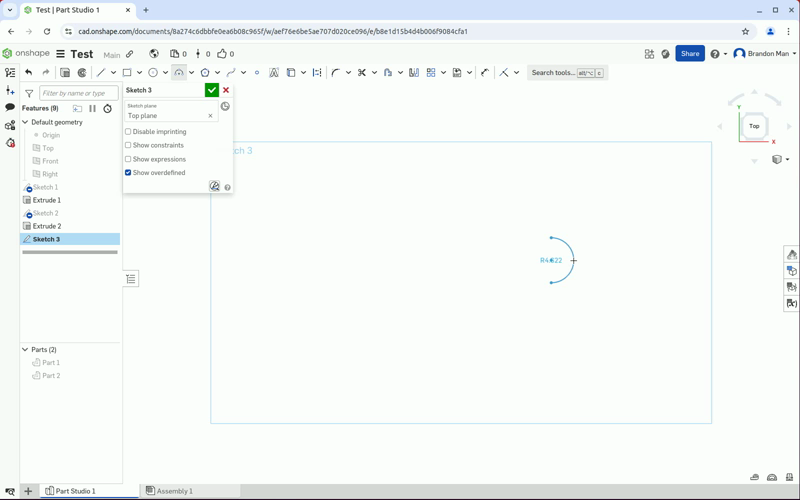
key_up(shift)
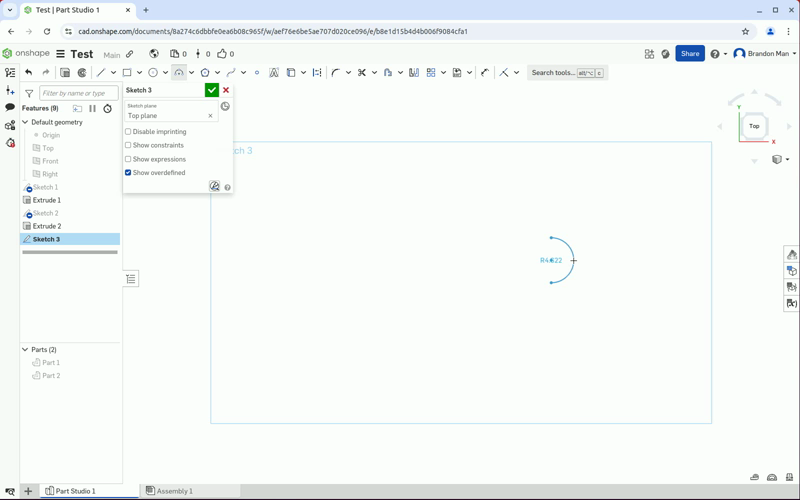
key(esc)
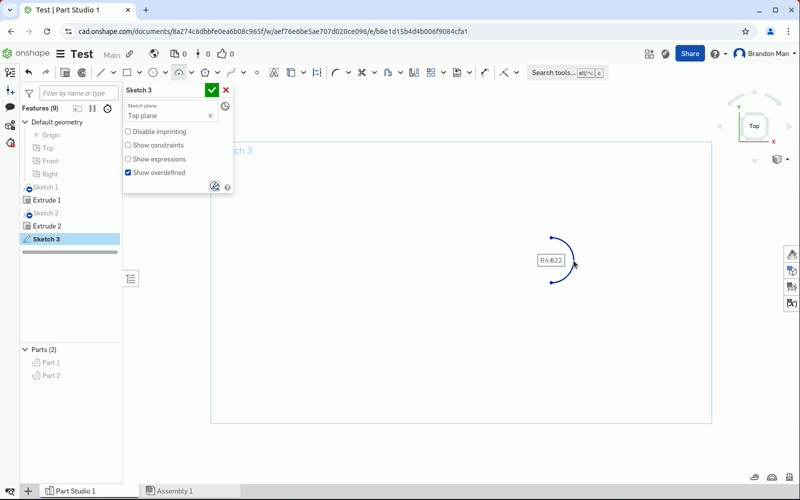
key(l)
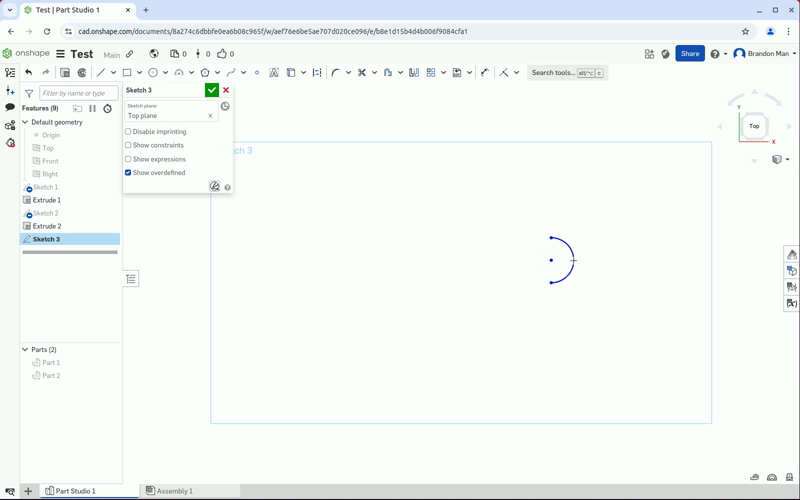
mouse_move(551, 237)
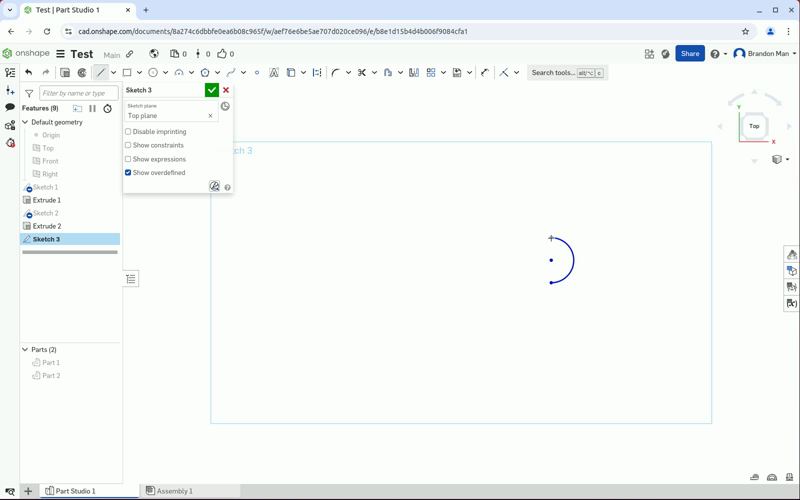
click(551, 237)
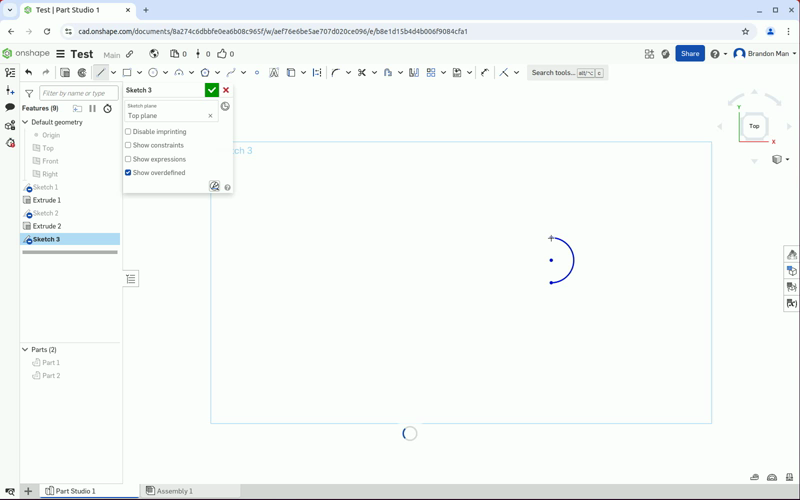
mouse_move(581, 237)
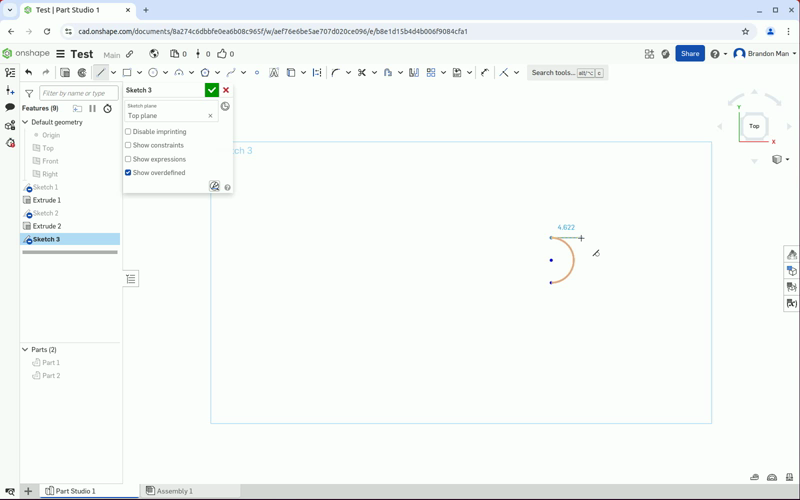
key_down(shift)
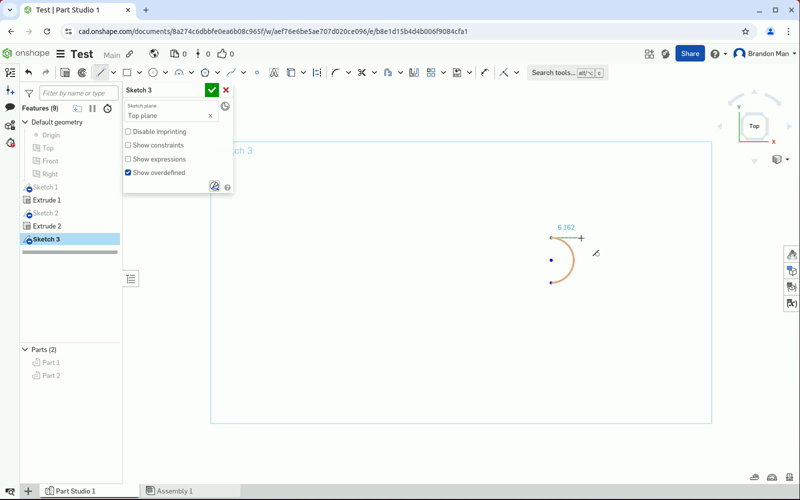
mouse_move(551, 282)
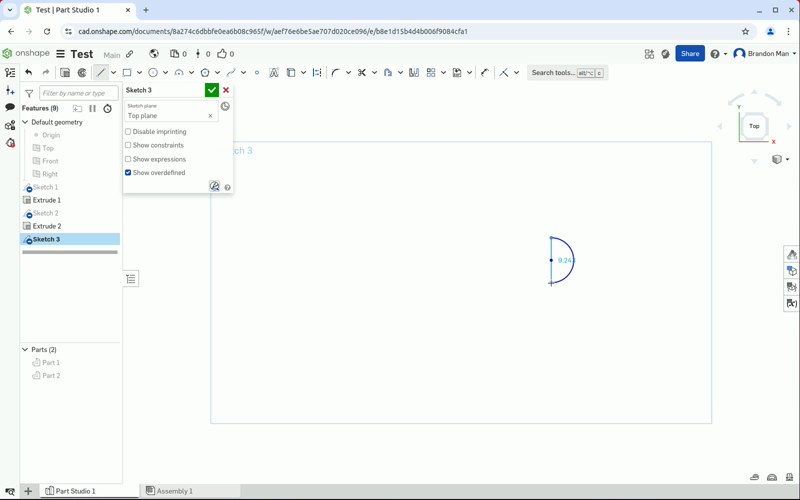
key_up(shift)
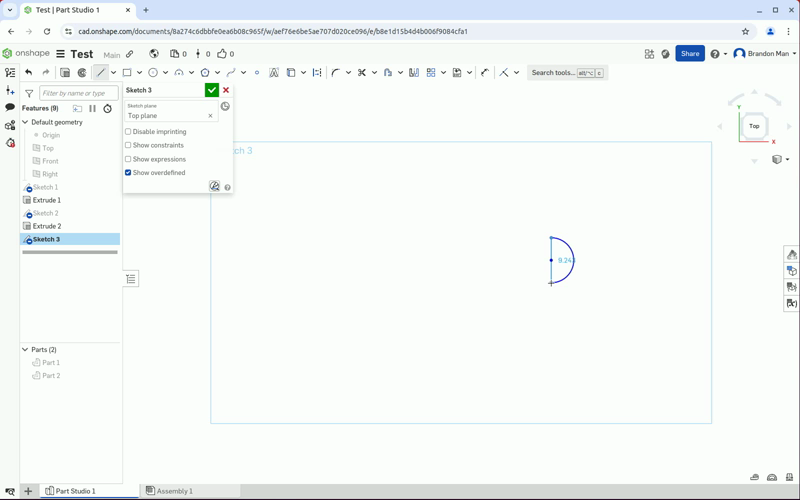
click(551, 282)
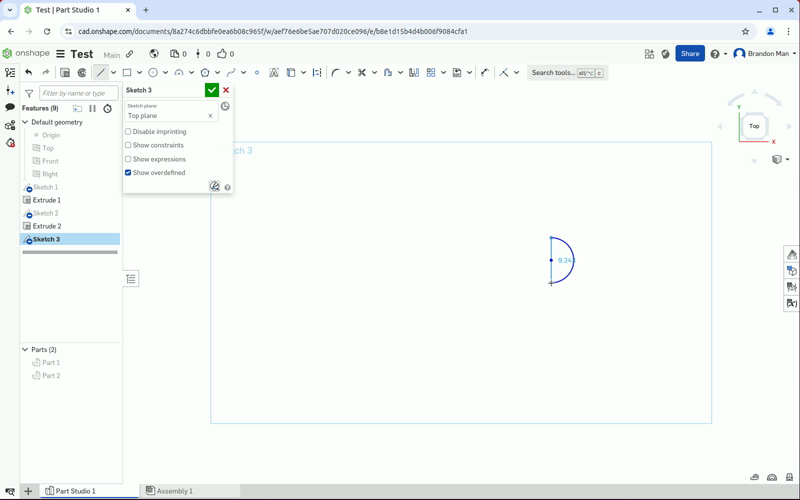
key(esc)
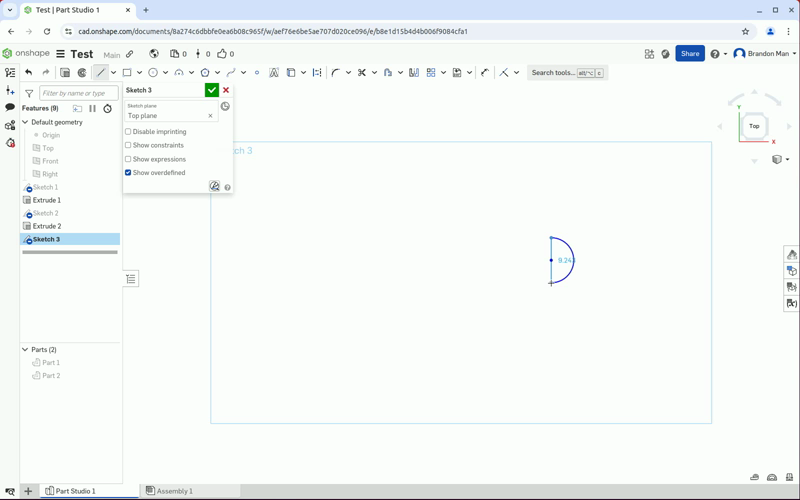
mouse_move(570, 251)
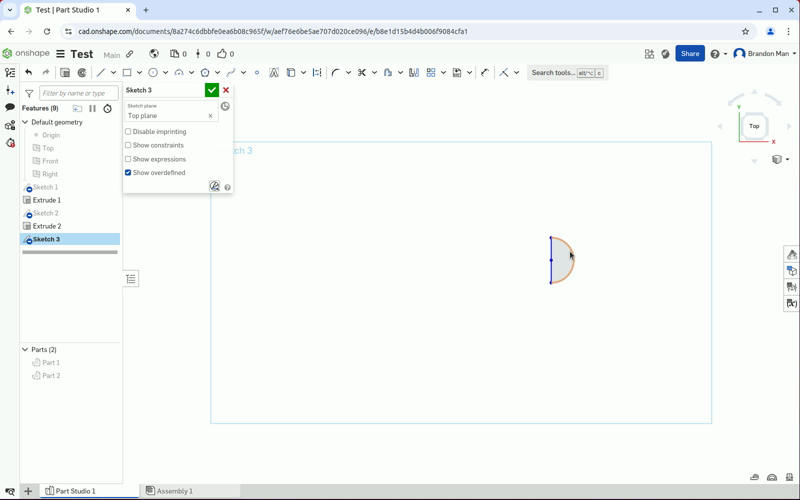
scroll(6)
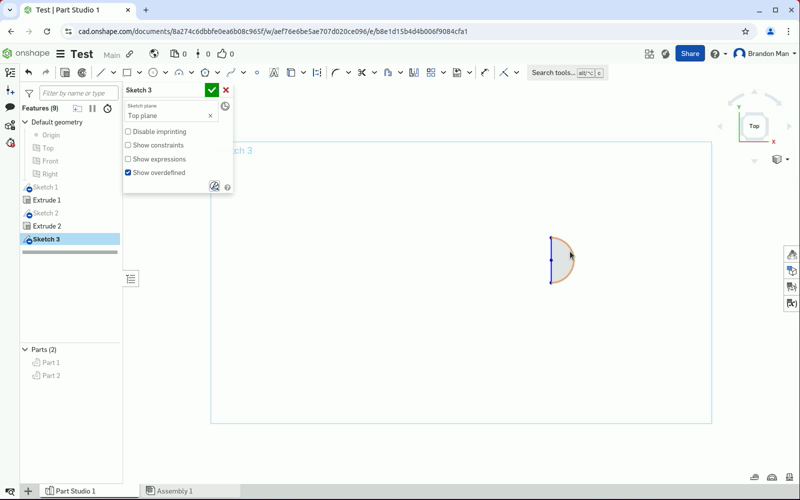
scroll(6)
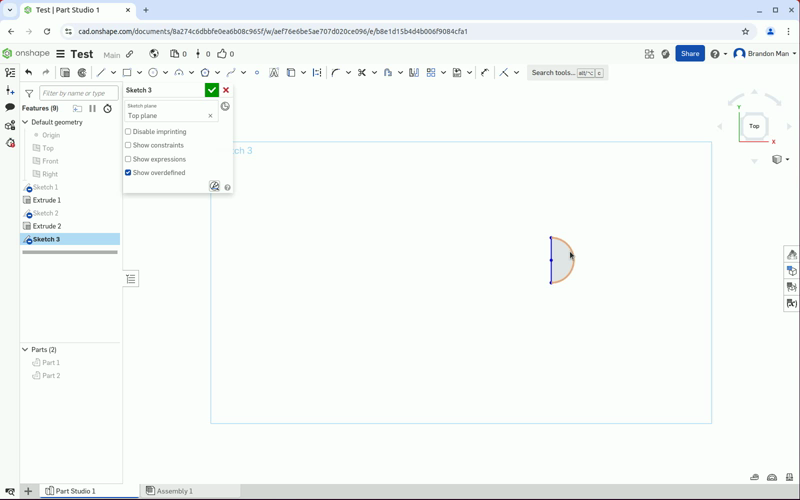
scroll(6)
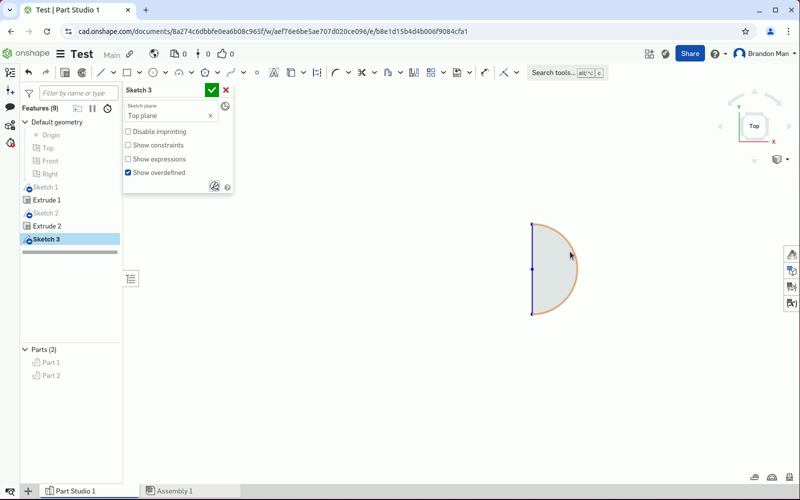
scroll(6)
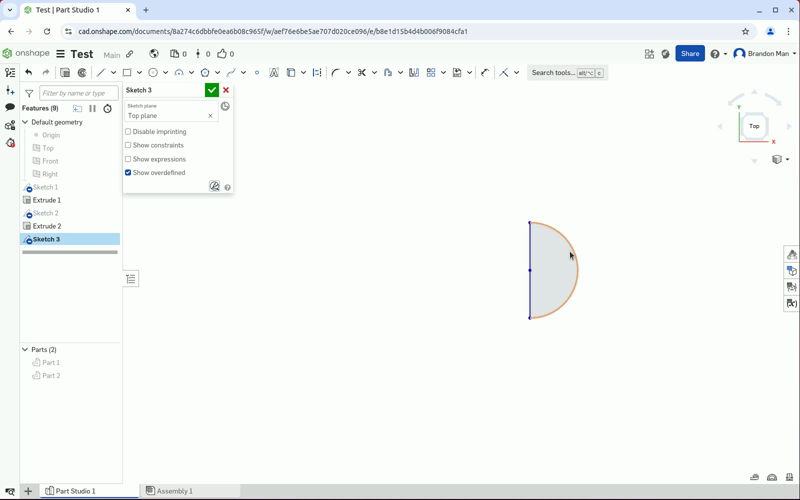
scroll(6)
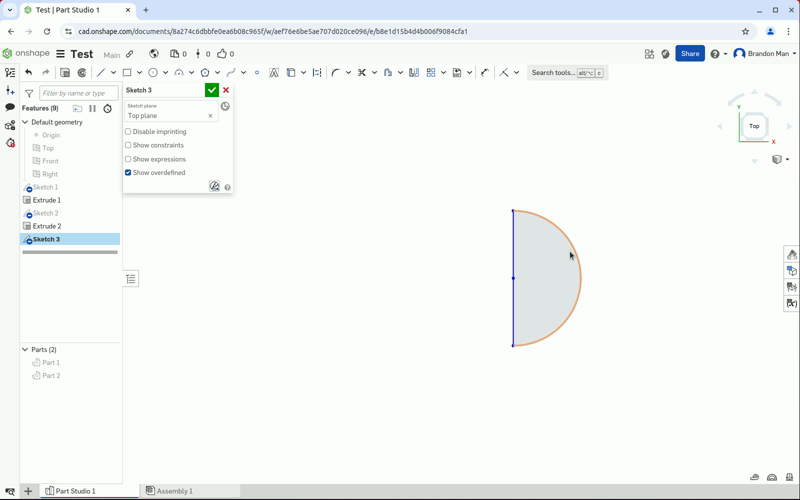
scroll(6)
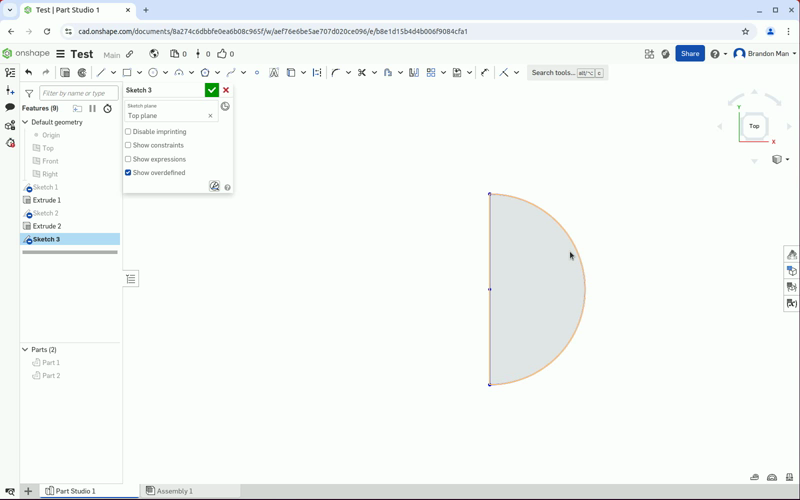
scroll(6)
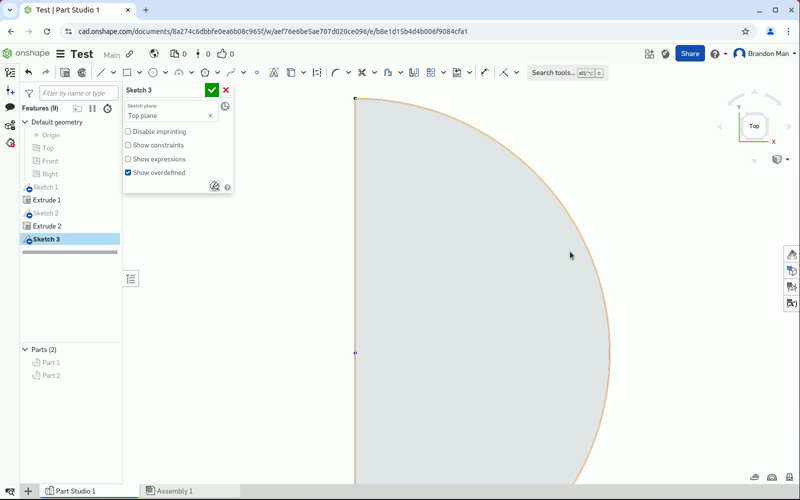
click(570, 251)
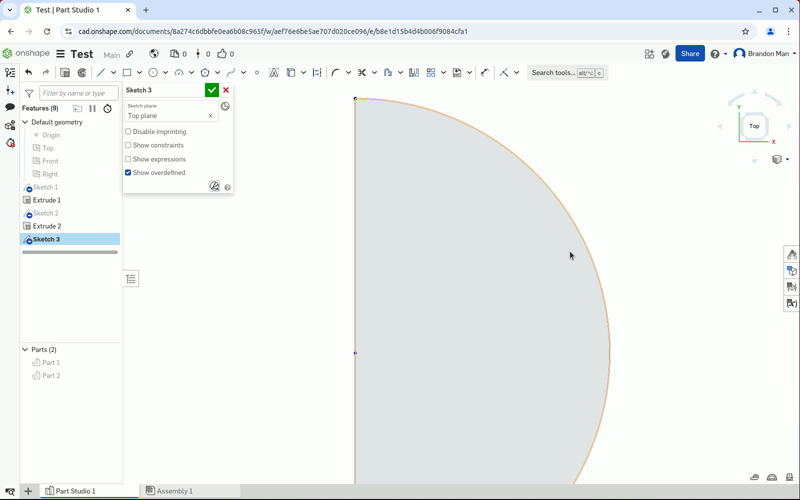
scroll(-6)
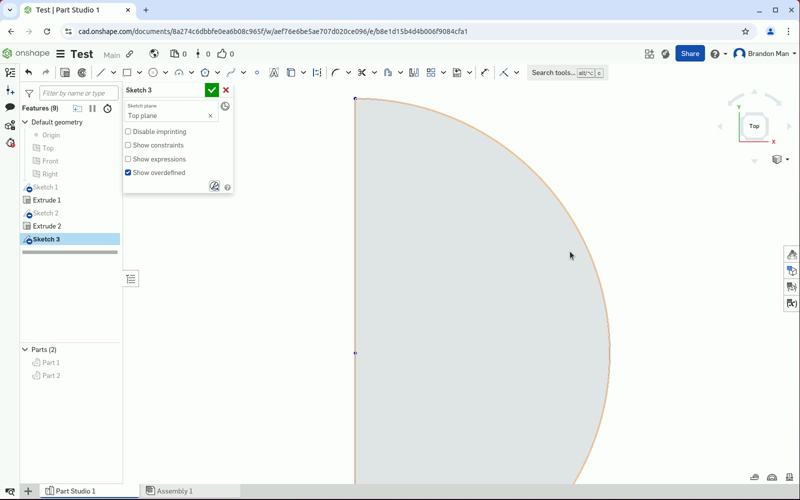
scroll(-6)
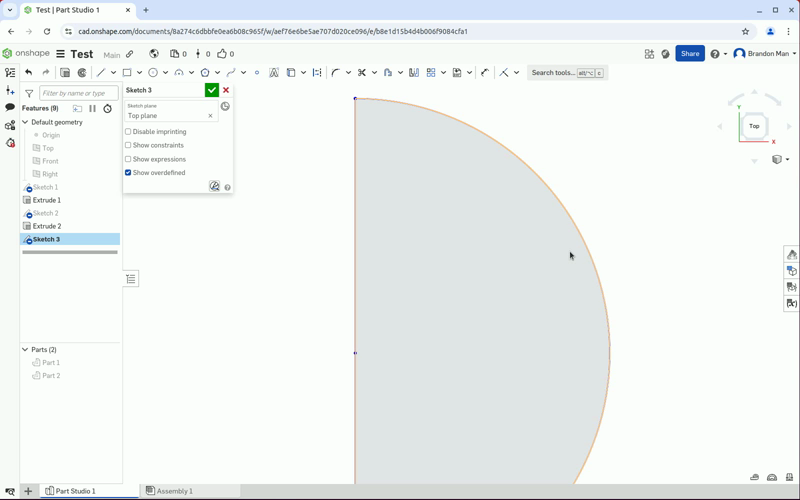
scroll(-6)
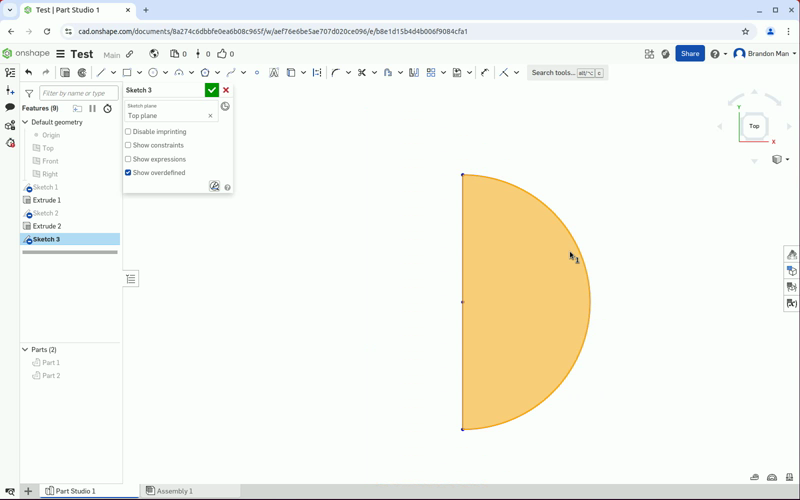
scroll(-6)
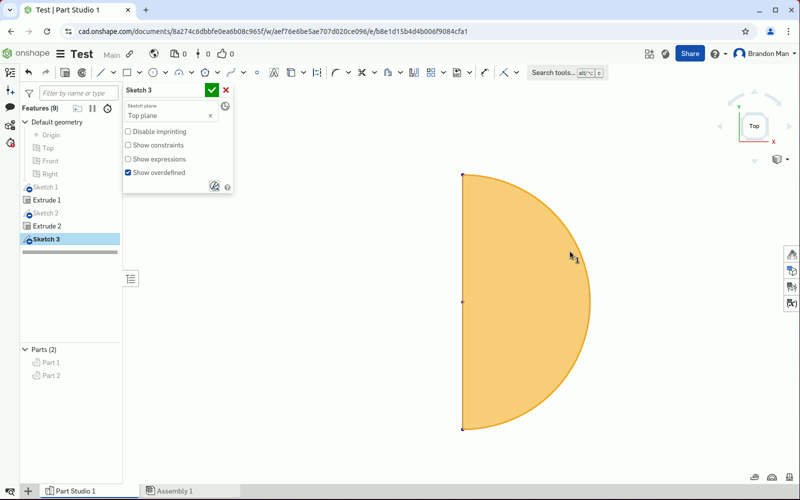
scroll(-6)
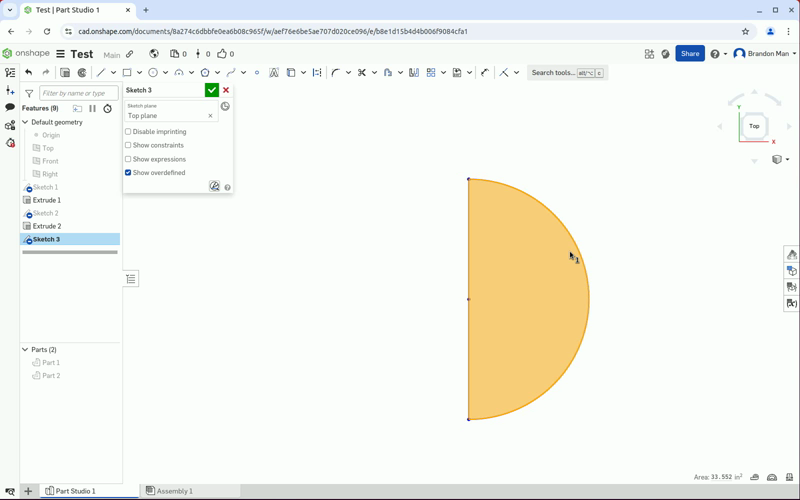
scroll(-6)
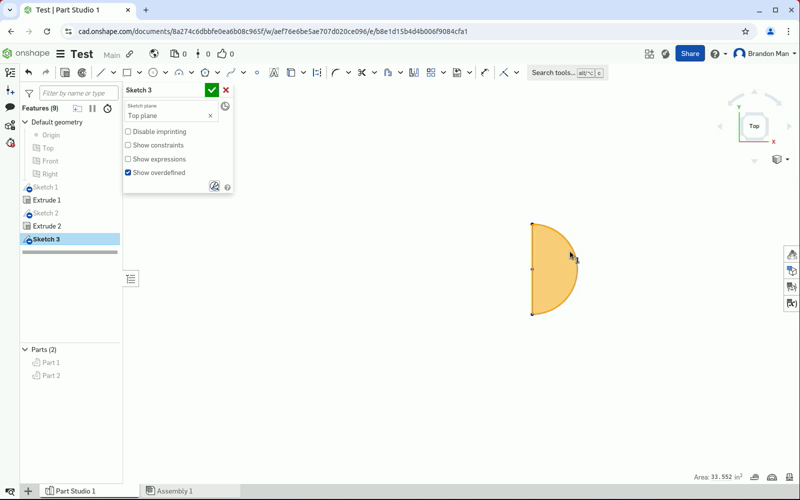
scroll(-6)
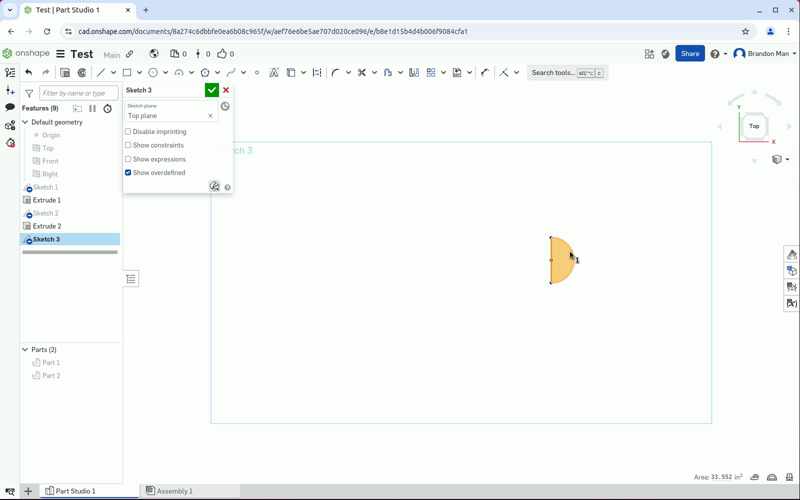
mouse_move(73, 352)
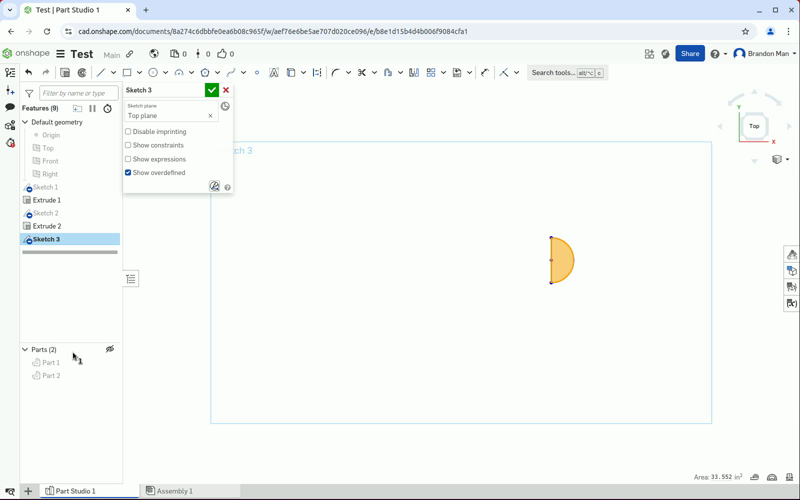
key(shift+y)
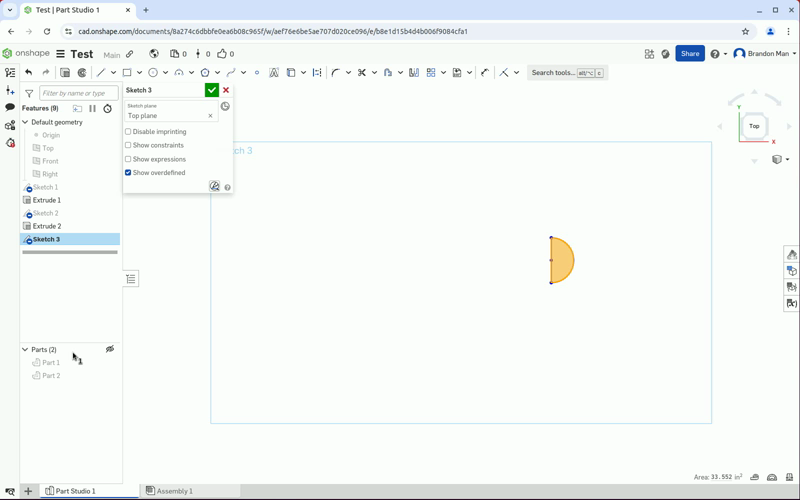
key(shift+e)
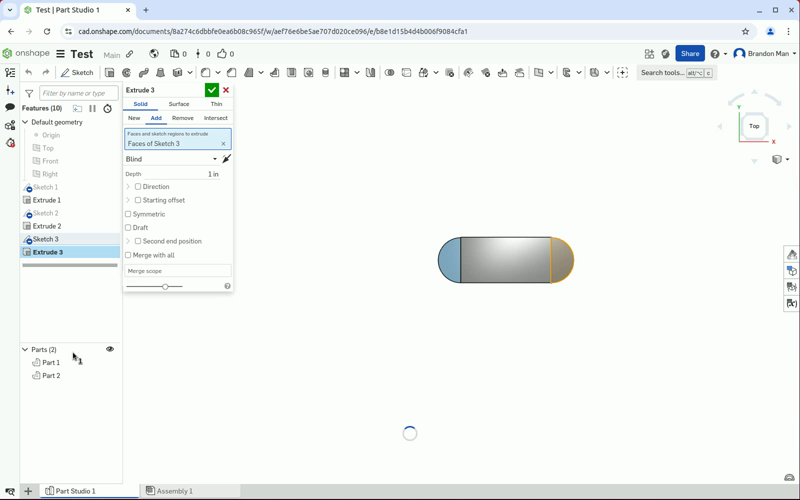
mouse_move(143, 106)
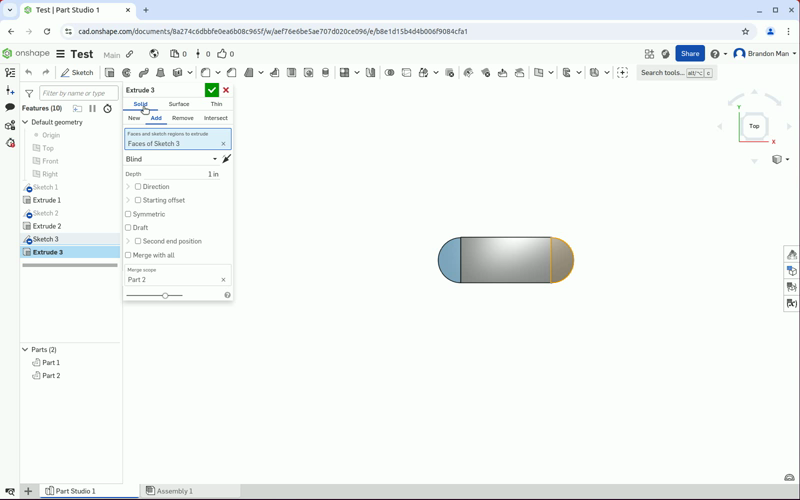
click(143, 106)
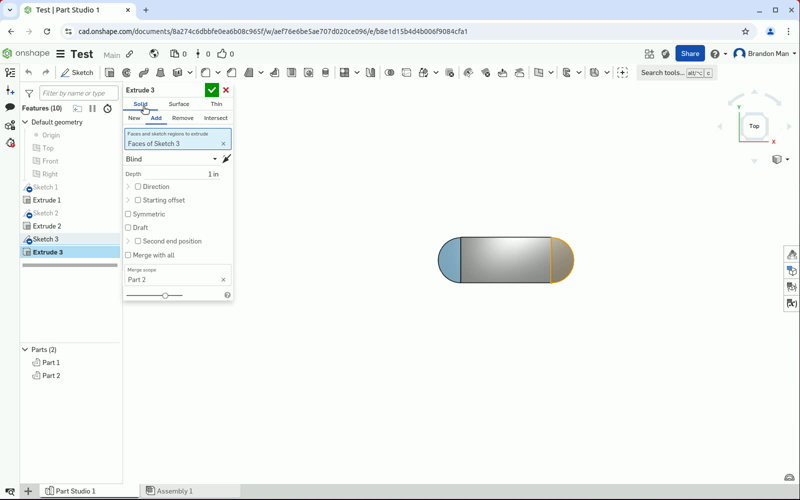
mouse_move(137, 120)
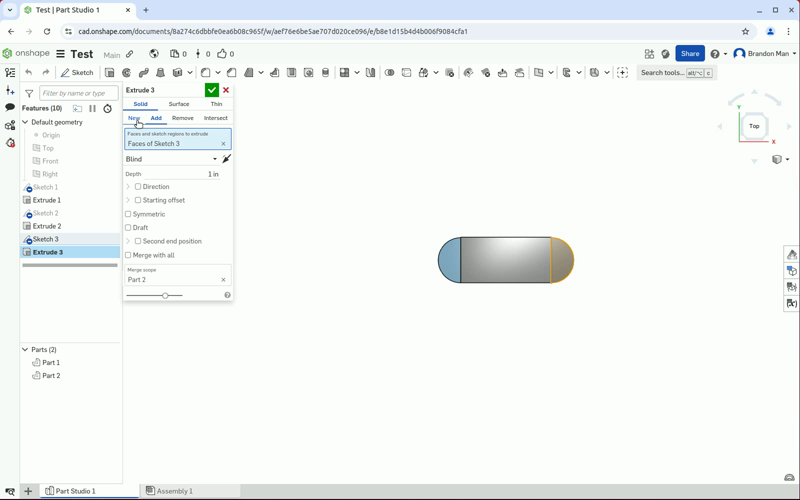
click(137, 120)
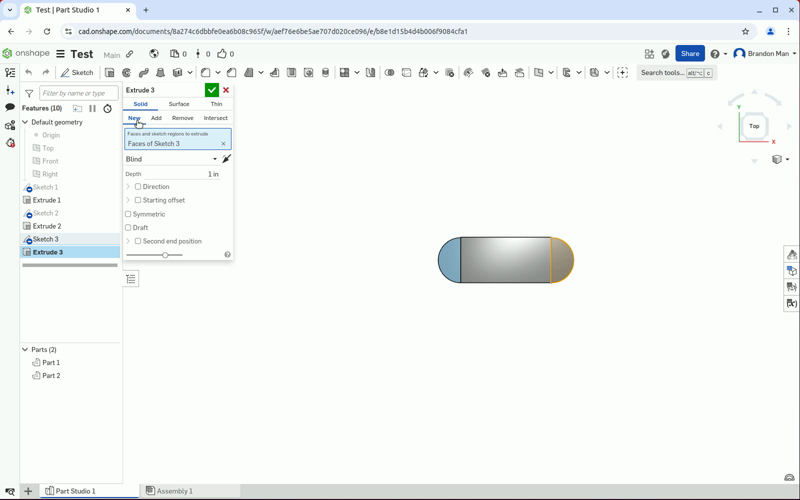
key(tab, 4)
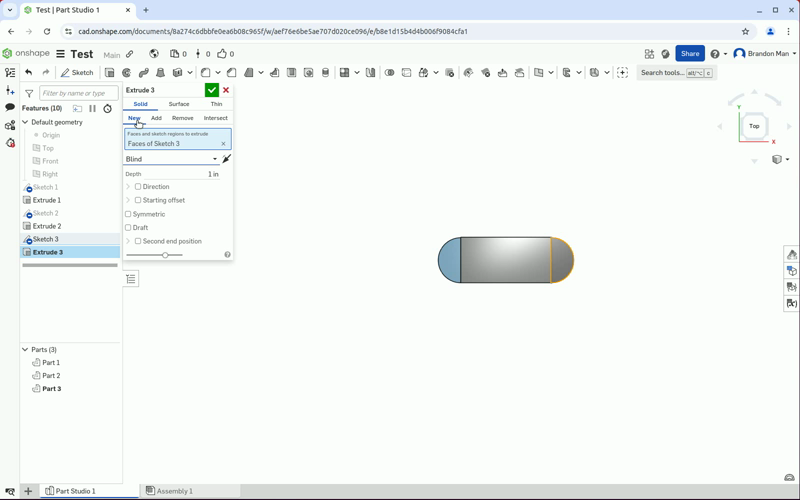
text(4.574)
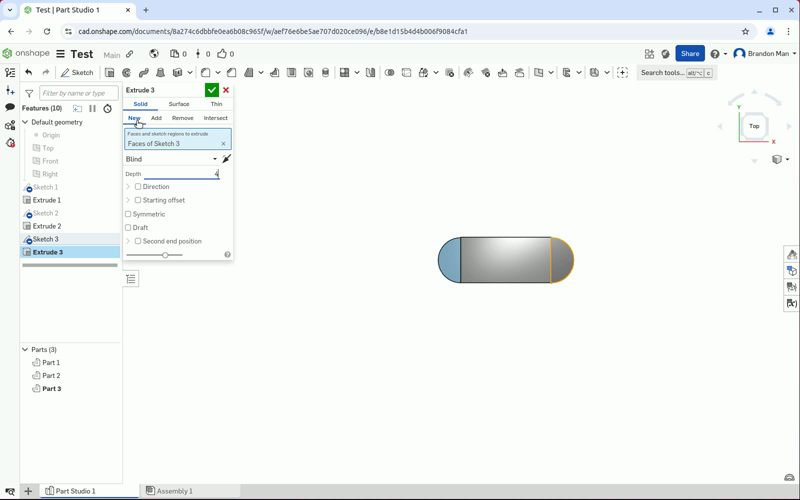
key(enter)
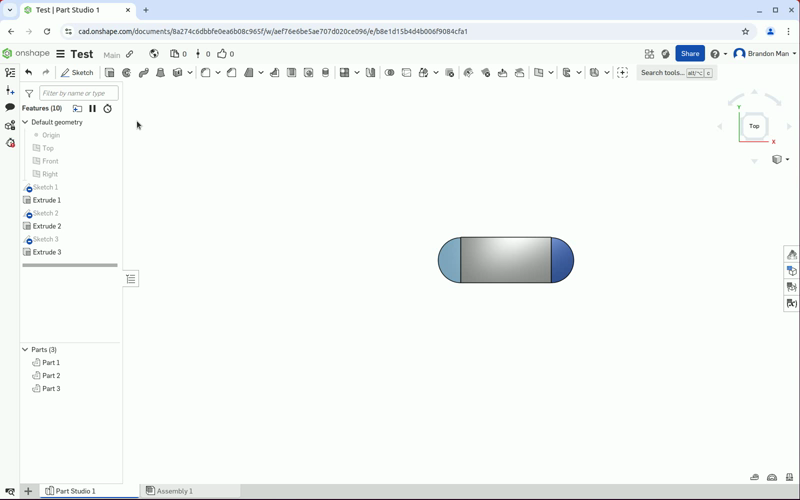
key(shift+h)
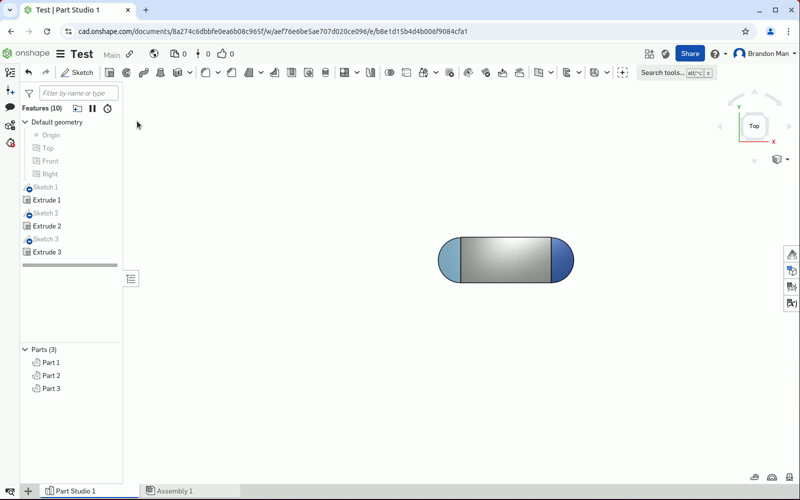
key(shift+h)
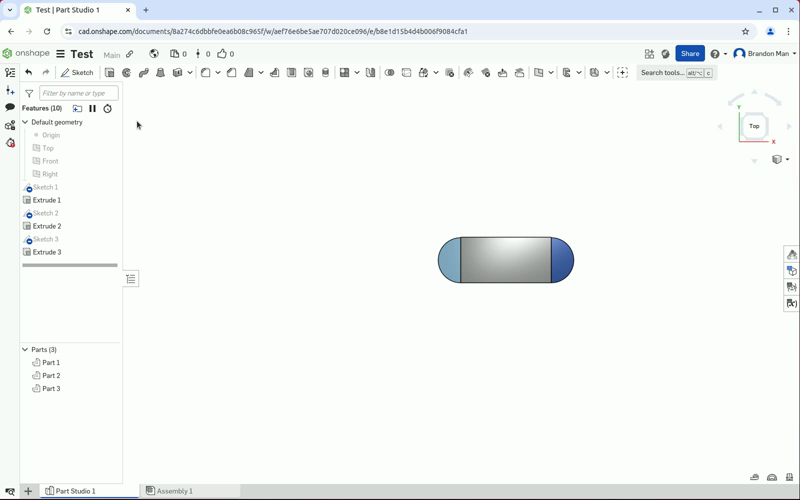
mouse_move(73, 189)
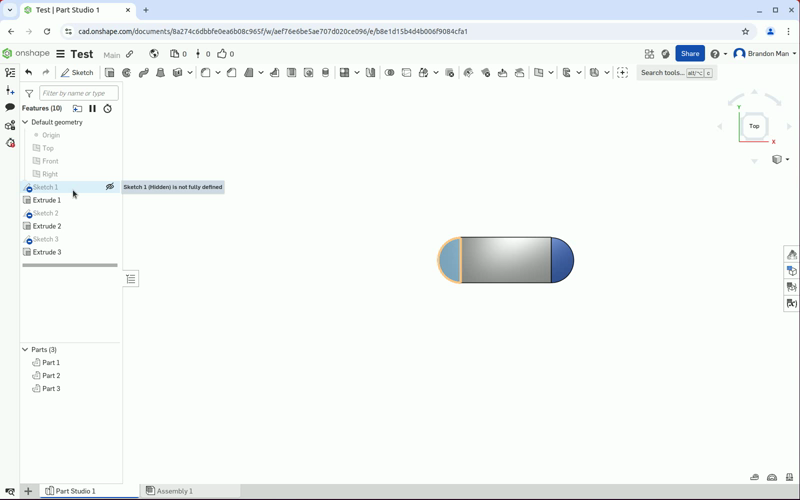
click(73, 189)
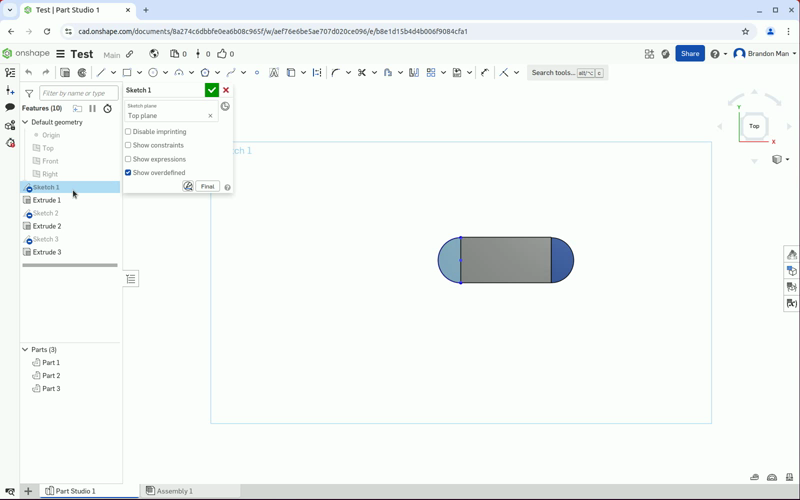
mouse_move(229, 92)
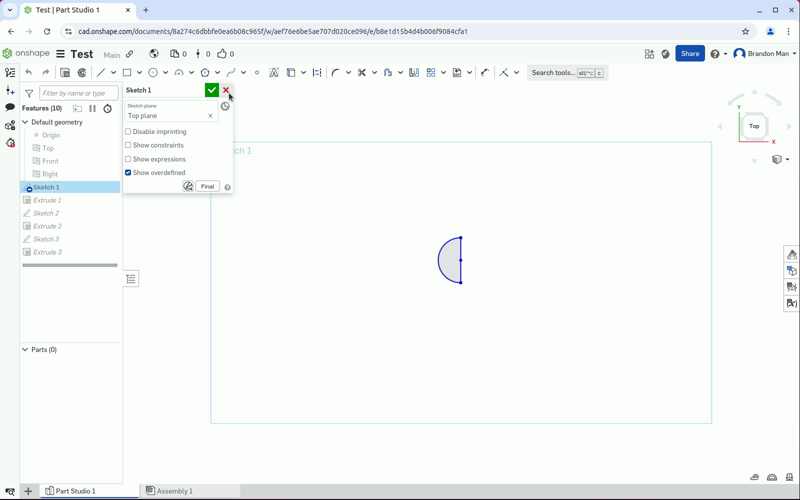
click(229, 92)
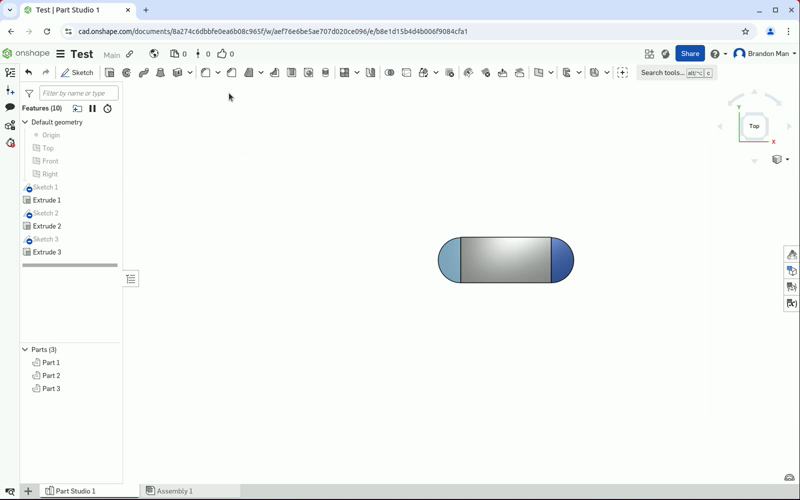
mouse_move(541, 75)
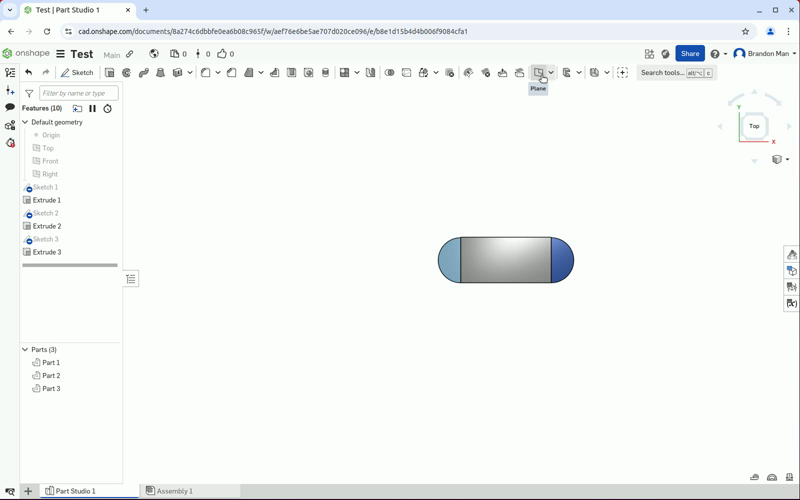
click(541, 75)
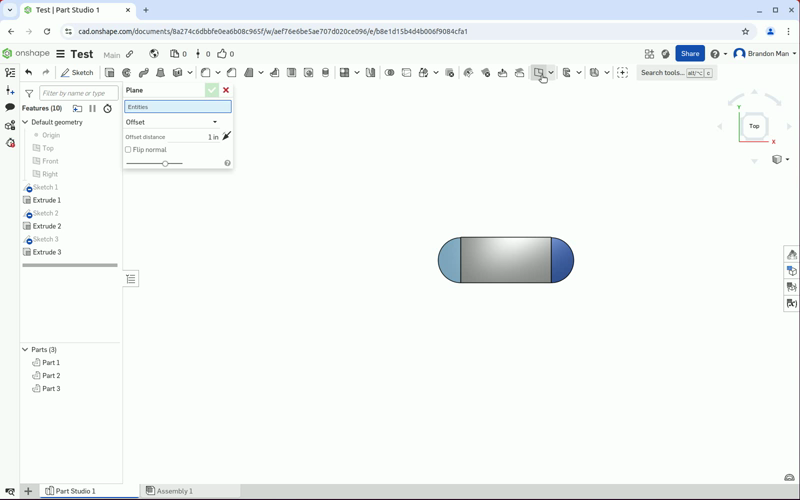
mouse_move(73, 150)
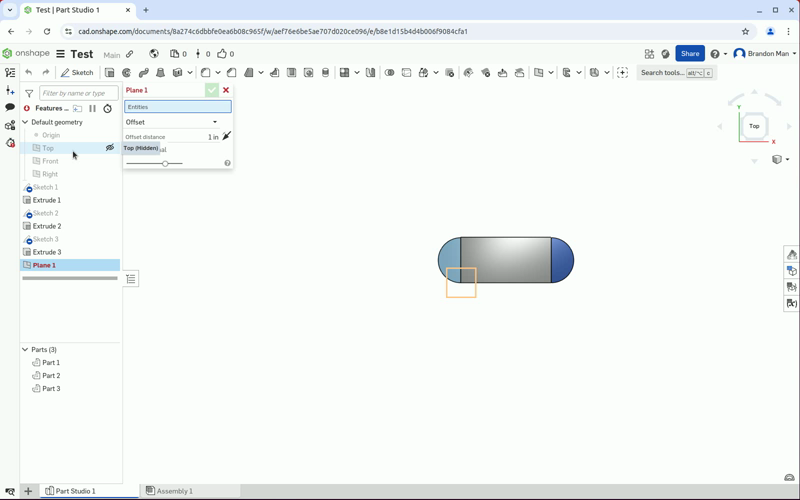
click(73, 150)
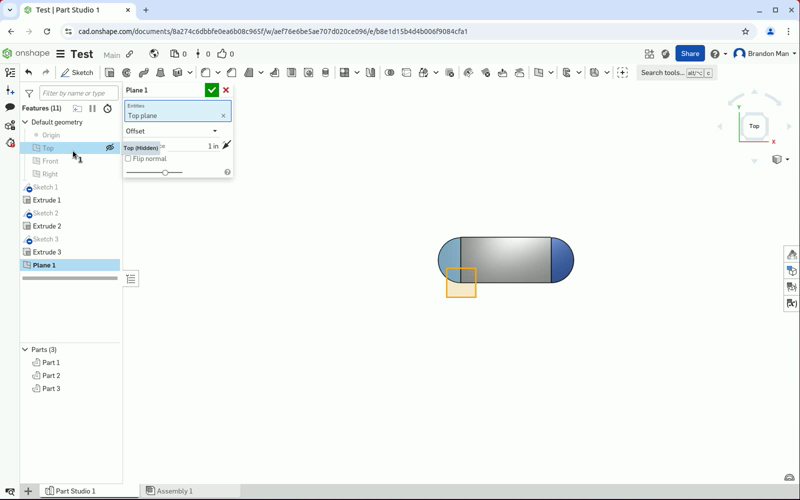
key(tab, 2)
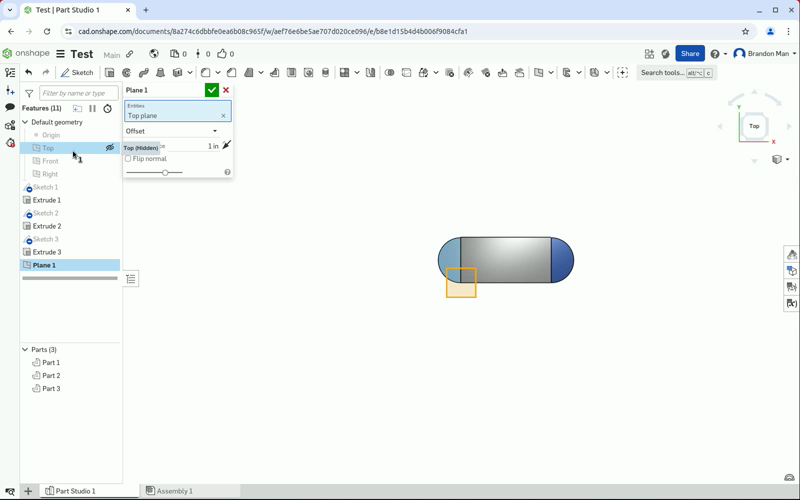
text(4.56)
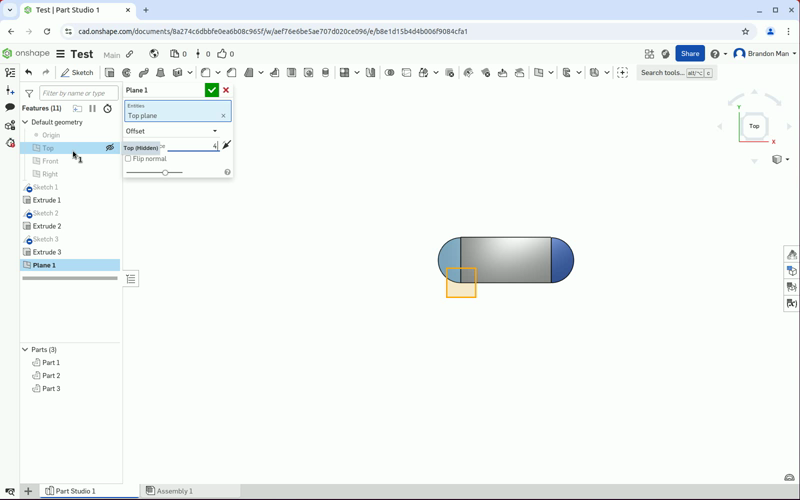
key(enter, 2)
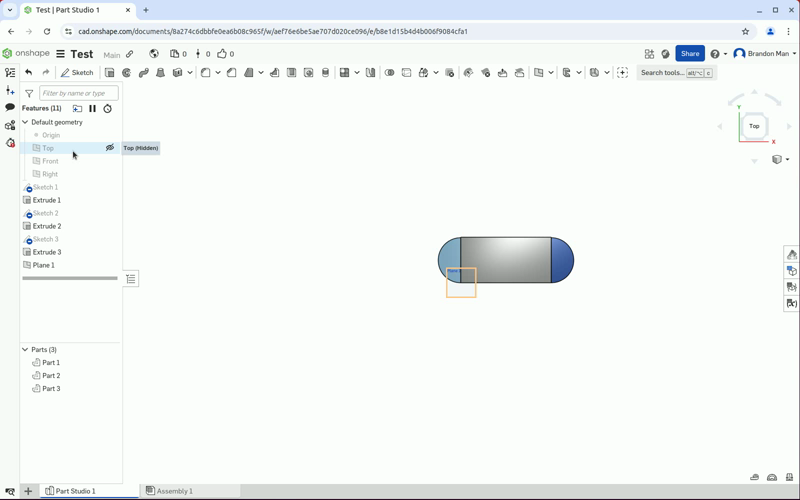
key(shift+s)
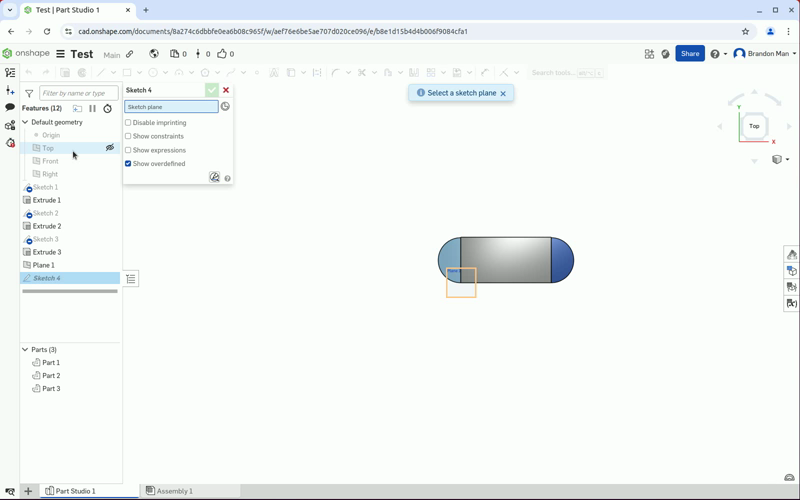
mouse_move(73, 267)
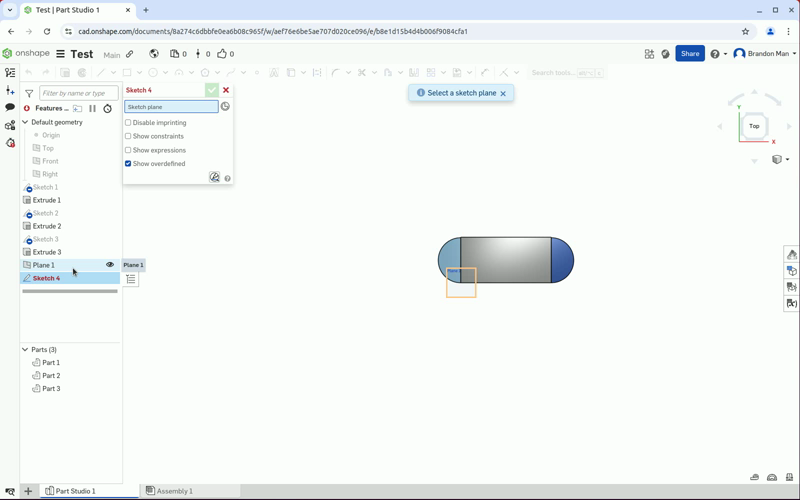
click(73, 267)
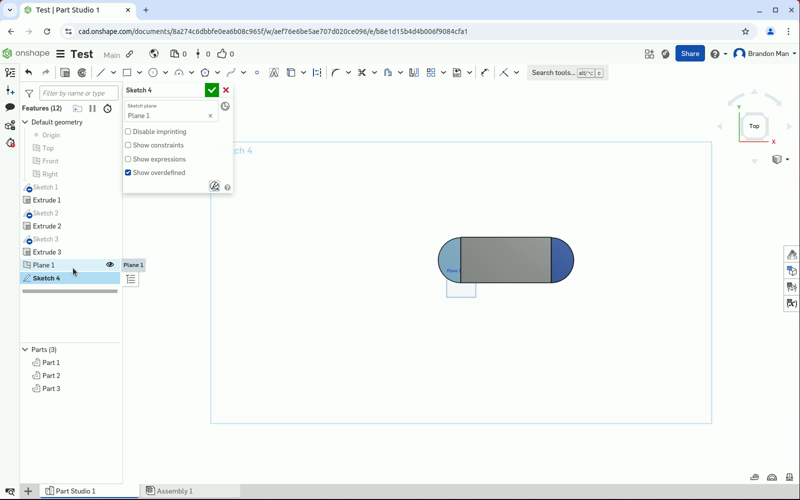
mouse_move(73, 352)
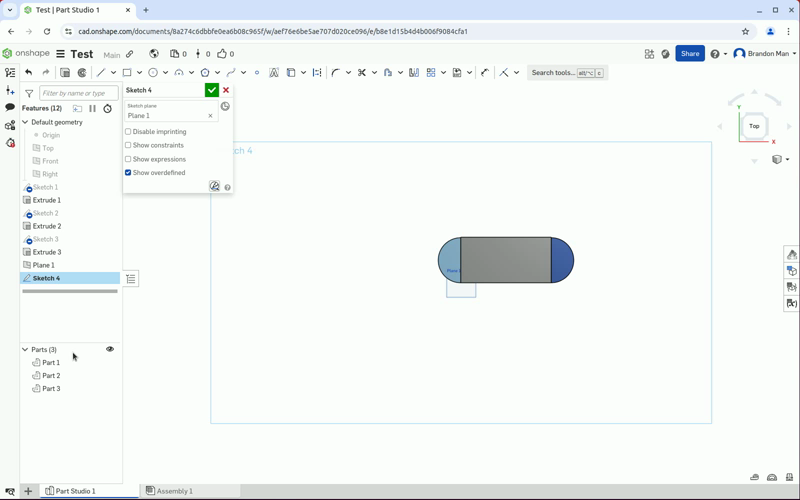
key(y)
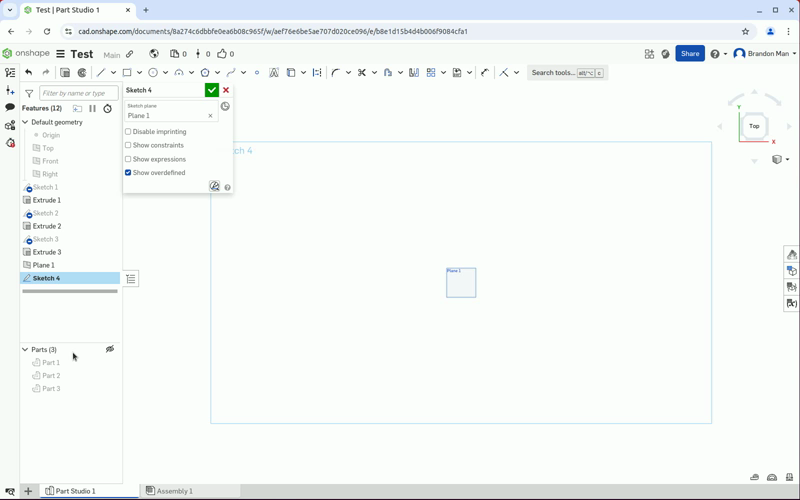
key(c)
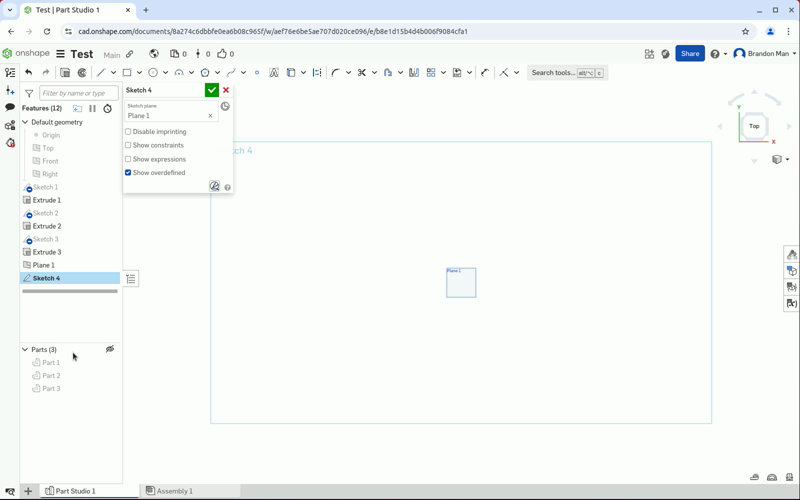
key_down(shift)
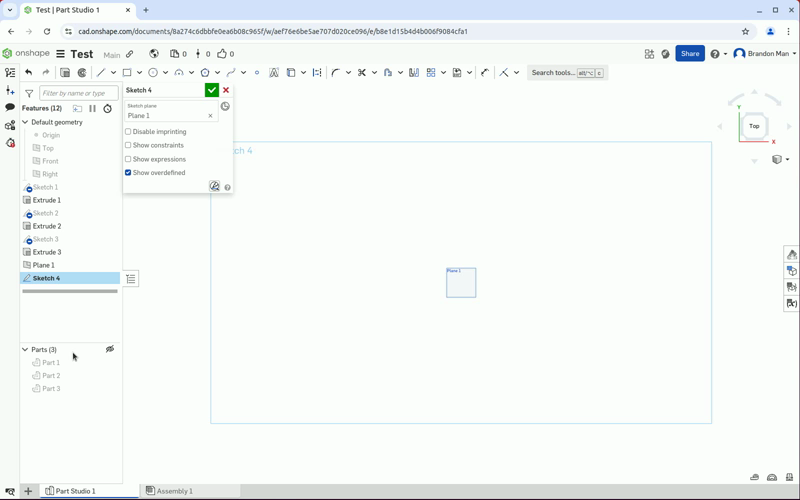
mouse_move(460, 260)
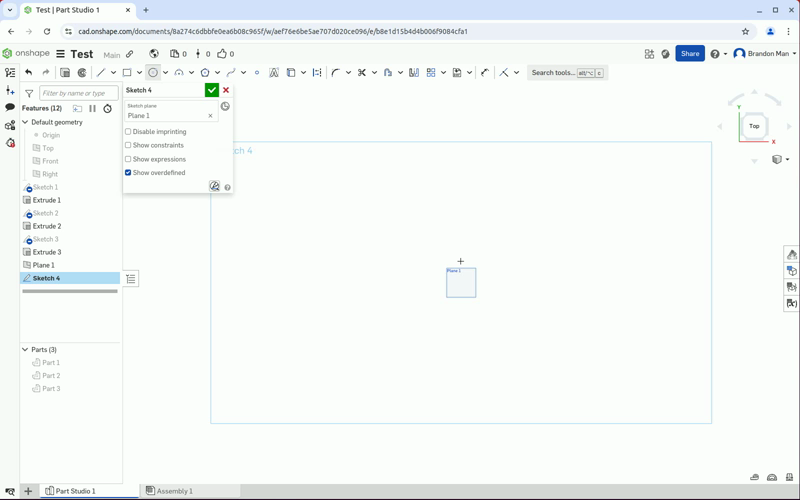
click(460, 260)
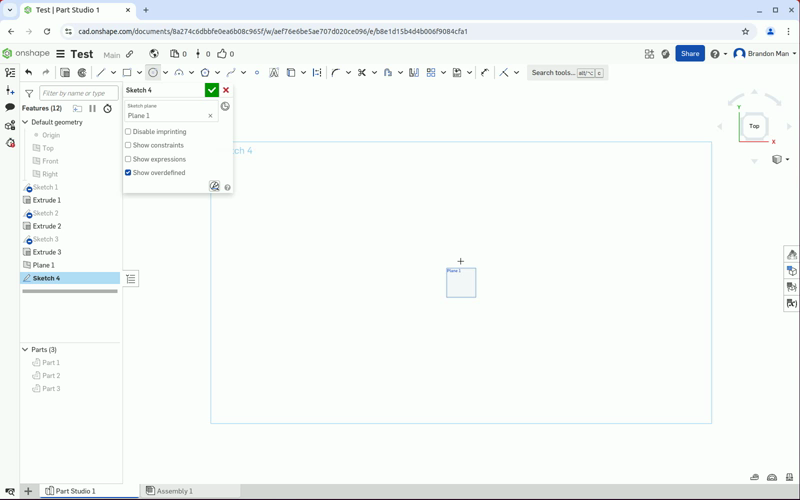
key_up(shift)
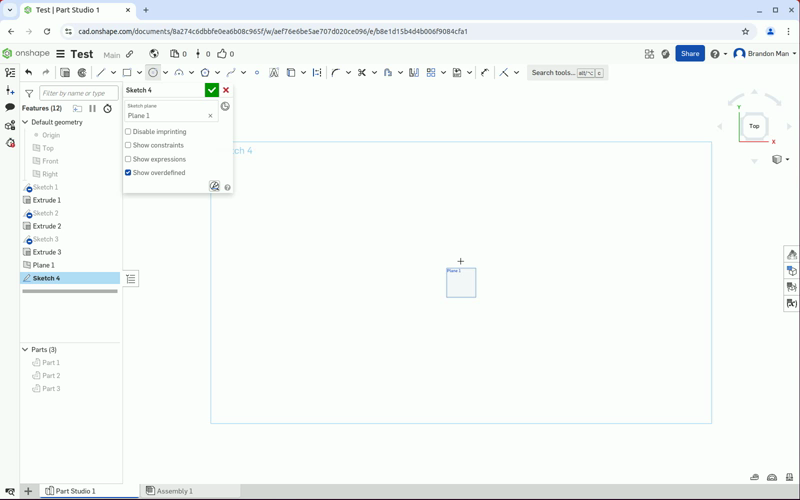
mouse_move(472, 260)
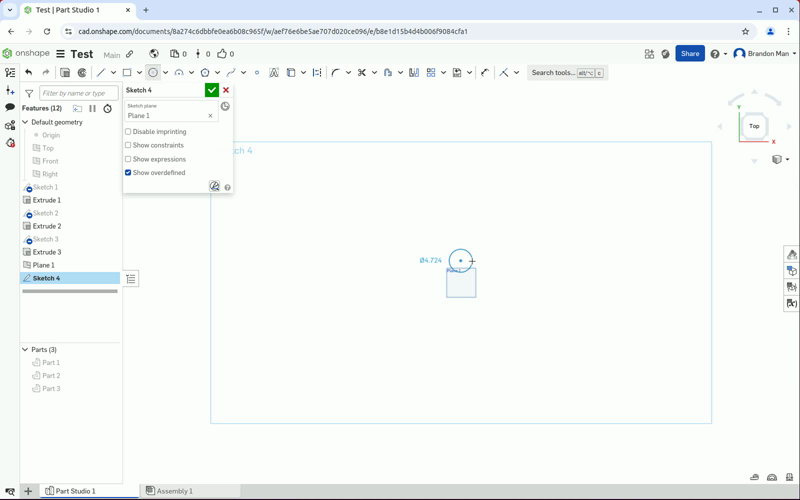
click(472, 260)
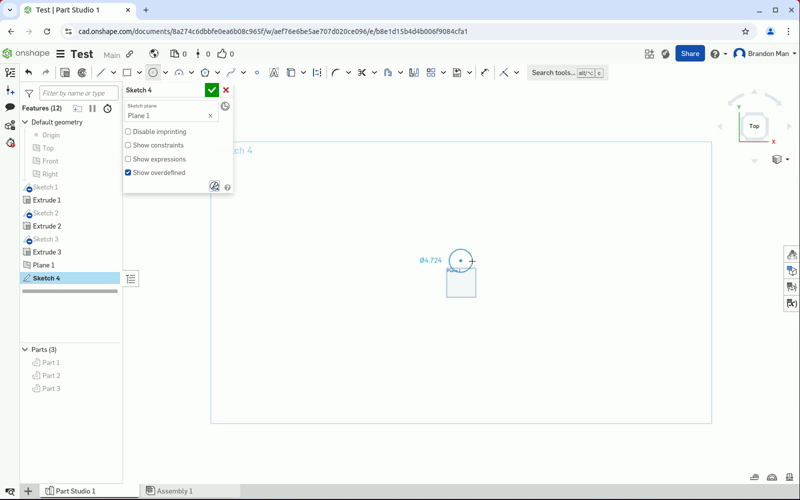
key(esc)
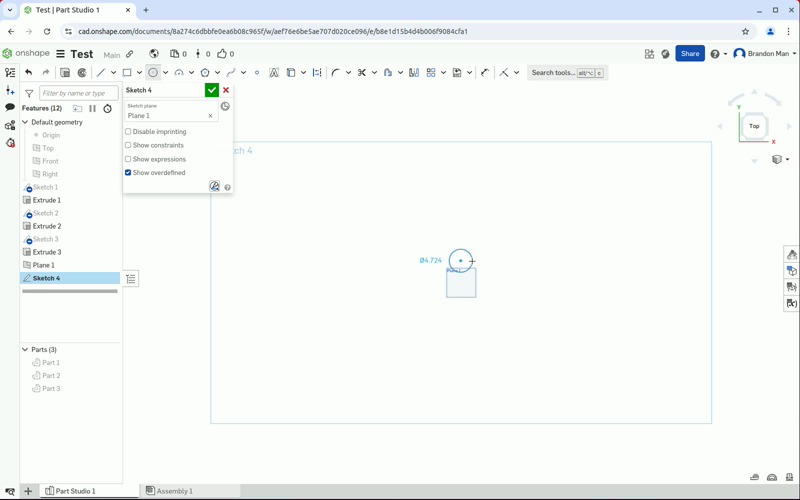
mouse_move(452, 255)
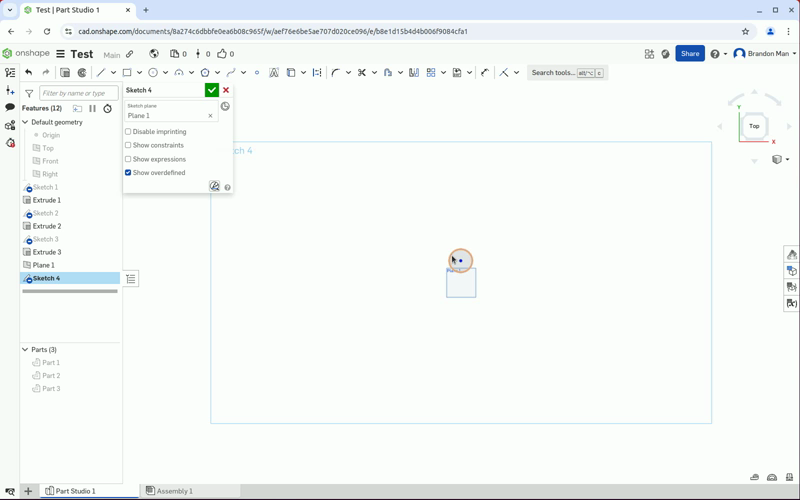
scroll(6)
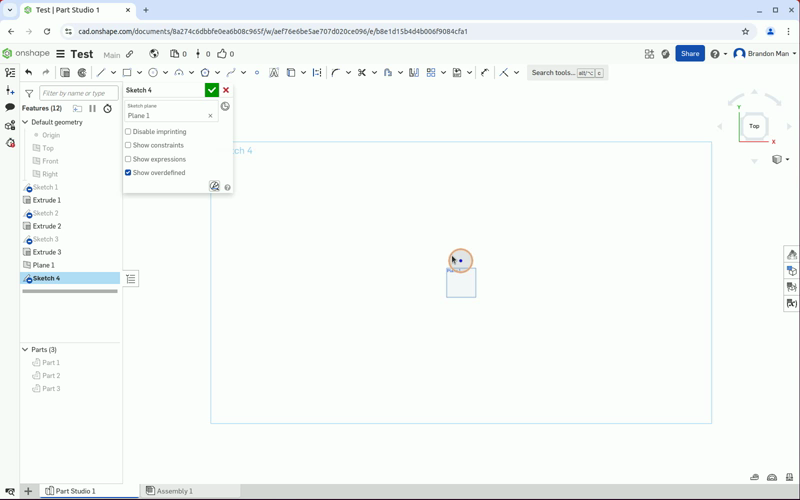
scroll(6)
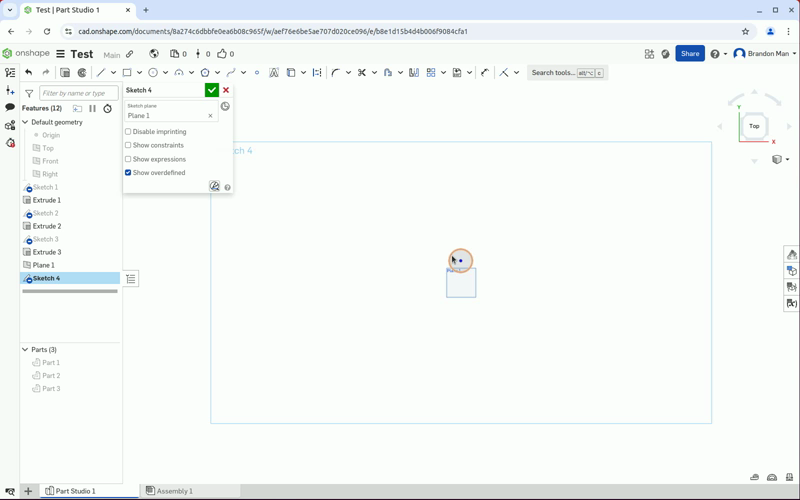
scroll(6)
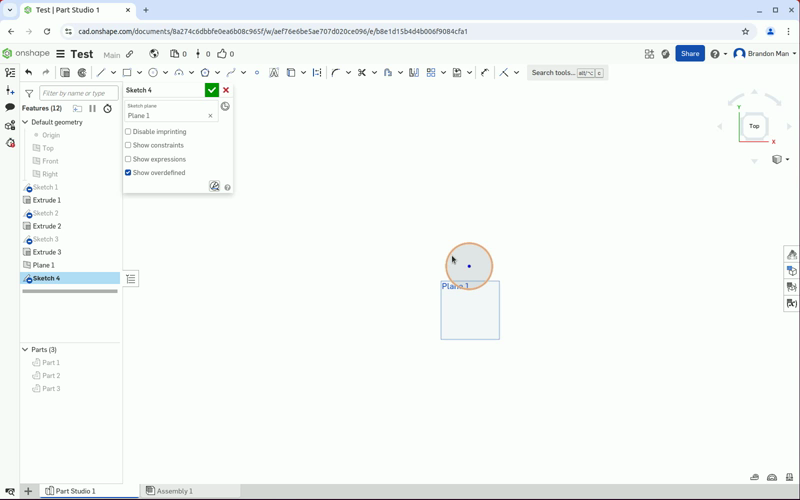
scroll(6)
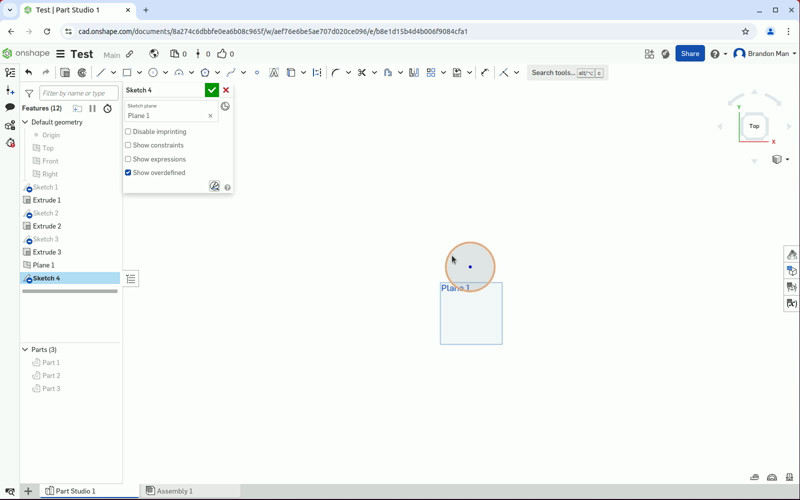
scroll(6)
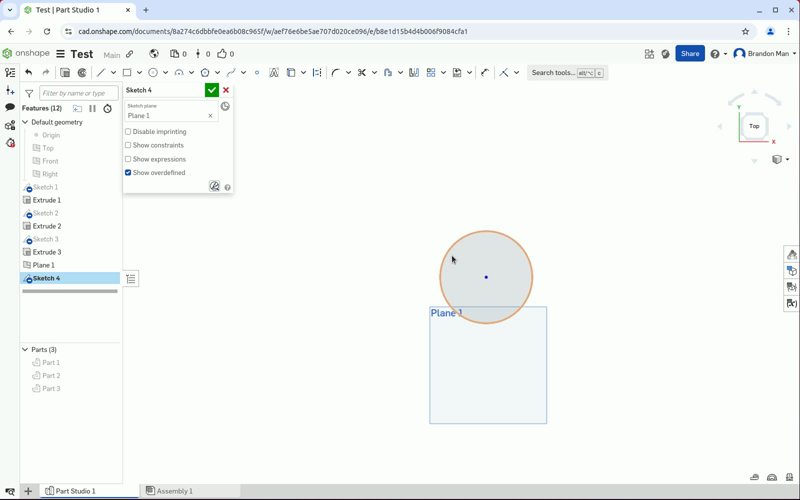
scroll(6)
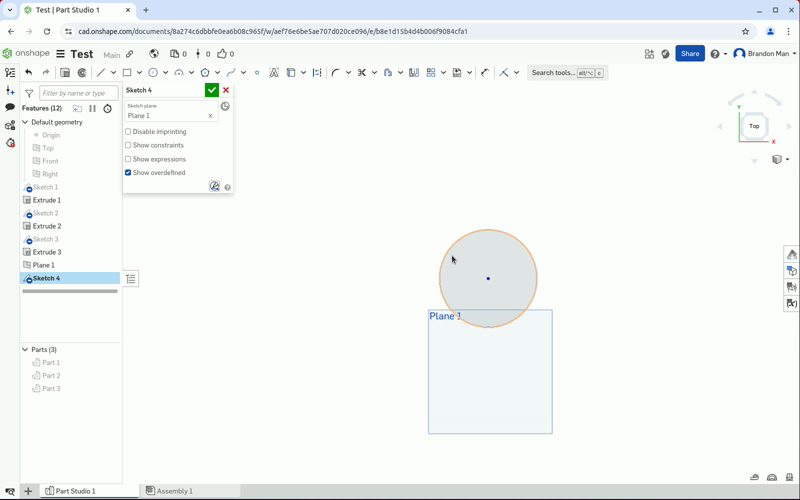
scroll(6)
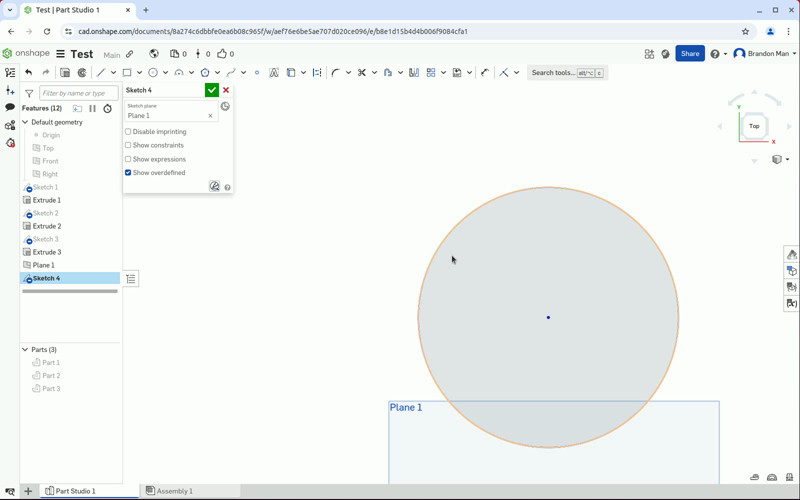
click(452, 255)
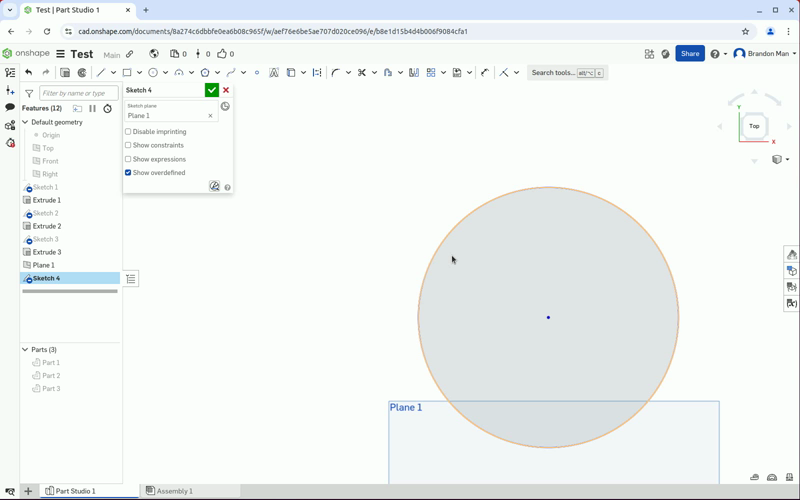
scroll(-6)
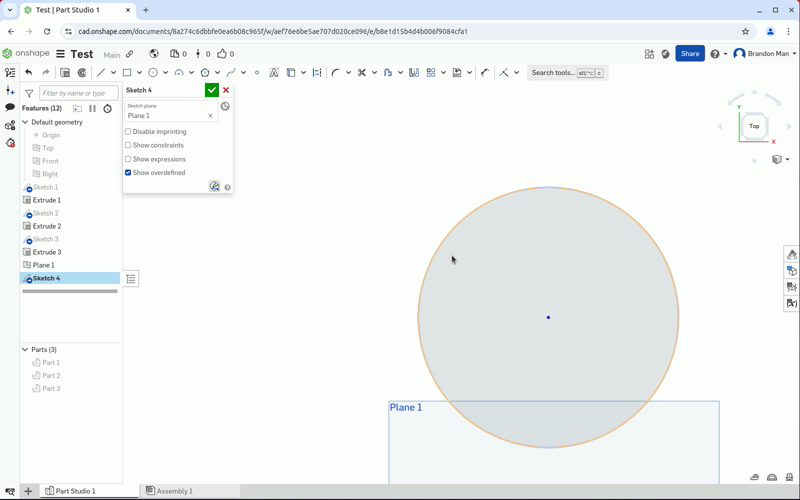
scroll(-6)
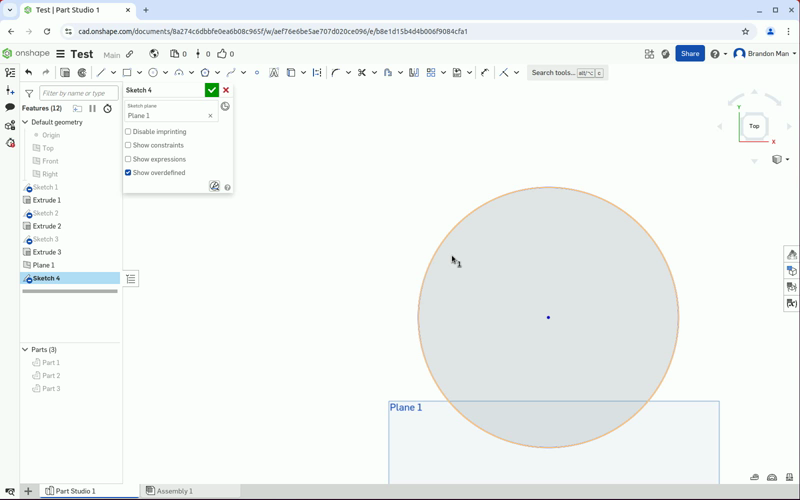
scroll(-6)
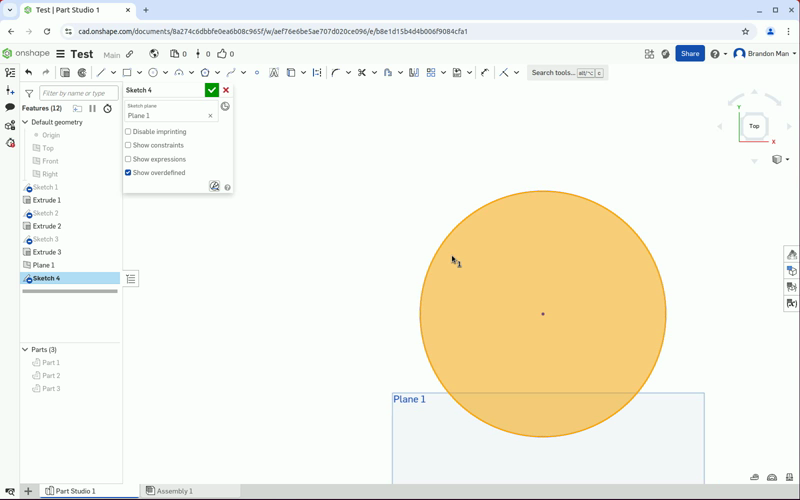
scroll(-6)
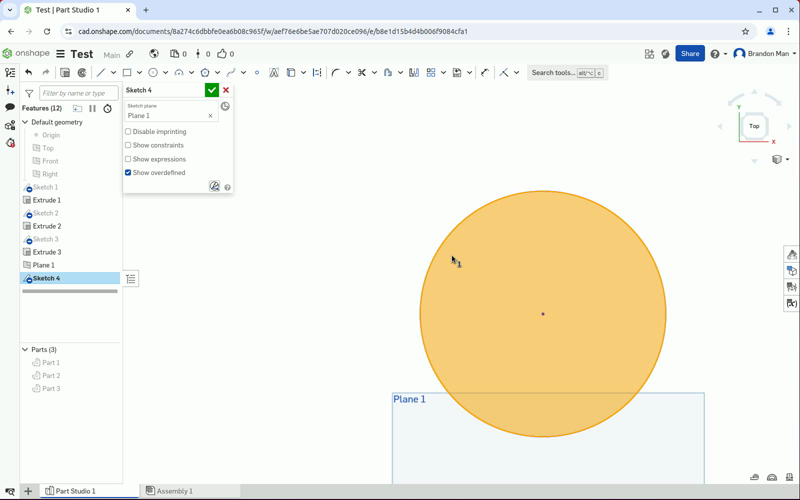
scroll(-6)
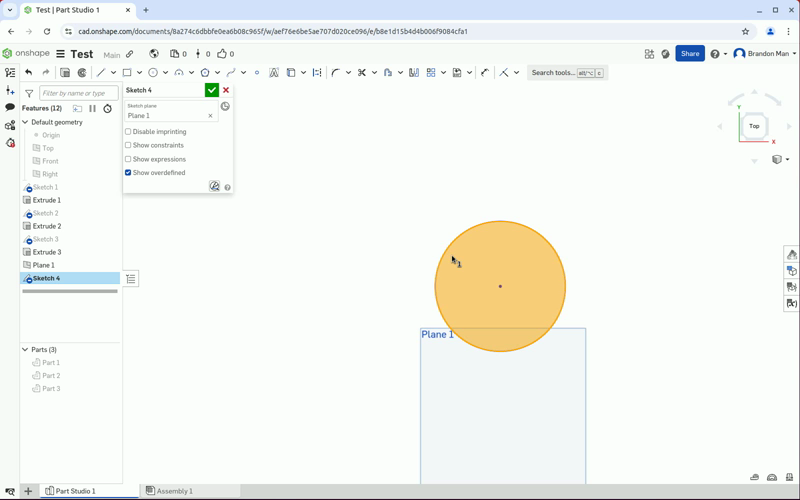
scroll(-6)
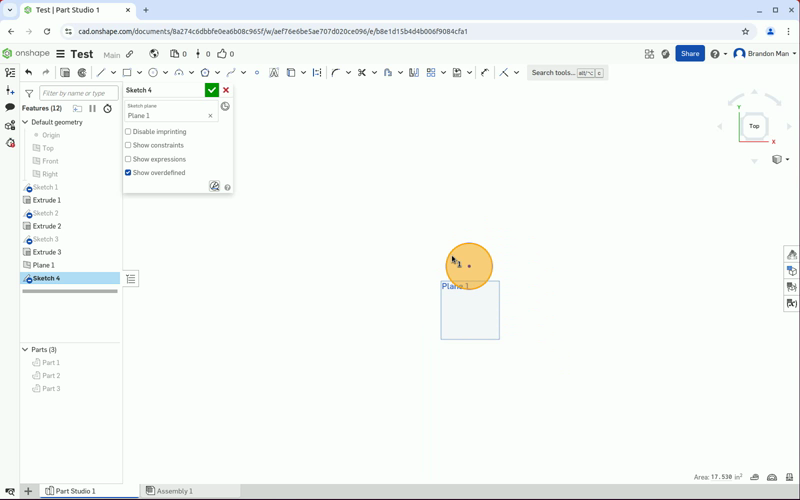
scroll(-6)
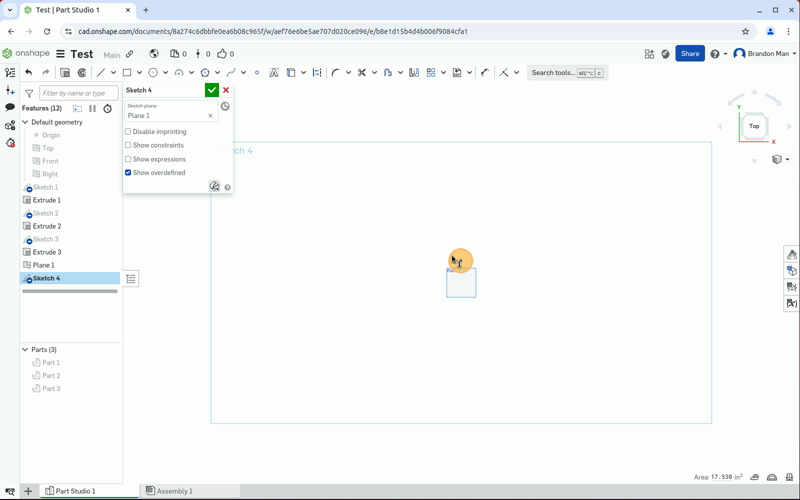
mouse_move(73, 352)
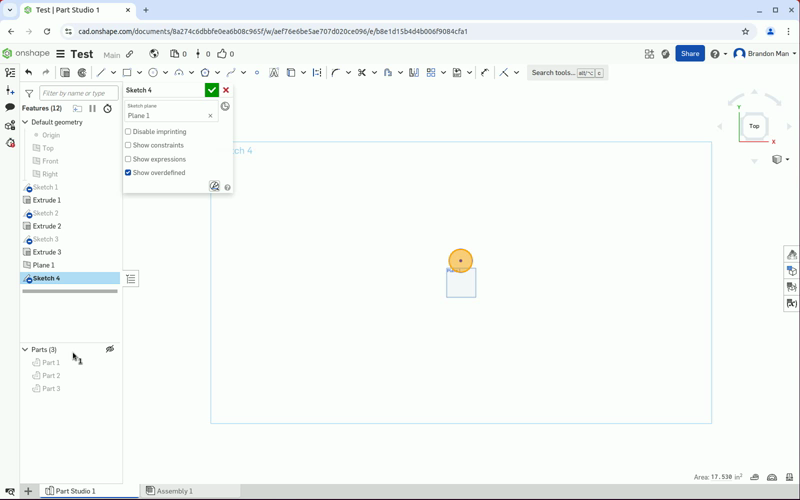
key(shift+y)
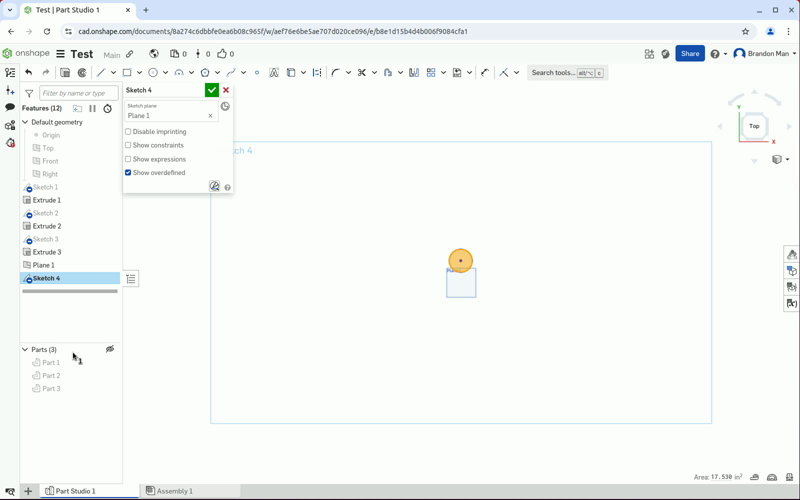
key(shift+e)
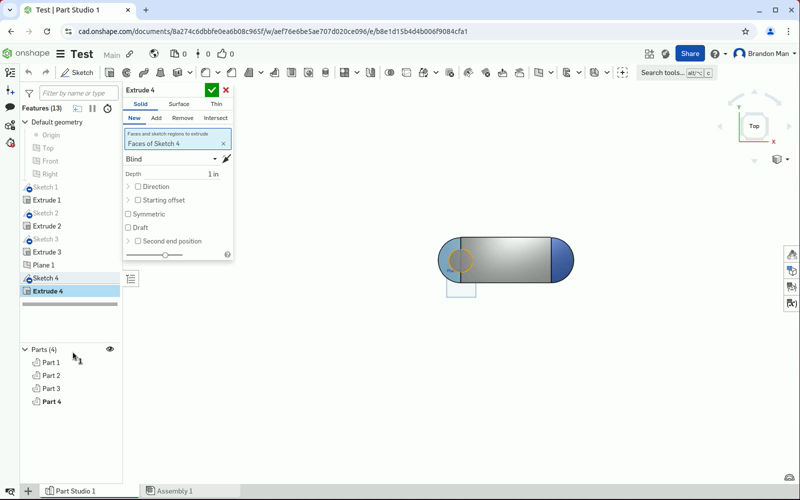
mouse_move(143, 106)
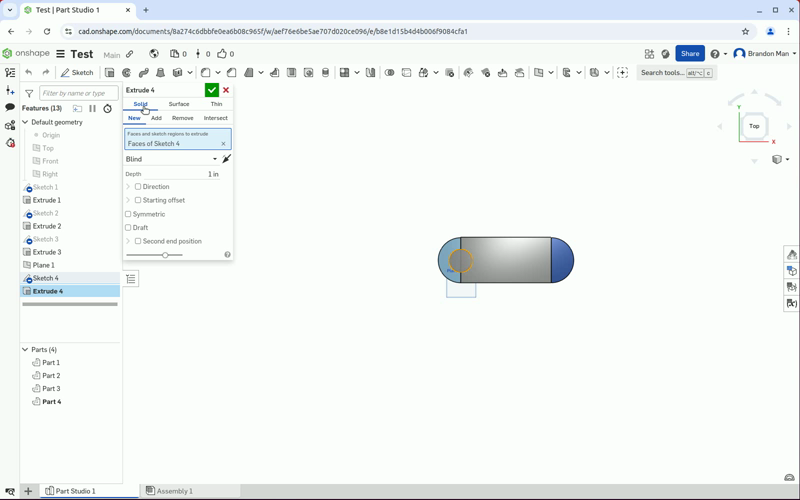
click(143, 106)
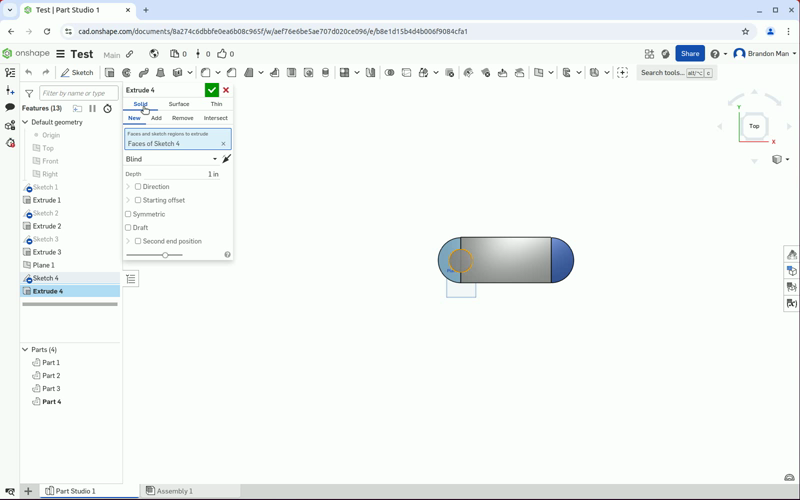
mouse_move(186, 120)
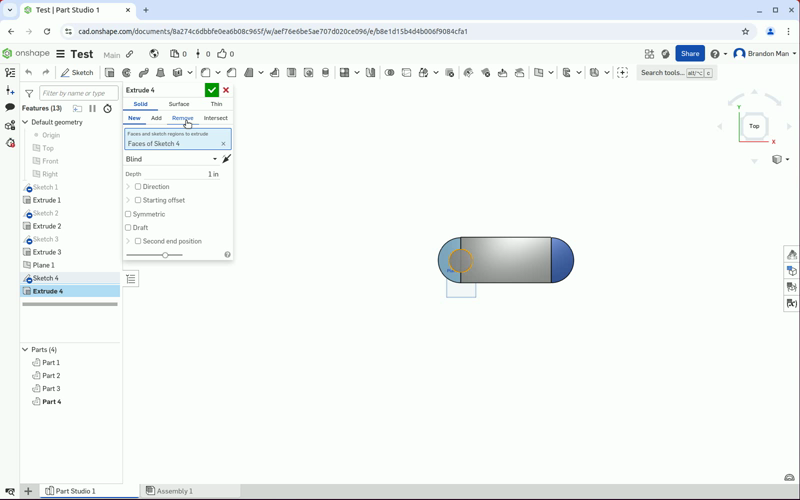
click(186, 120)
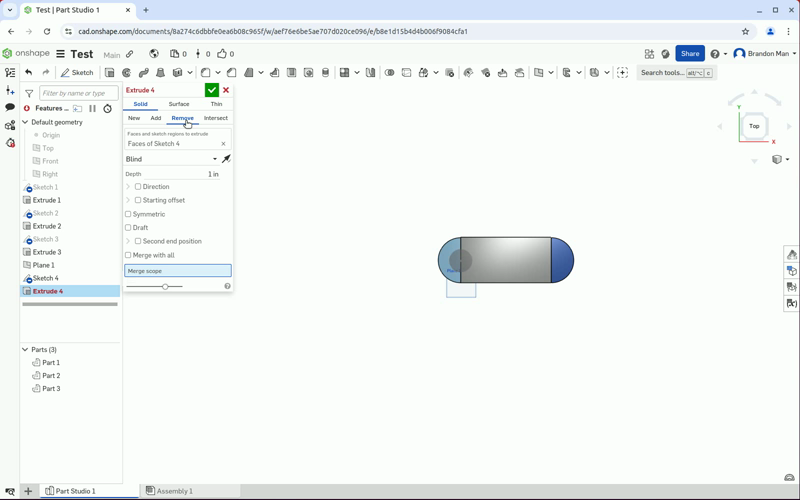
key(tab, 4)
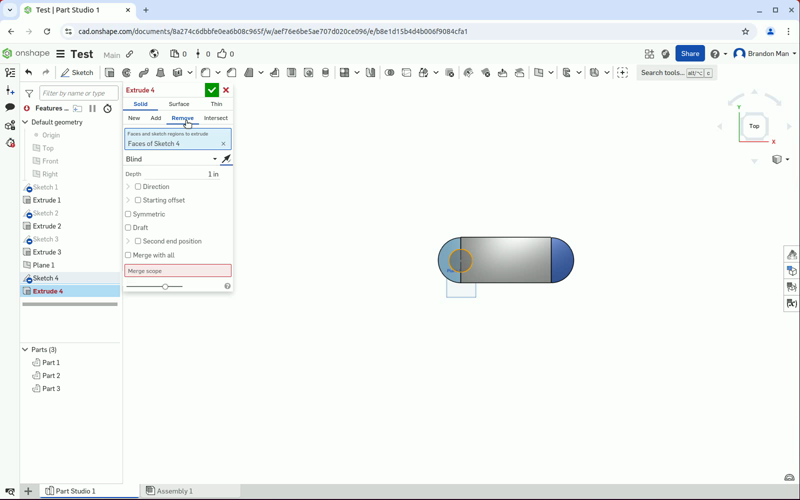
text(9.147)
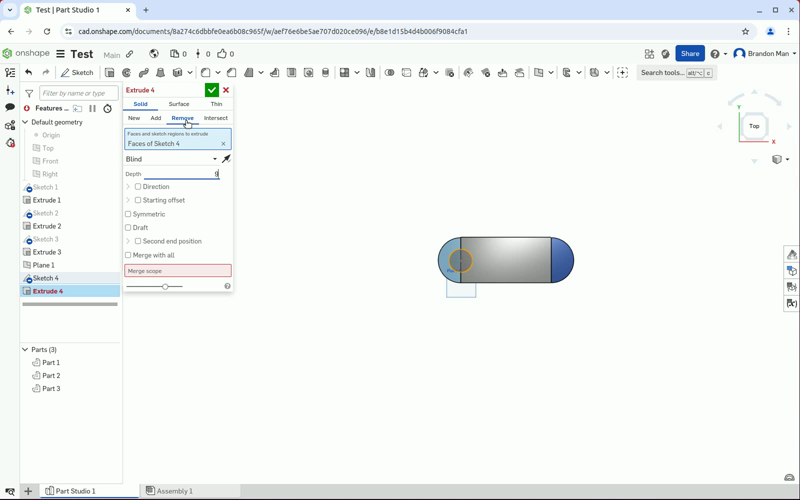
key(tab, 6)
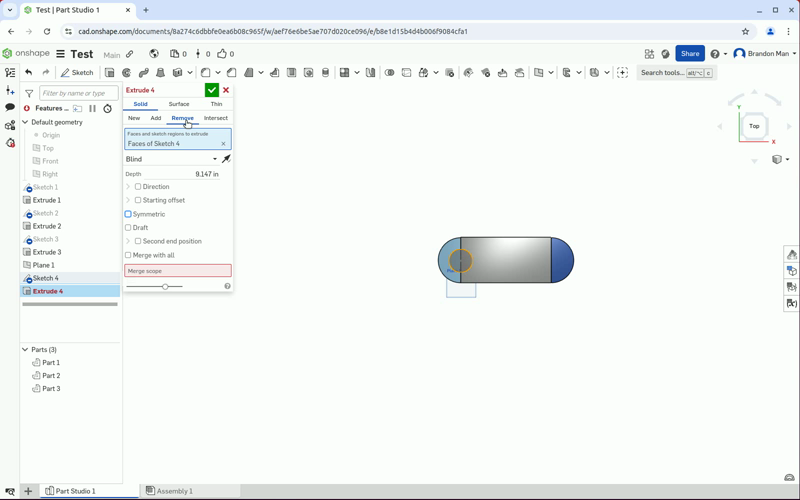
key(space)
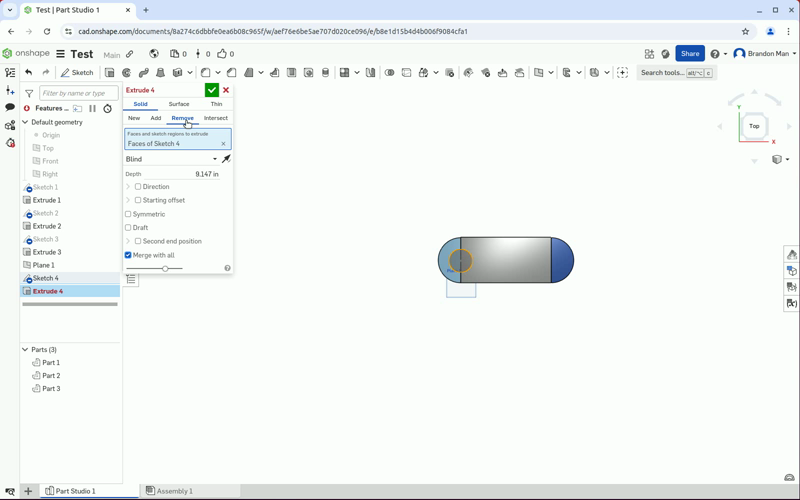
key(enter)
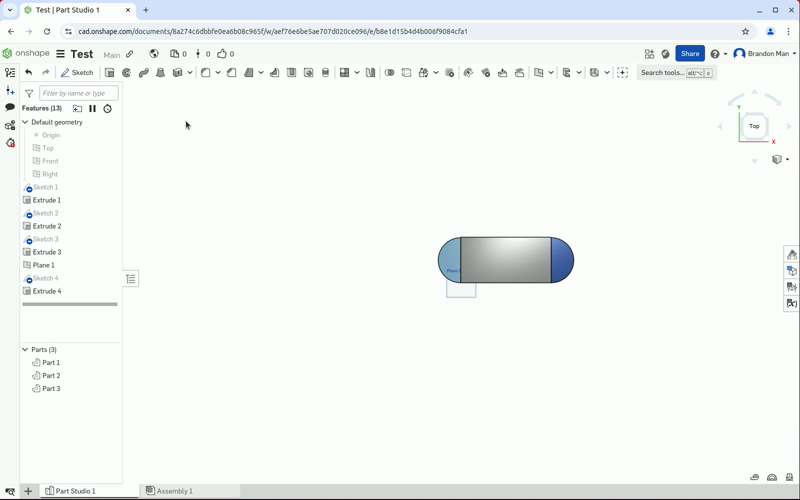
key(shift+h)
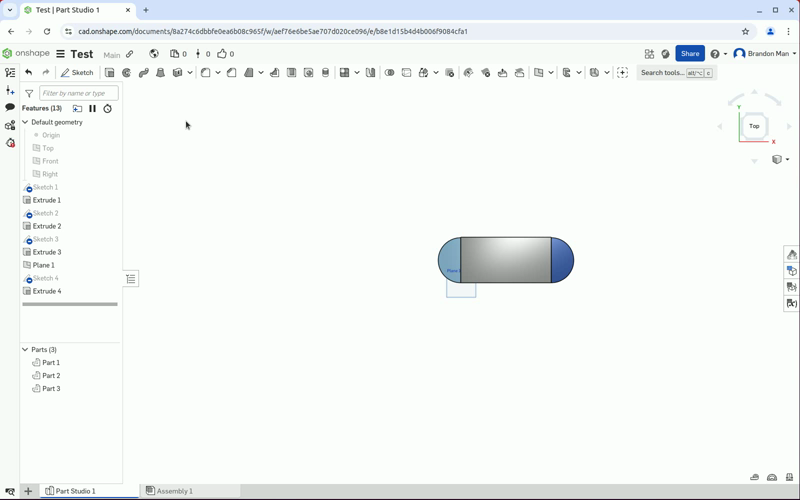
key(shift+h)
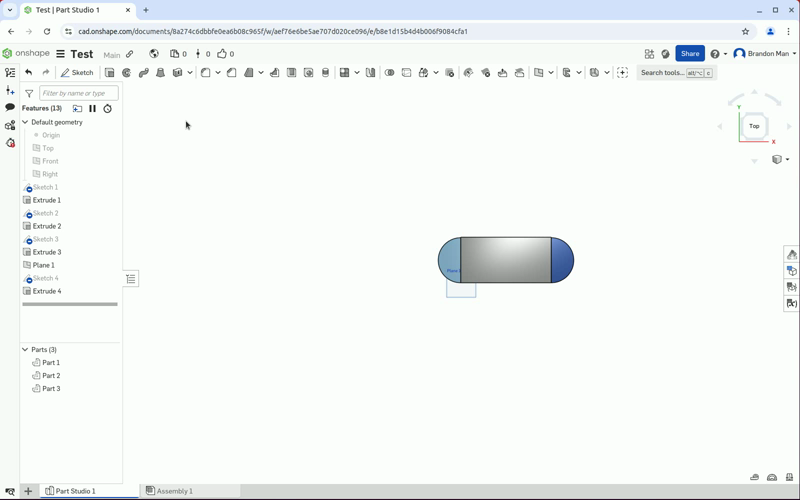
mouse_move(73, 189)
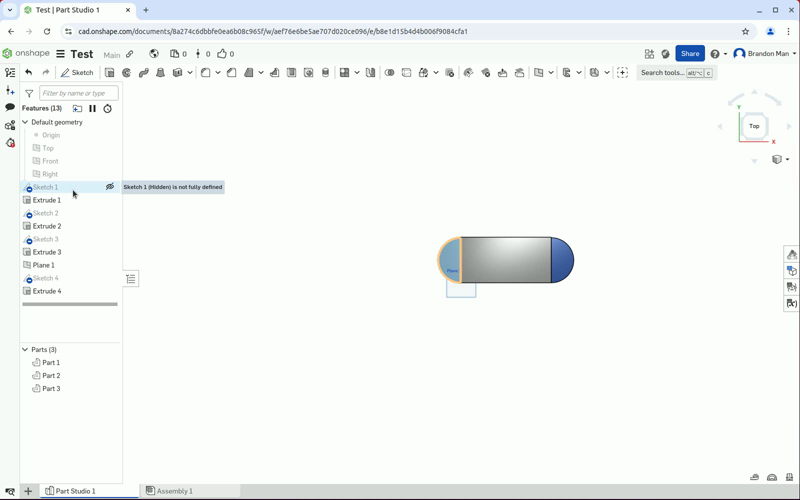
click(73, 189)
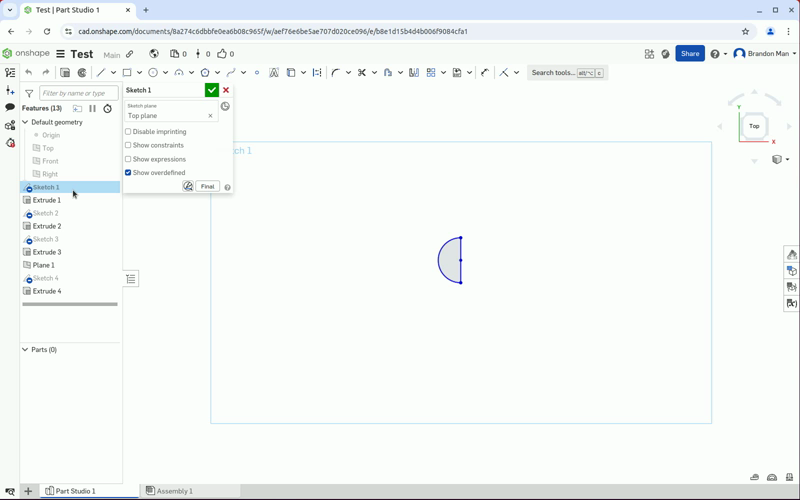
mouse_move(229, 92)
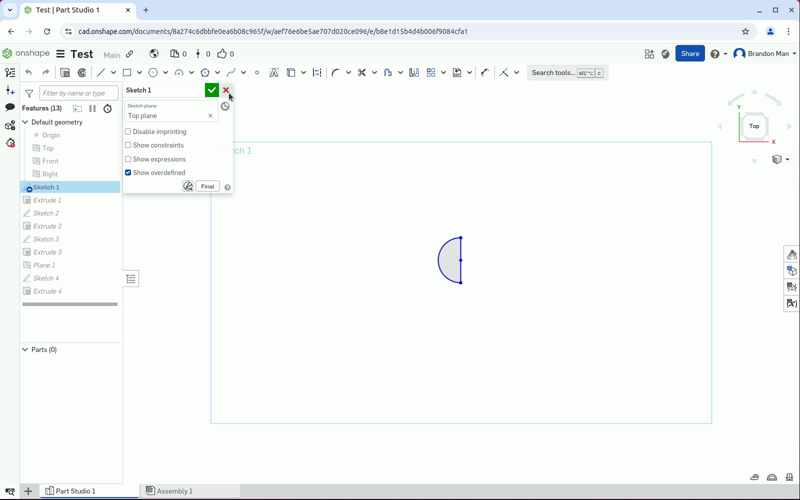
click(229, 92)
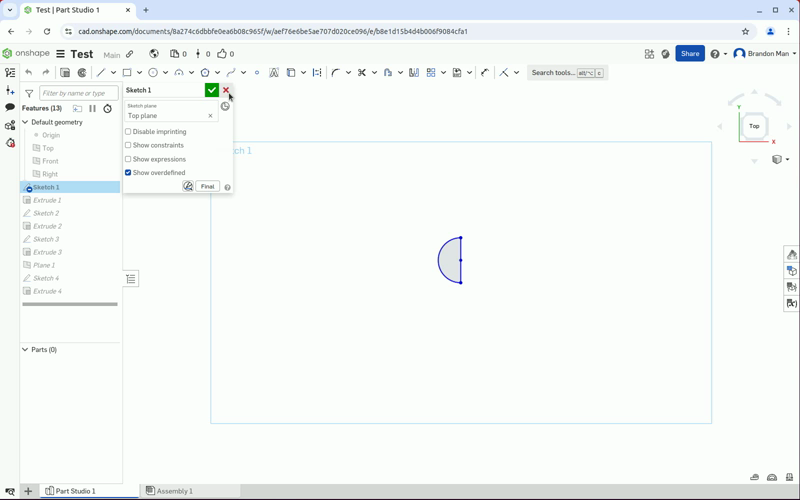
key(shift+s)
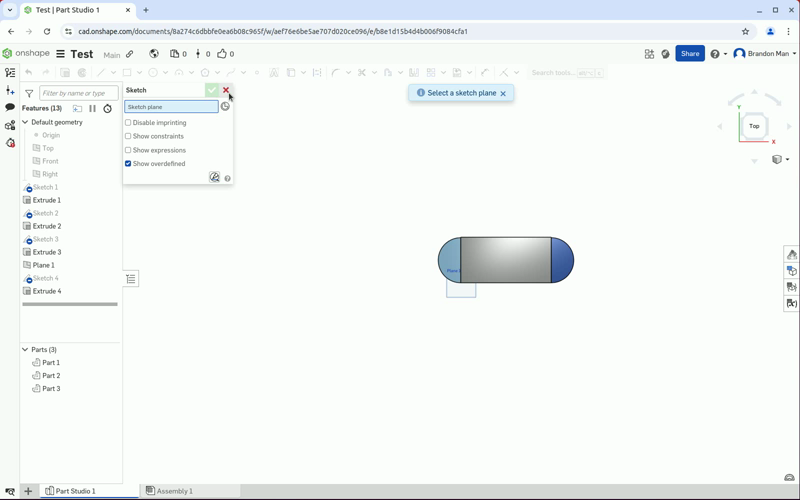
mouse_move(73, 267)
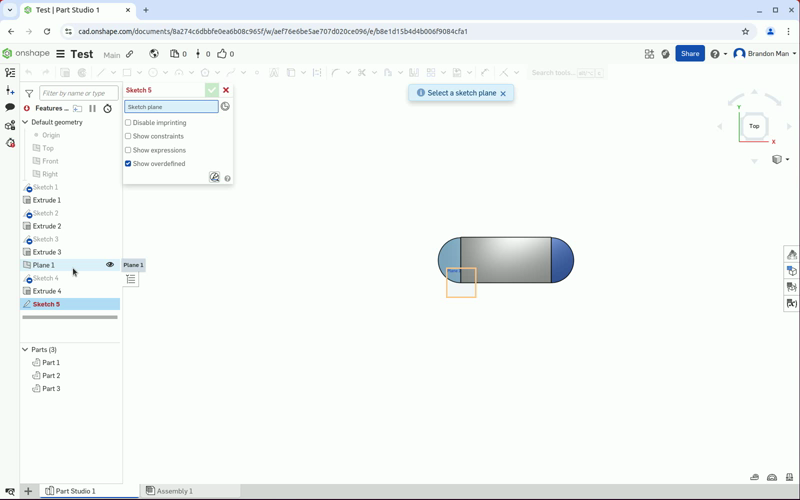
click(73, 267)
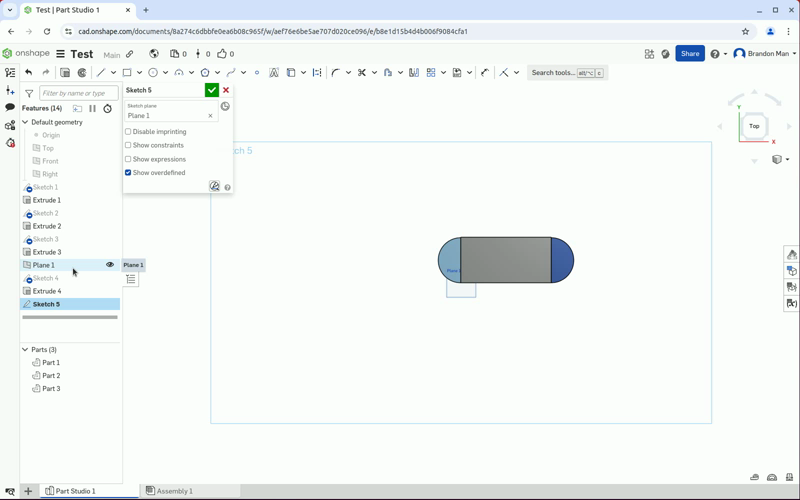
mouse_move(73, 352)
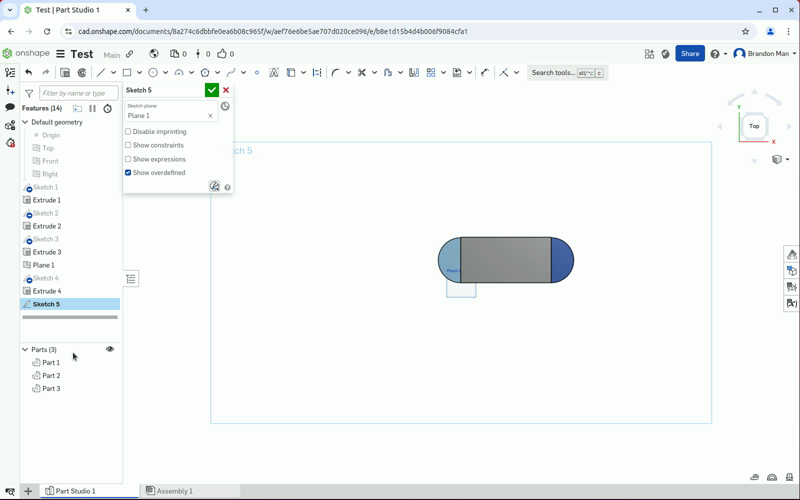
key(y)
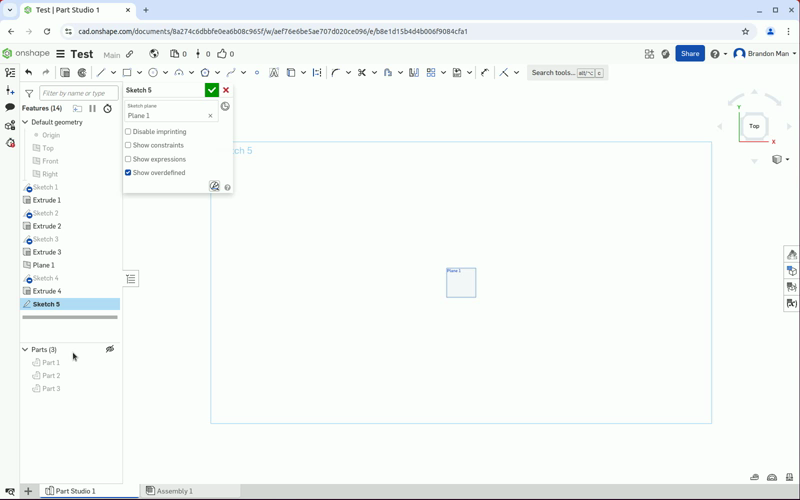
key(c)
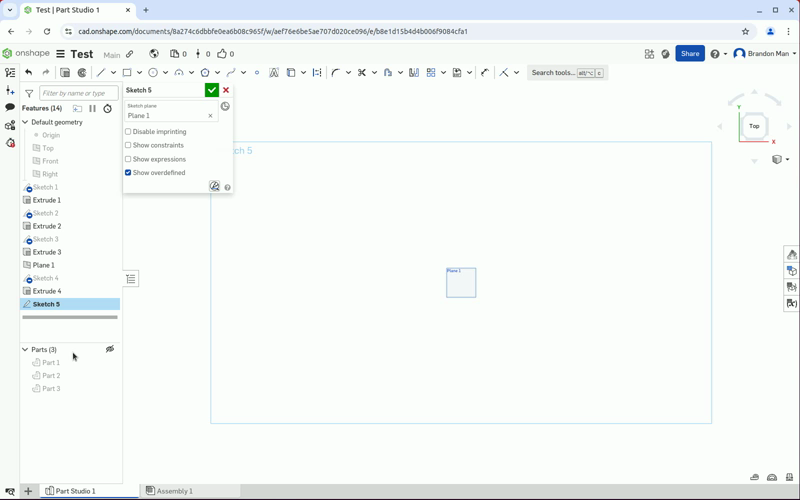
key_down(shift)
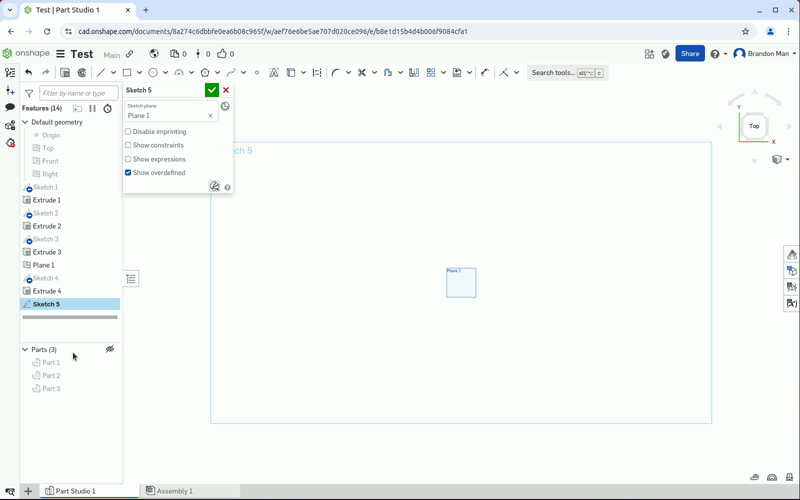
mouse_move(551, 260)
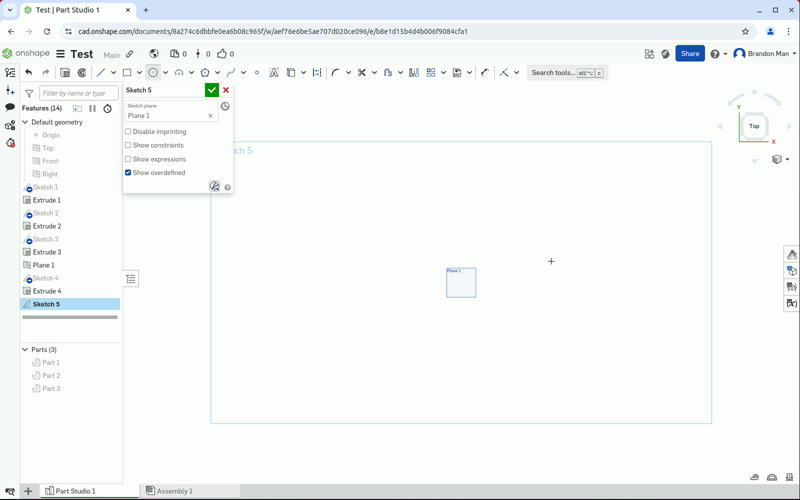
click(551, 260)
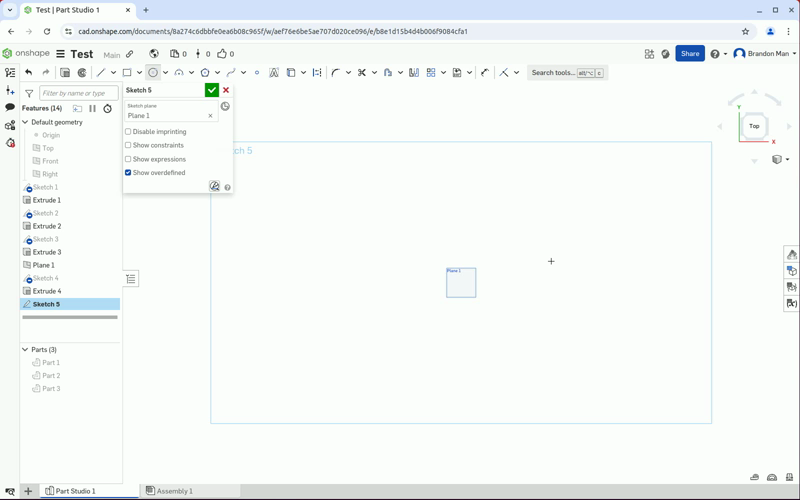
key_up(shift)
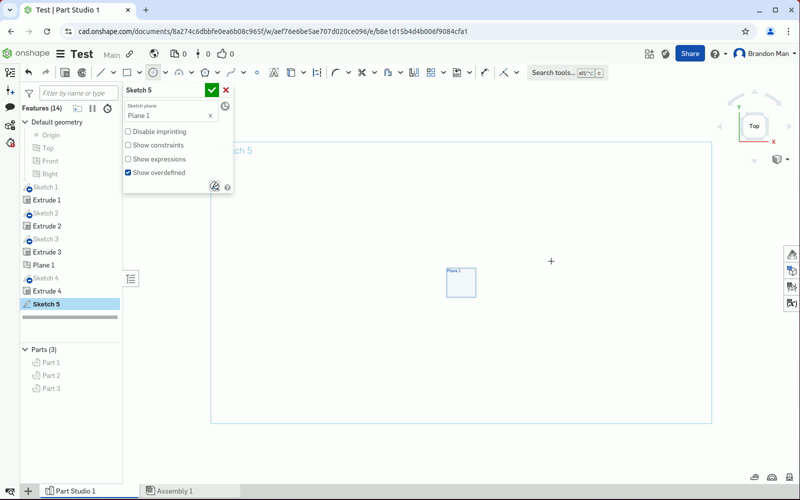
mouse_move(562, 260)
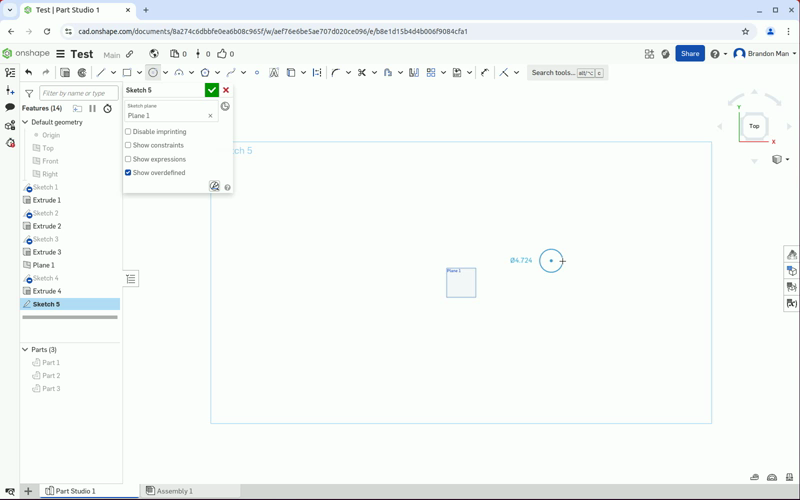
click(562, 260)
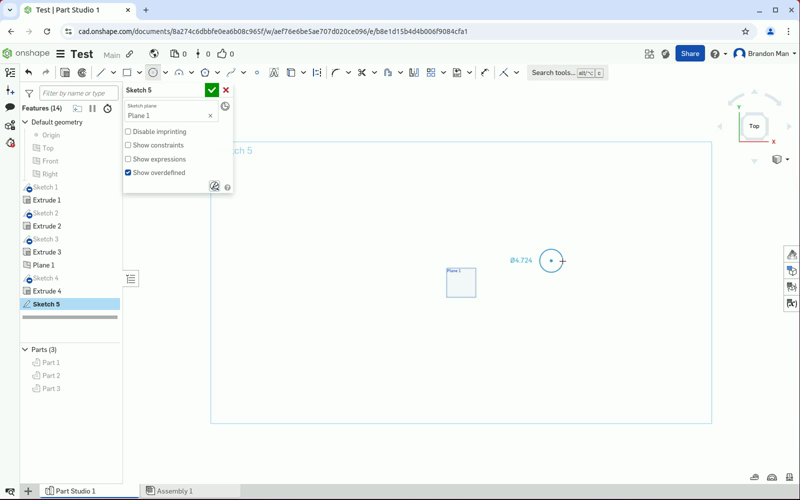
key(esc)
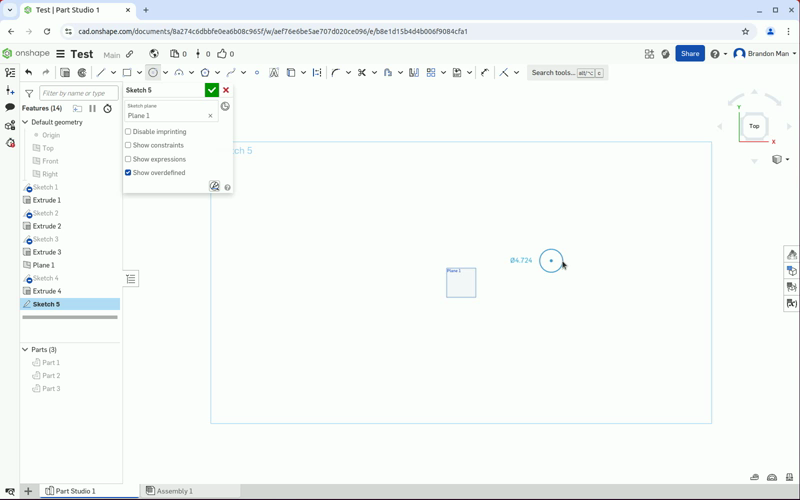
mouse_move(546, 264)
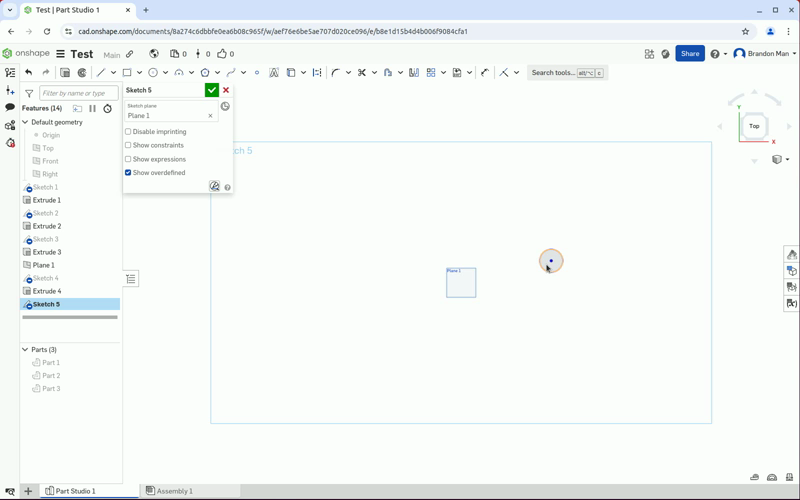
scroll(6)
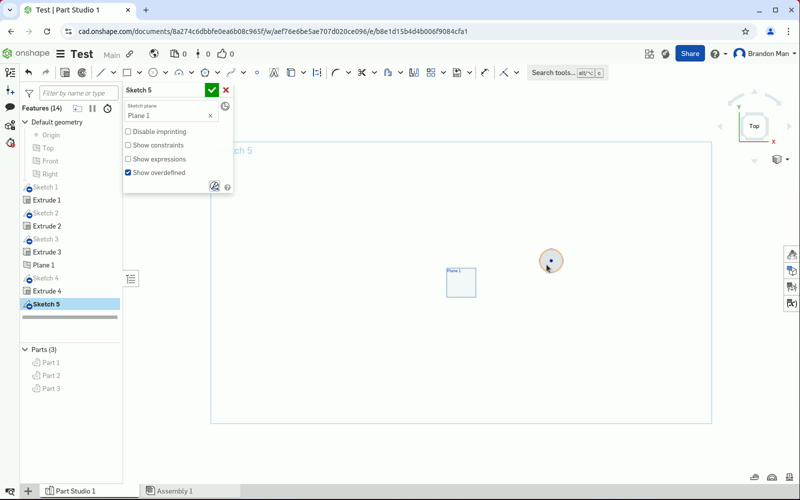
scroll(6)
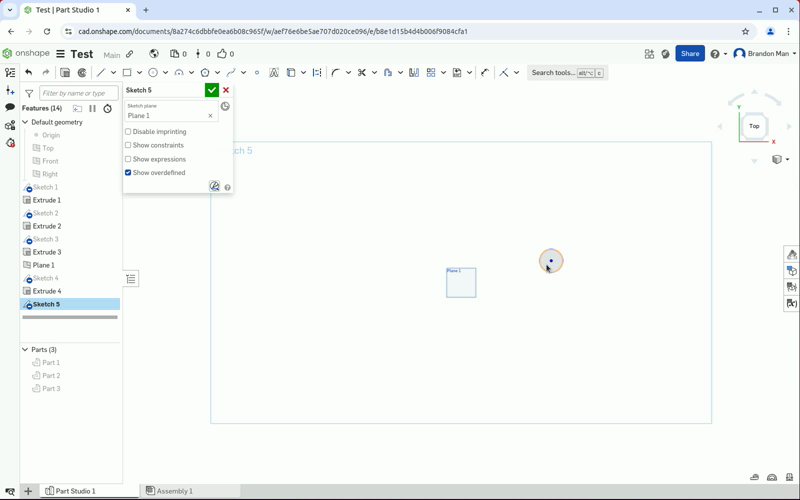
scroll(6)
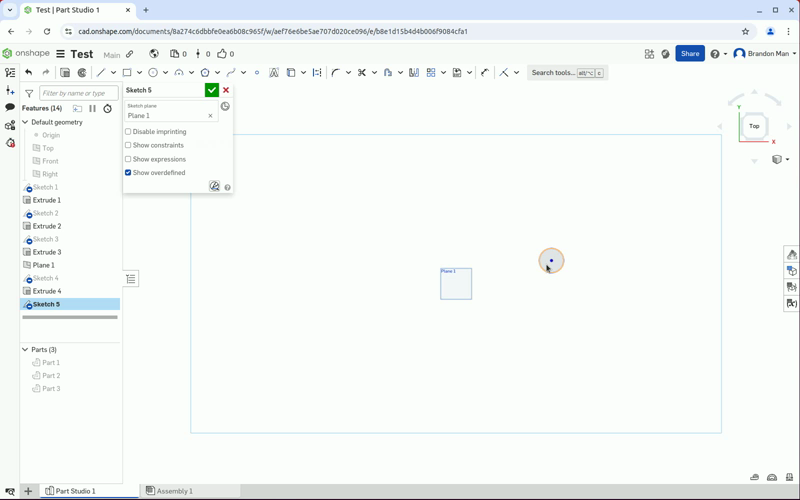
scroll(6)
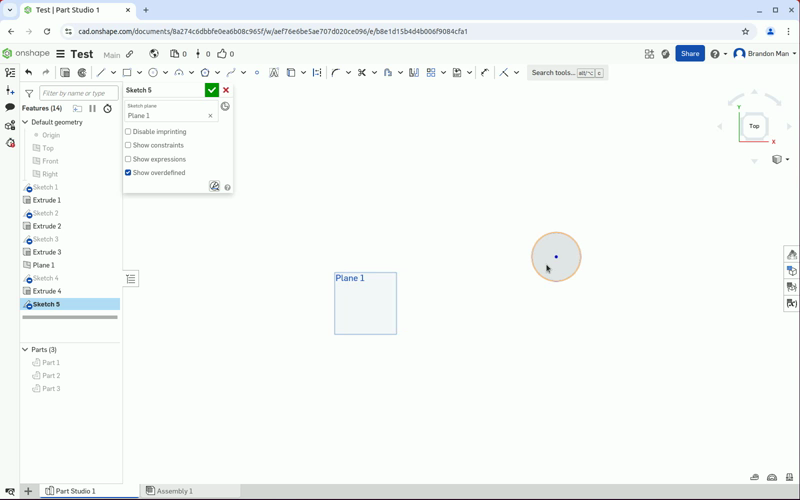
scroll(6)
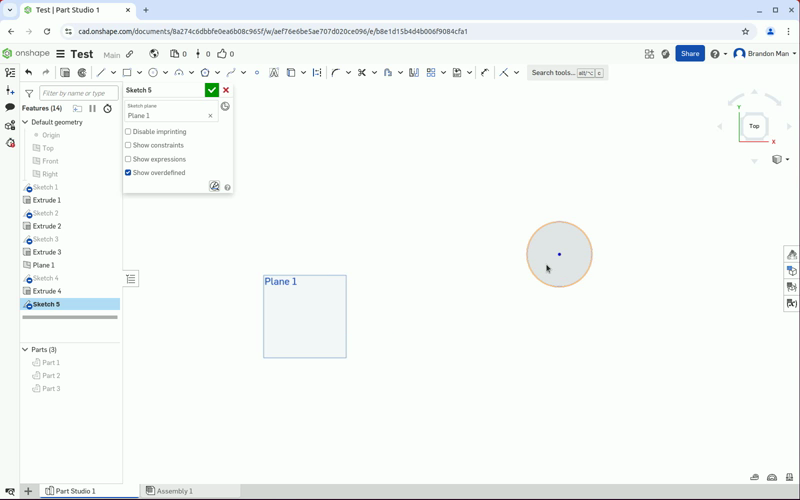
scroll(6)
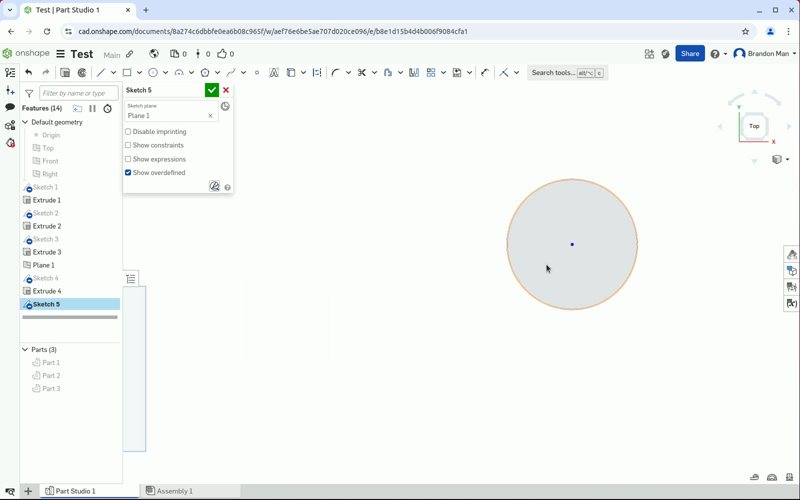
scroll(6)
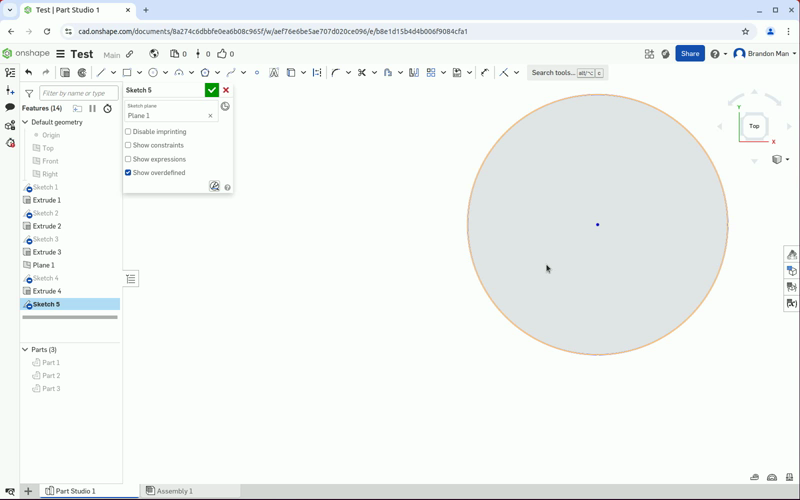
click(546, 264)
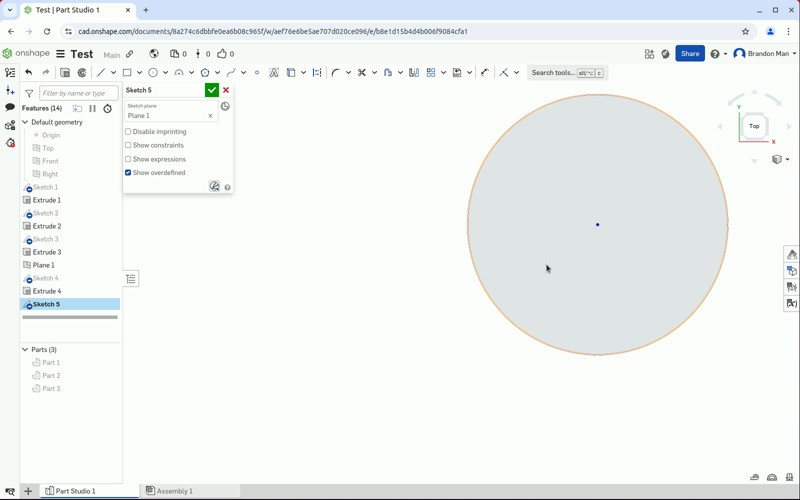
scroll(-6)
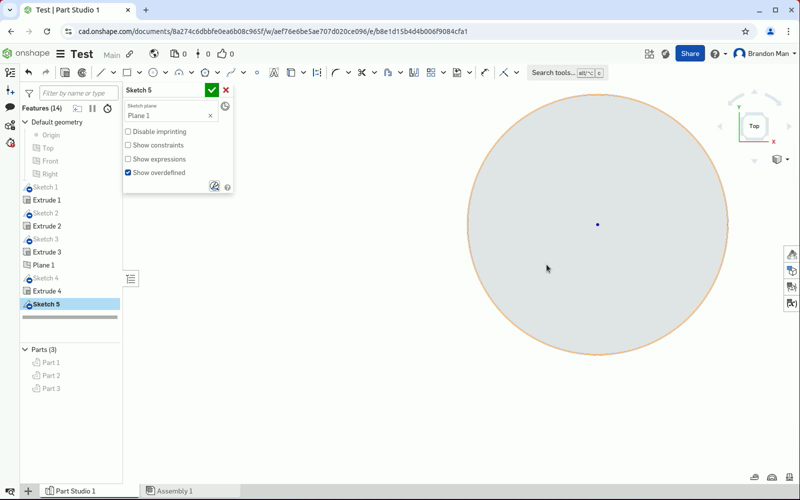
scroll(-6)
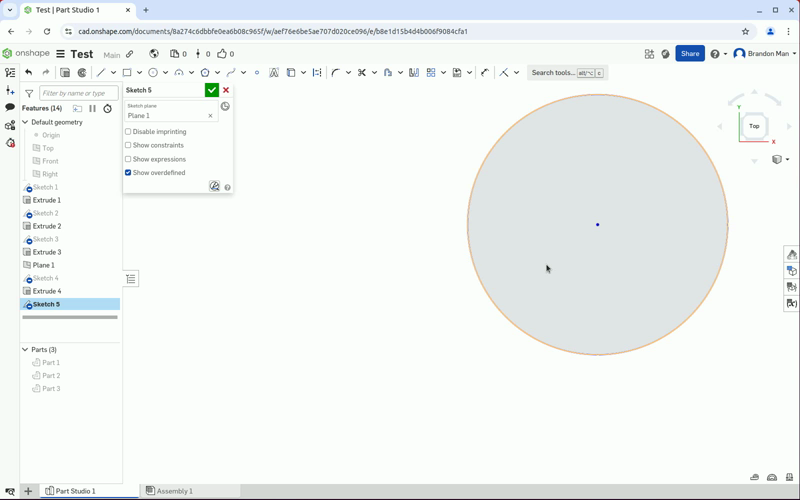
scroll(-6)
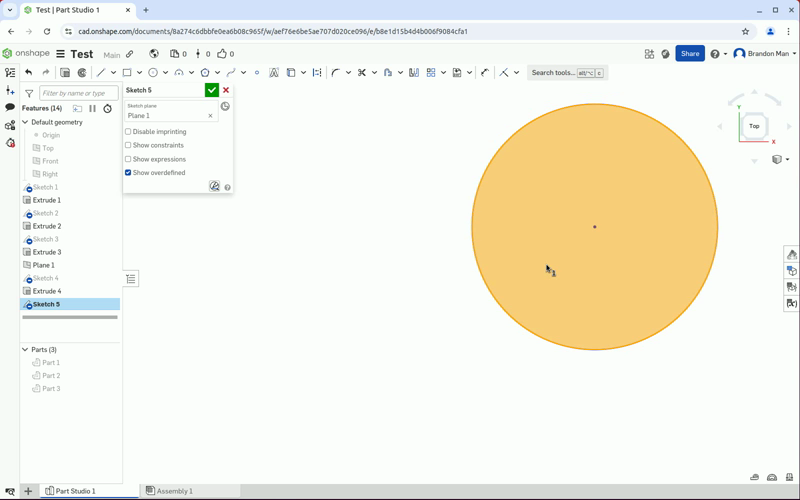
scroll(-6)
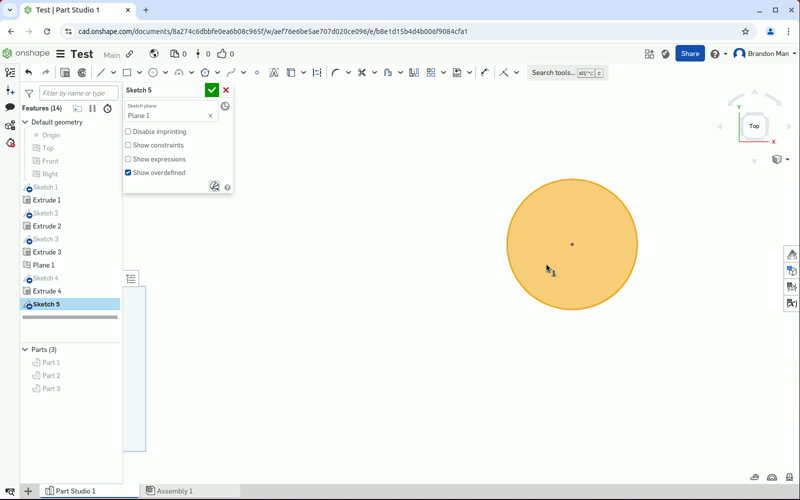
scroll(-6)
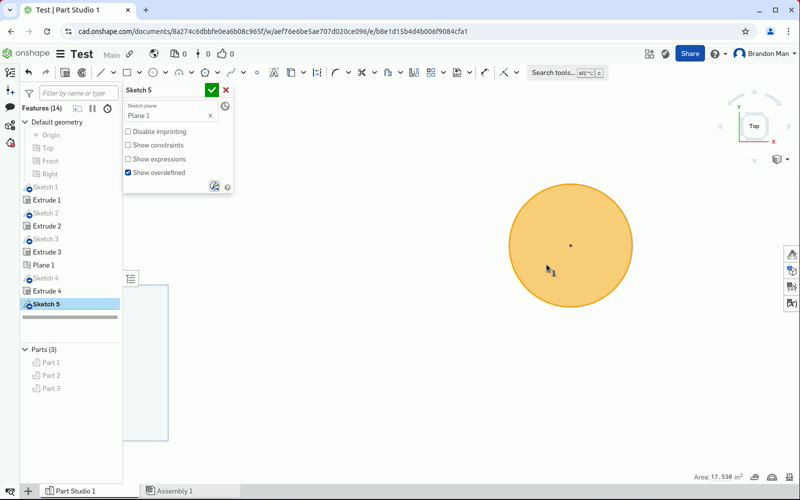
scroll(-6)
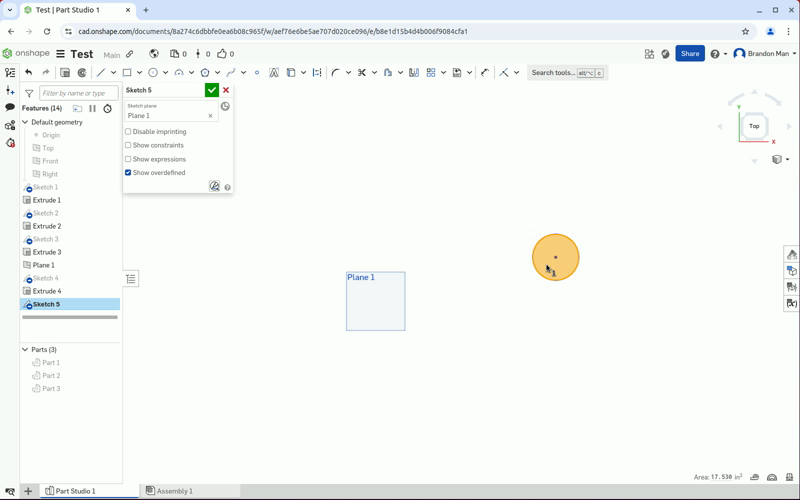
scroll(-6)
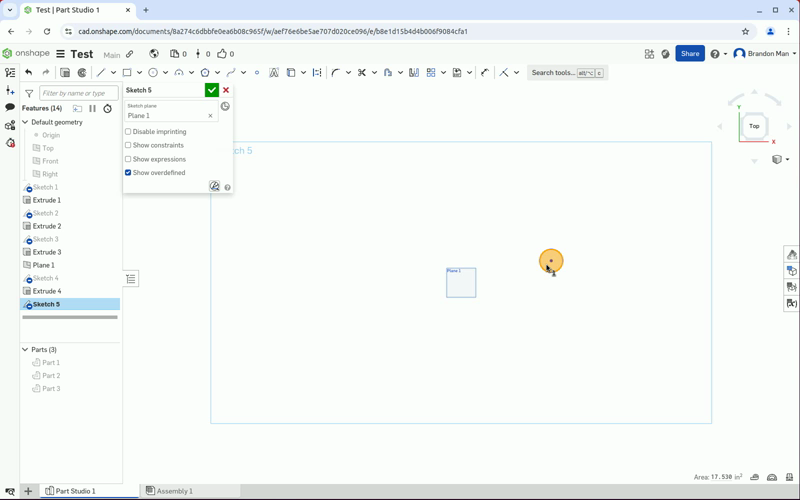
mouse_move(73, 352)
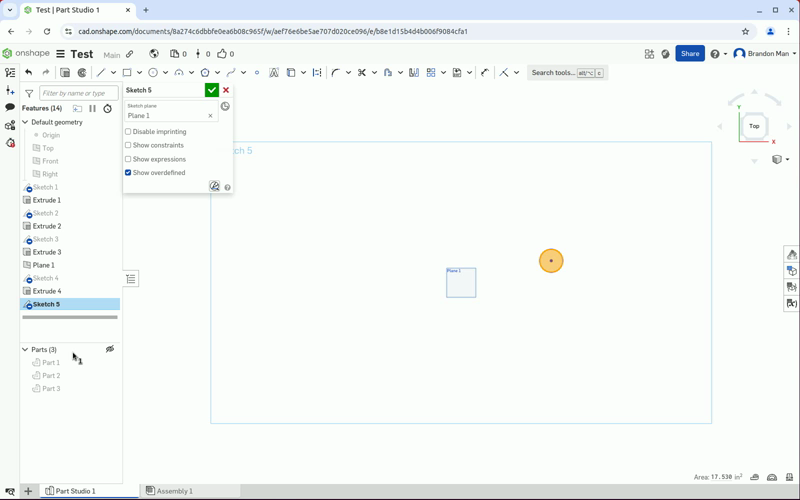
key(shift+y)
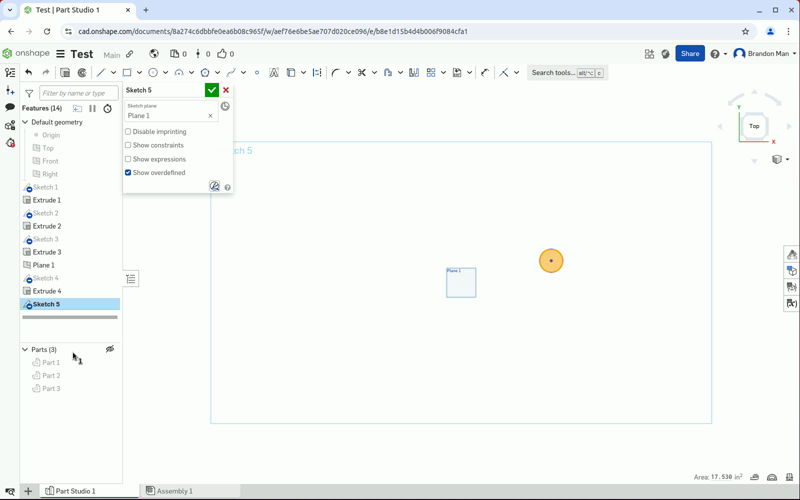
key(shift+e)
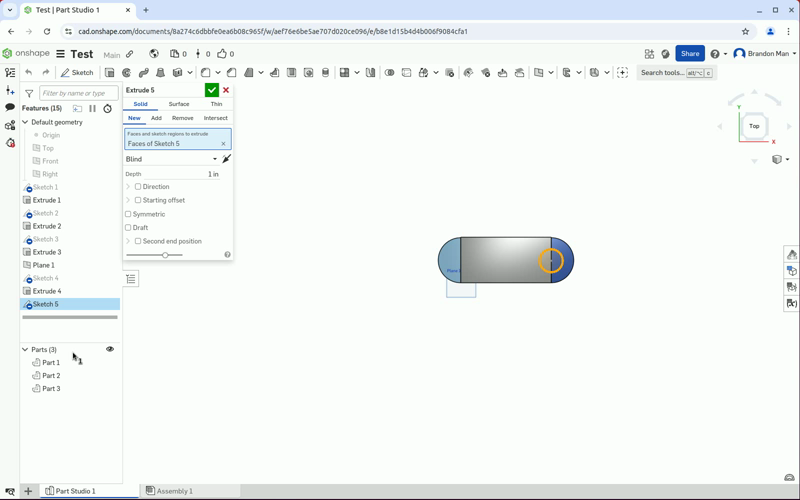
mouse_move(143, 106)
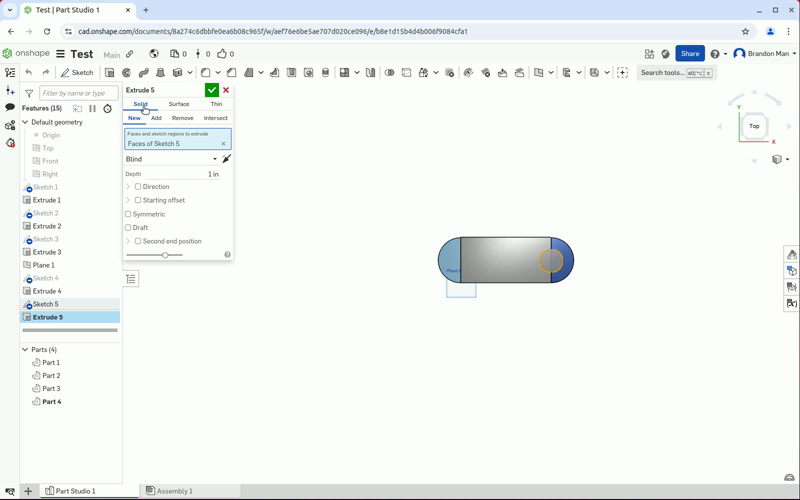
click(143, 106)
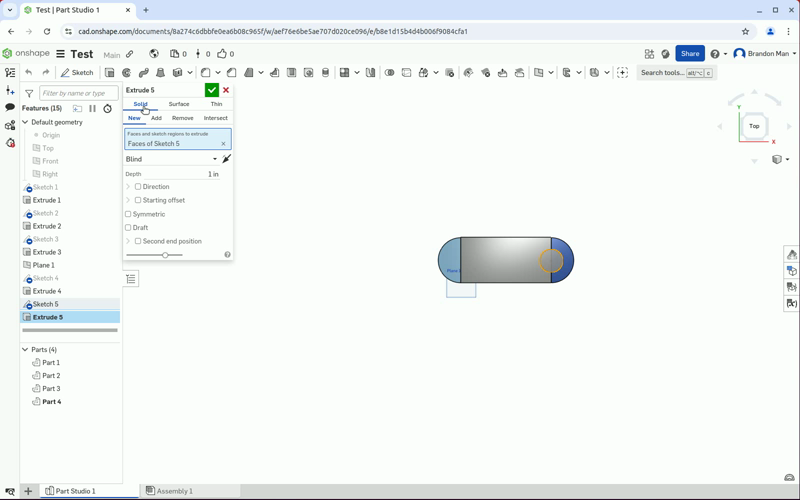
mouse_move(186, 120)
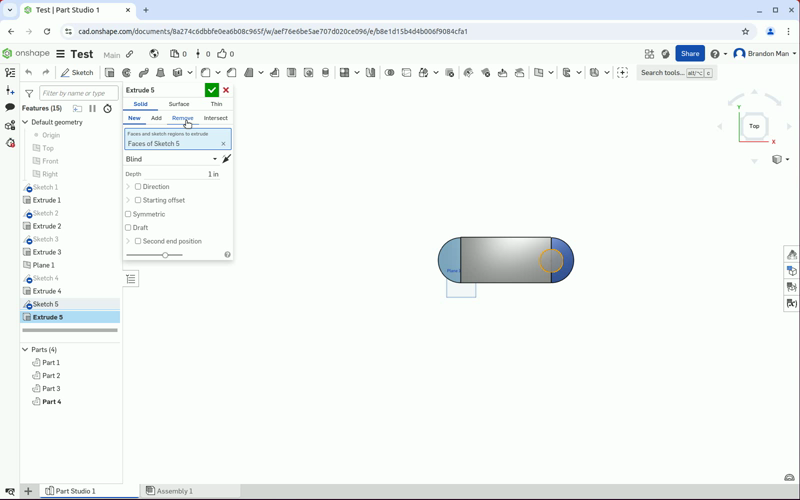
click(186, 120)
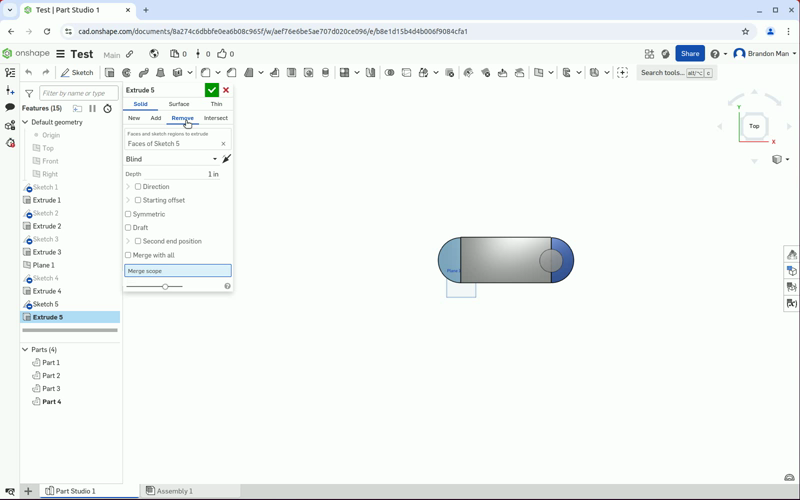
key(tab, 4)
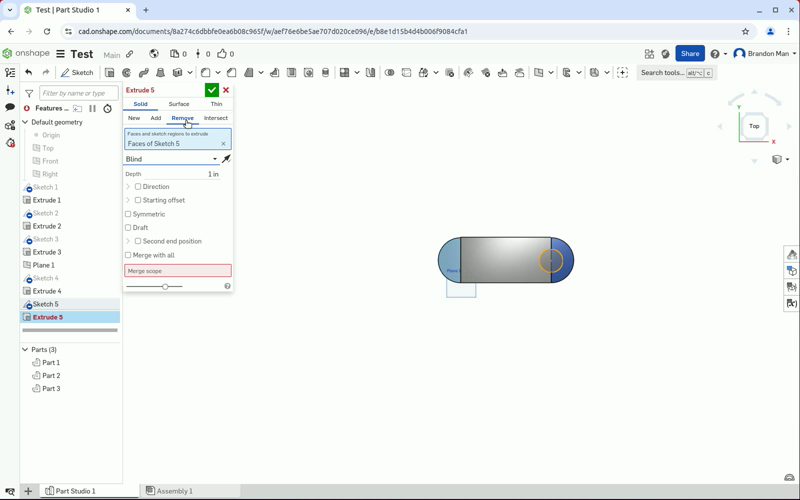
text(9.147)
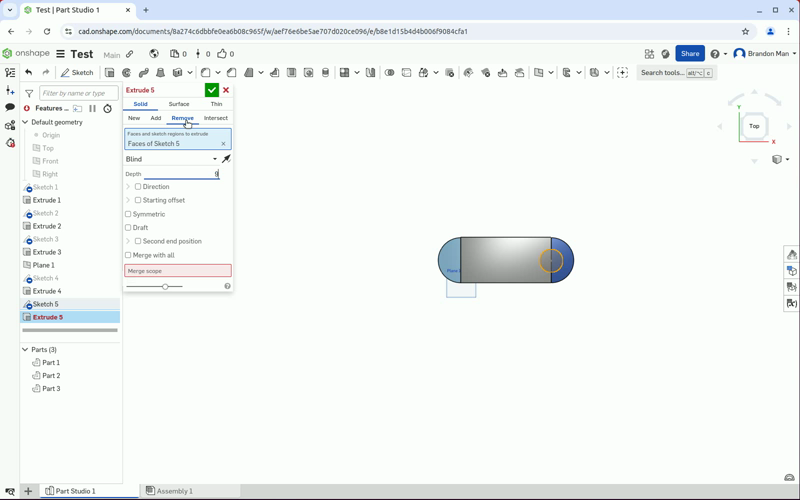
key(tab, 6)
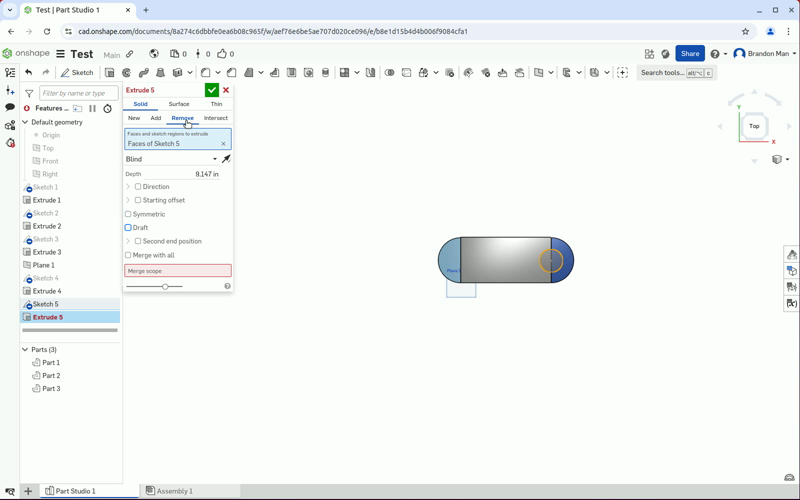
key(space)
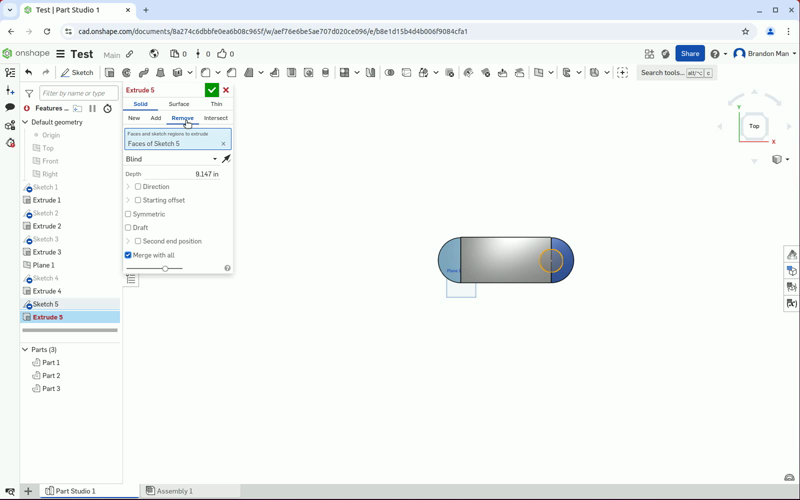
key(enter)
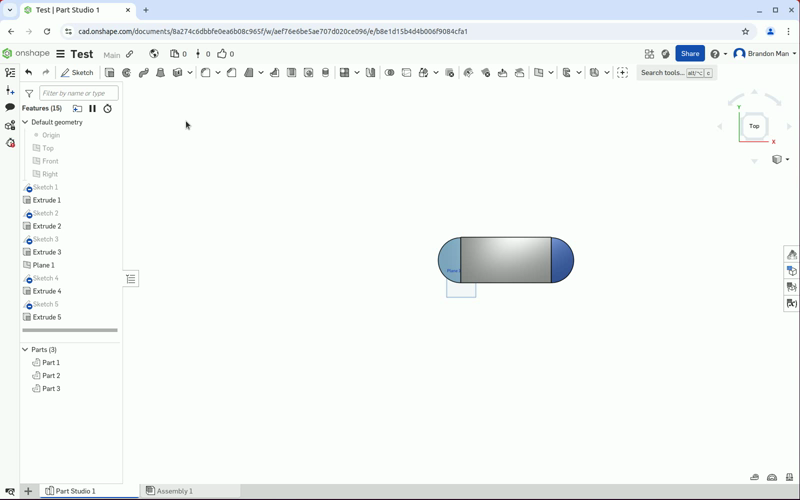
key(shift+h)
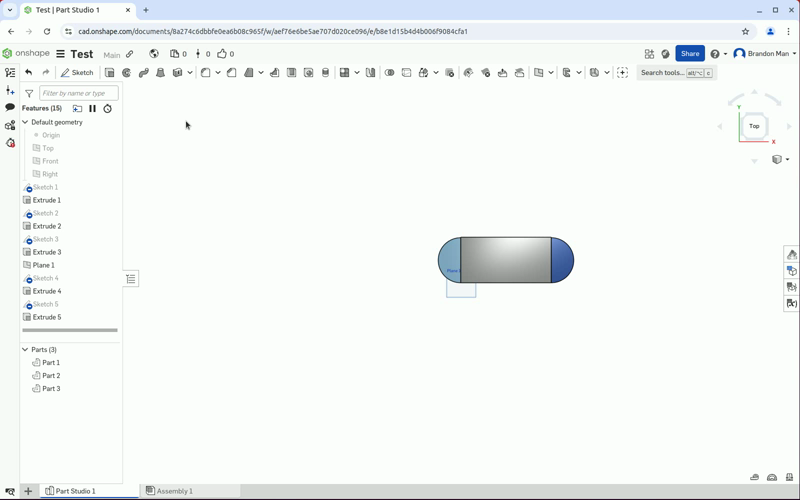
key(shift+h)
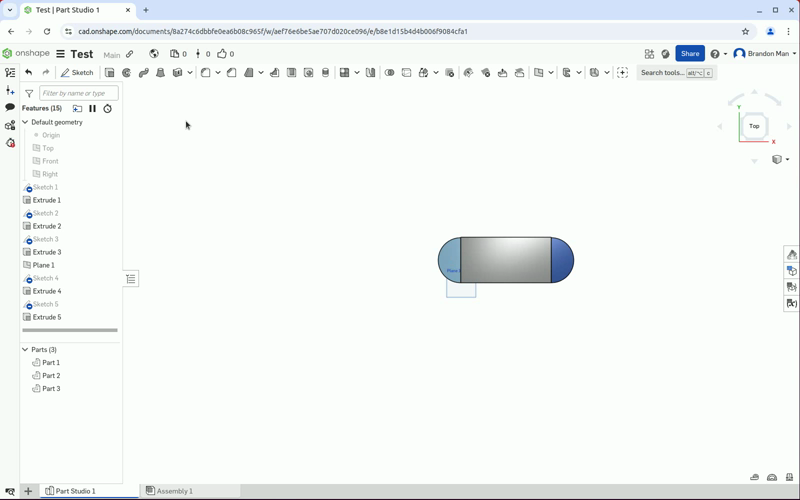
mouse_move(73, 189)
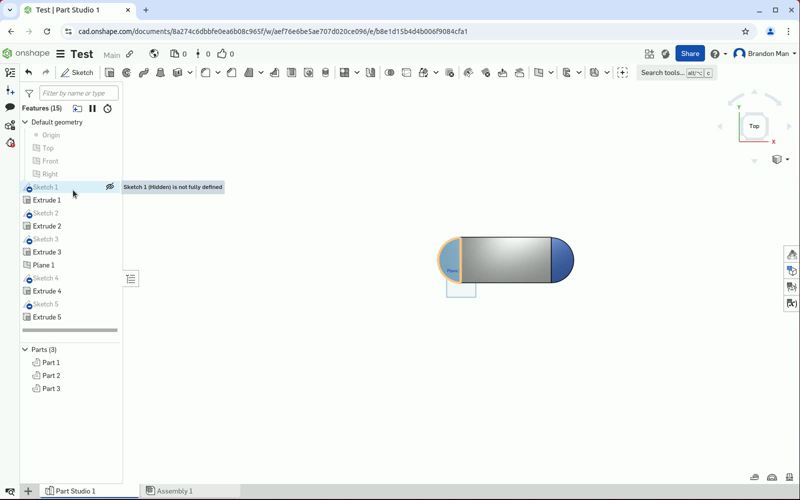
click(73, 189)
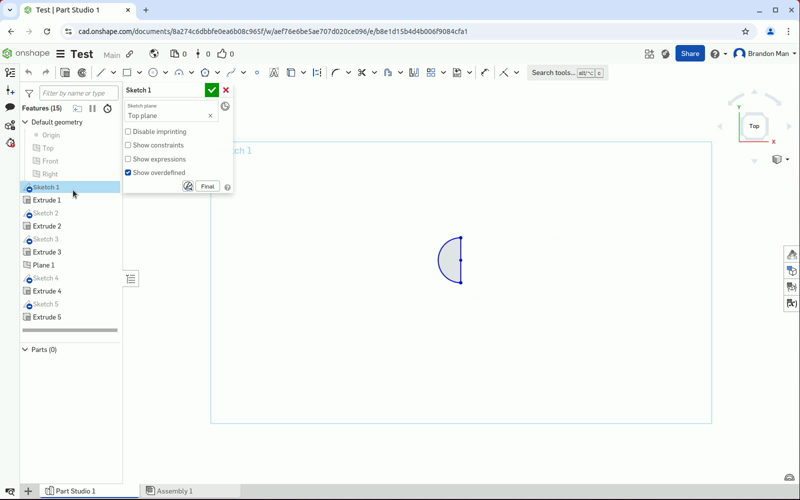
mouse_move(229, 92)
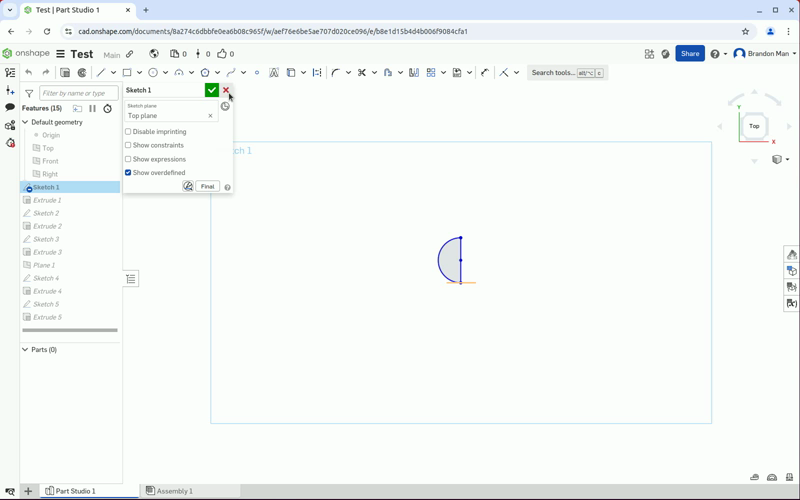
click(229, 92)
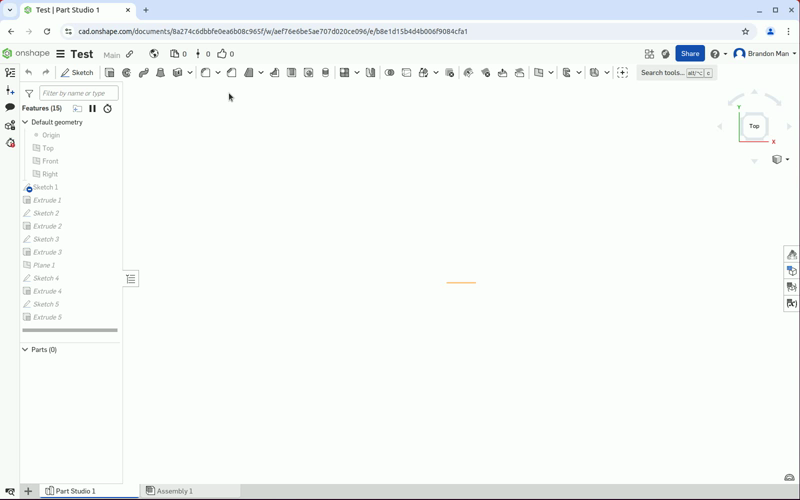
mouse_move(73, 352)
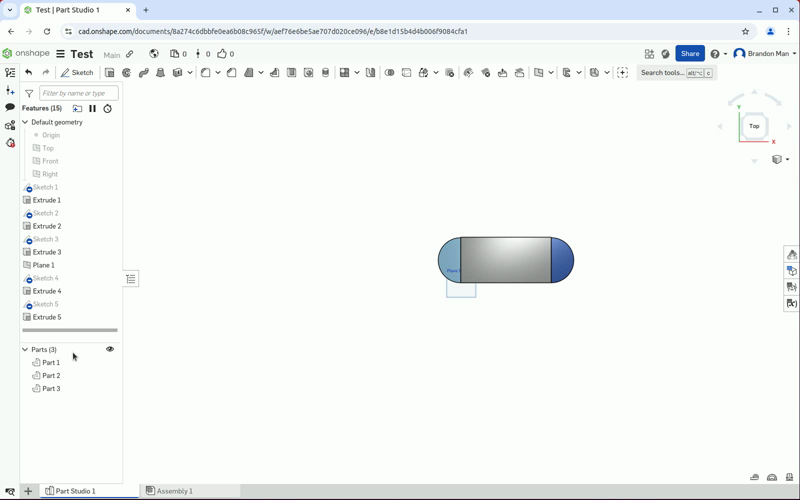
key(y)
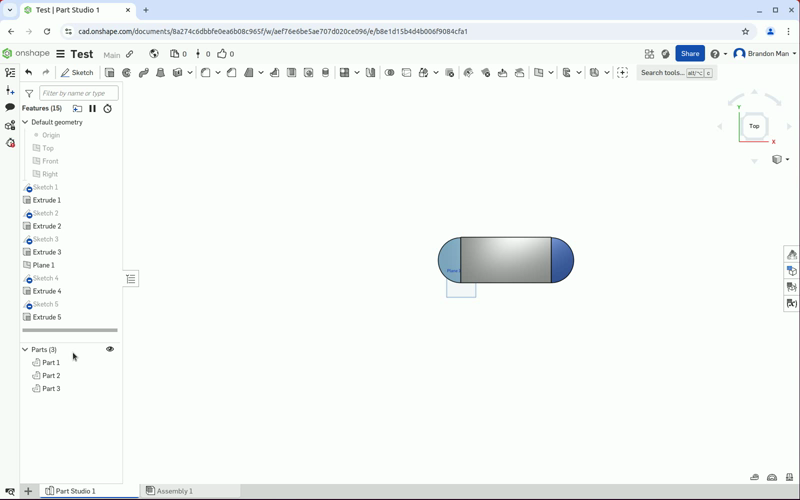
key(shift+p)
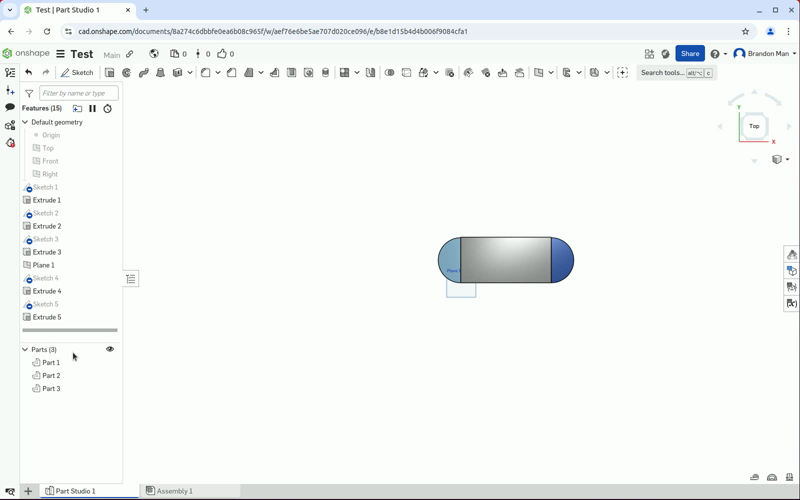
key(space)
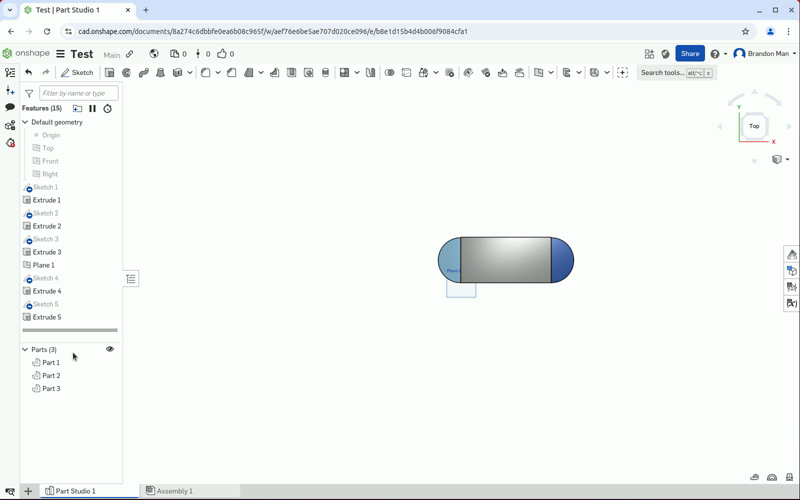
key_down(shift)
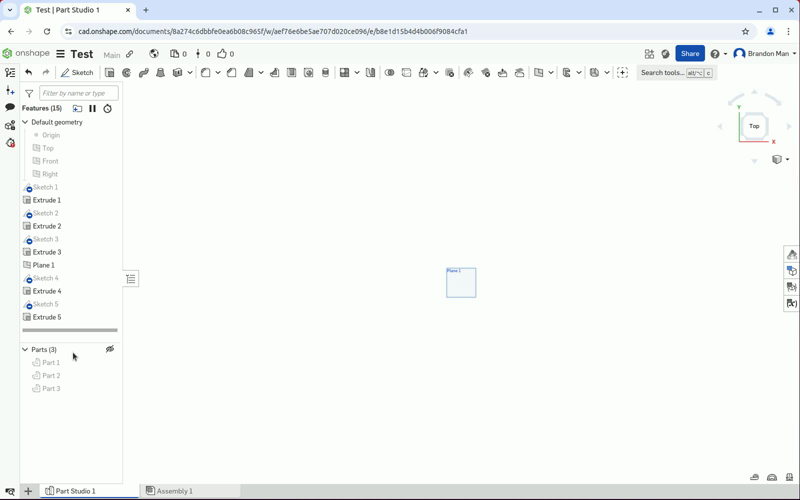
key(up)
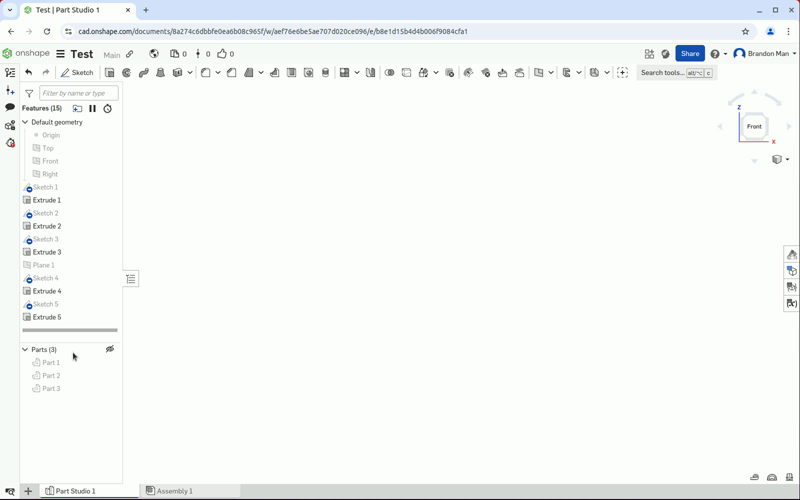
key_up(shift)
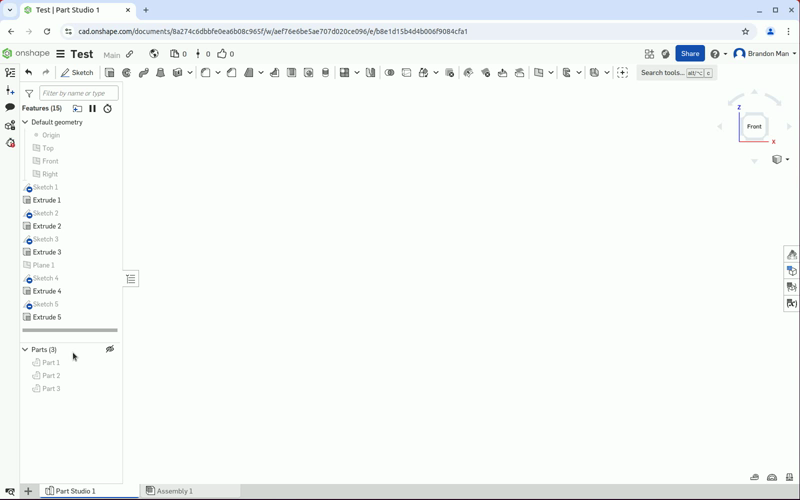
mouse_move(73, 352)
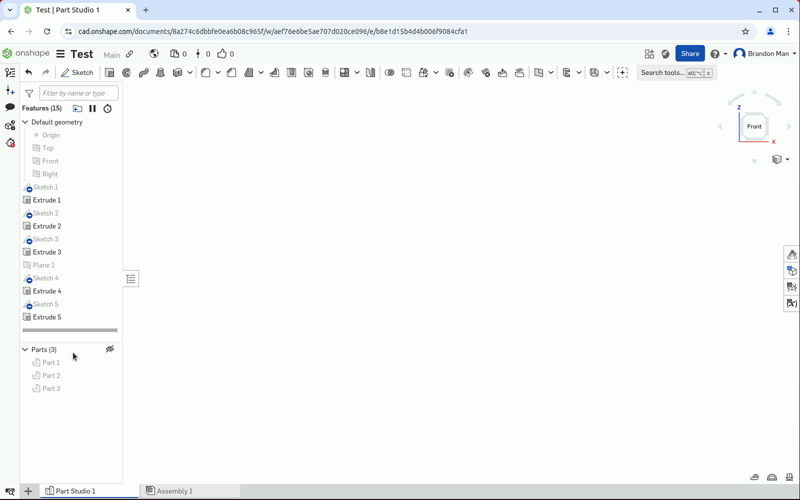
key(shift+y)
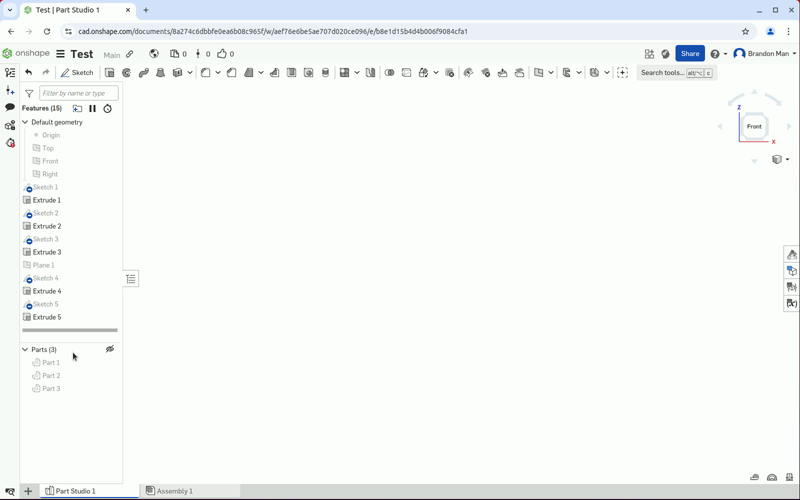
key(shift+s)
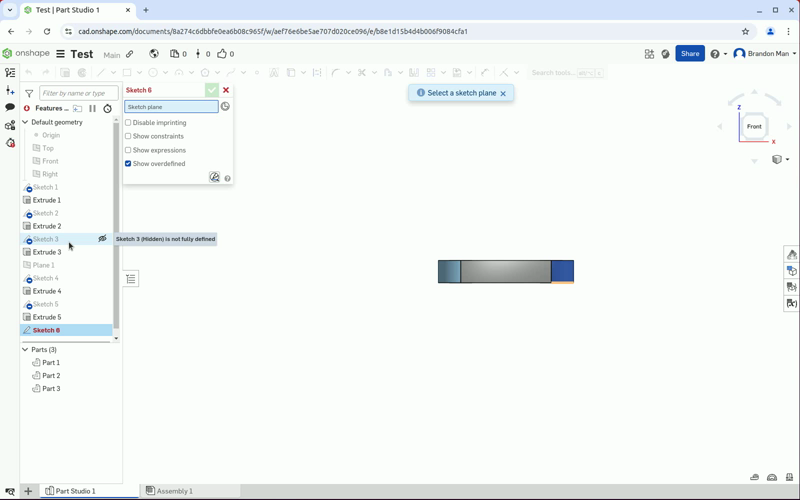
scroll(3)
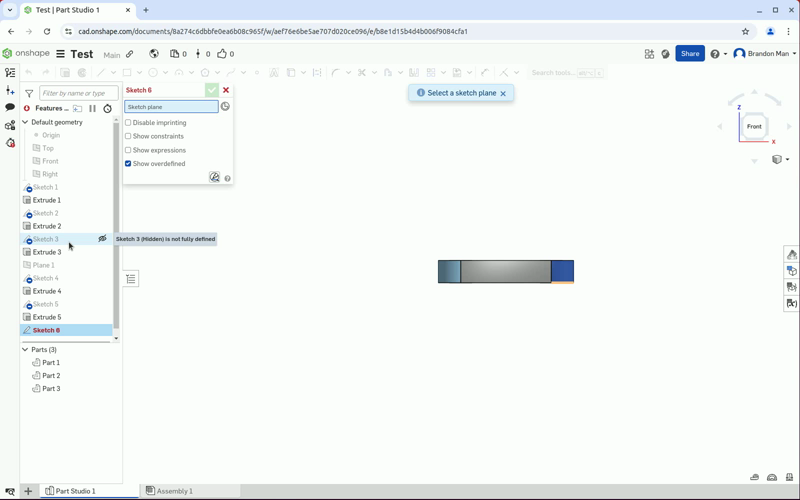
mouse_move(69, 163)
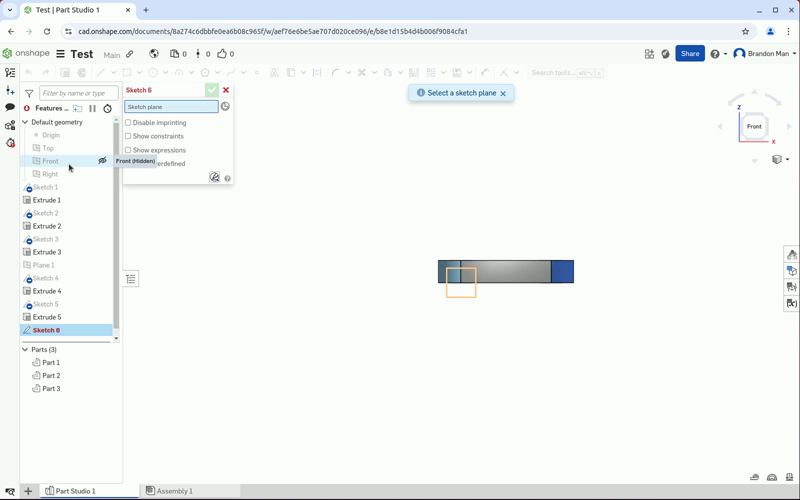
click(69, 163)
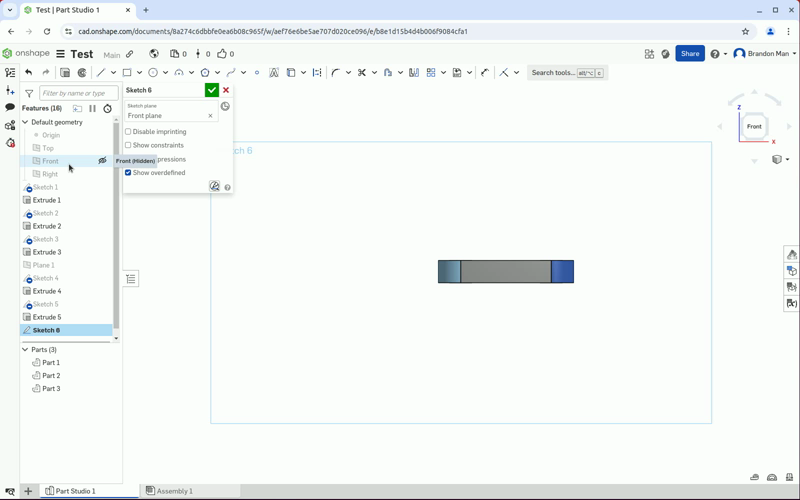
mouse_move(73, 352)
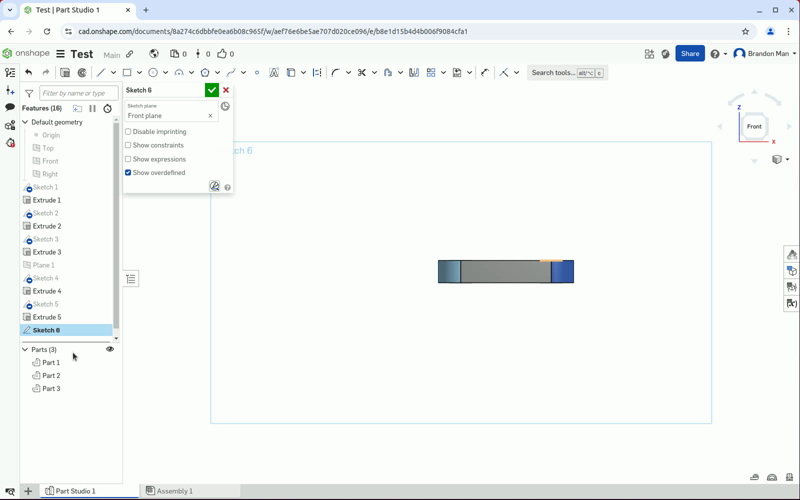
key(y)
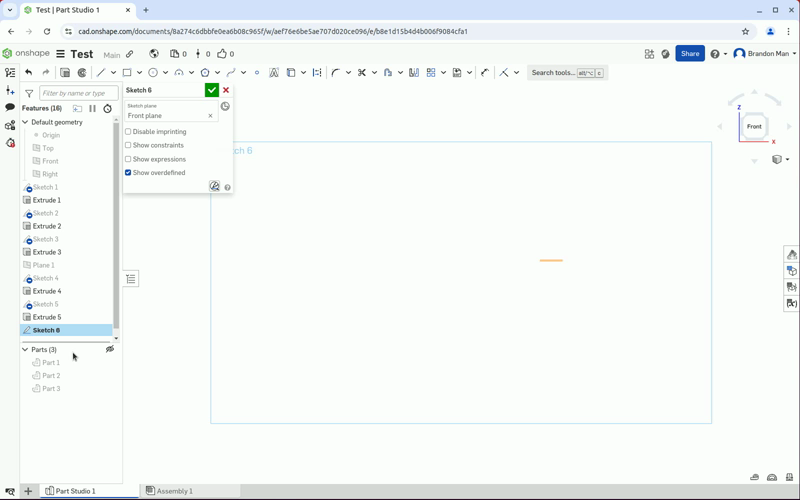
key(l)
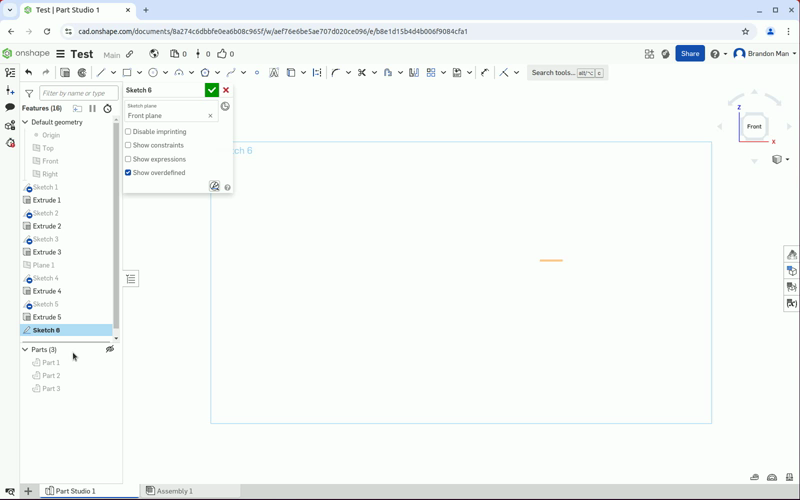
key_down(shift)
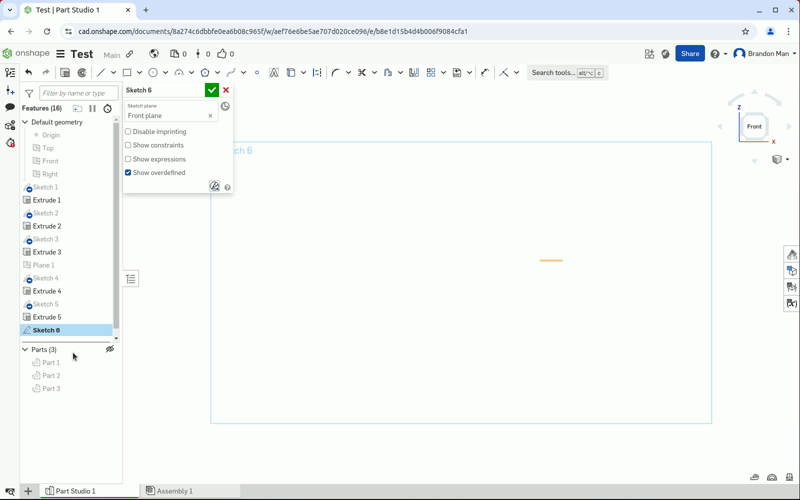
mouse_move(483, 260)
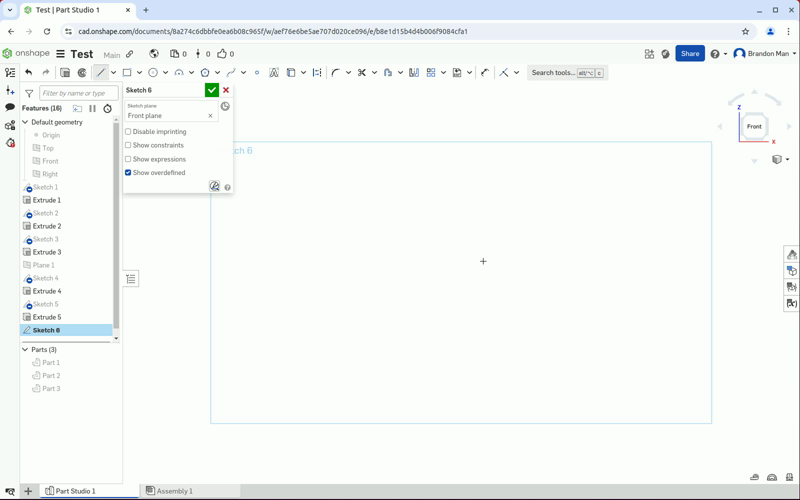
click(483, 260)
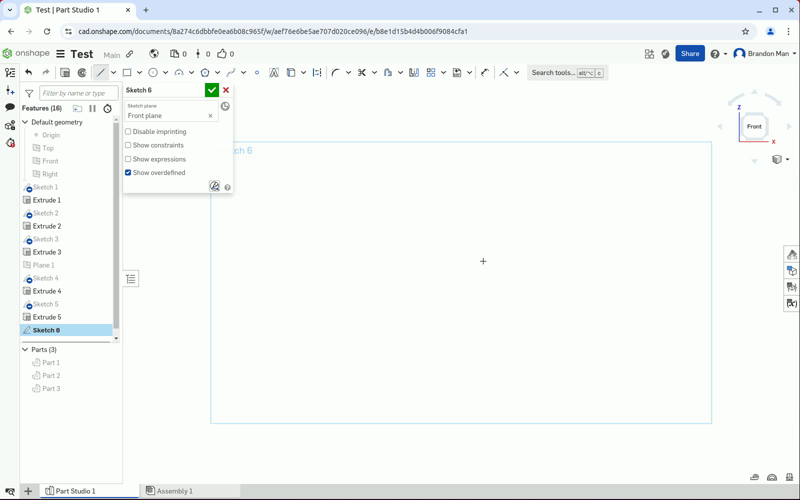
key_up(shift)
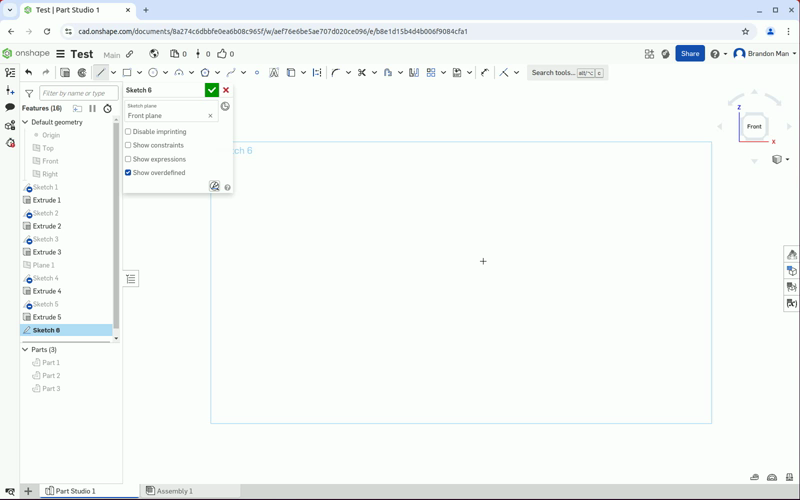
key_down(shift)
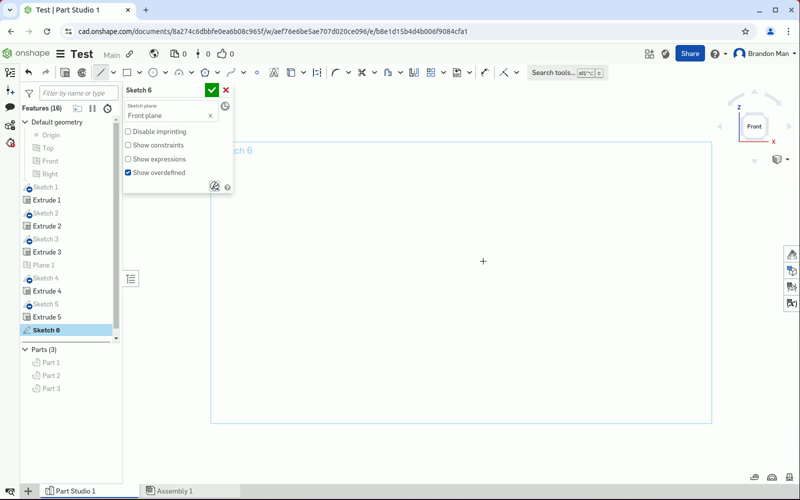
mouse_move(513, 260)
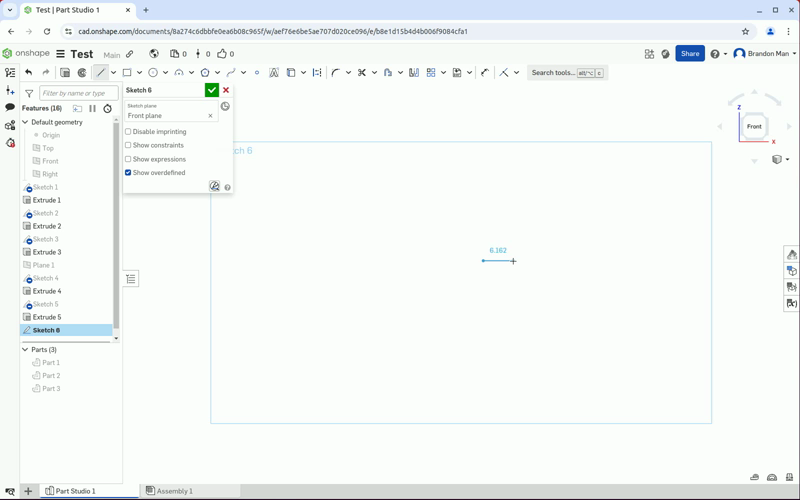
mouse_move(528, 260)
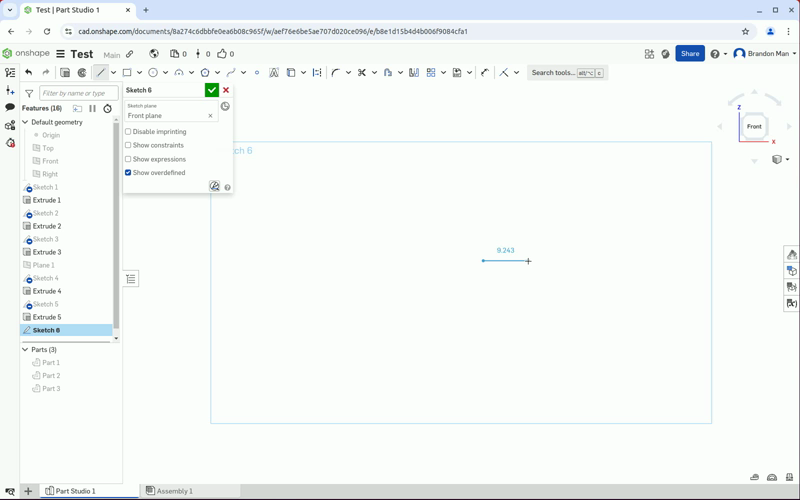
click(528, 260)
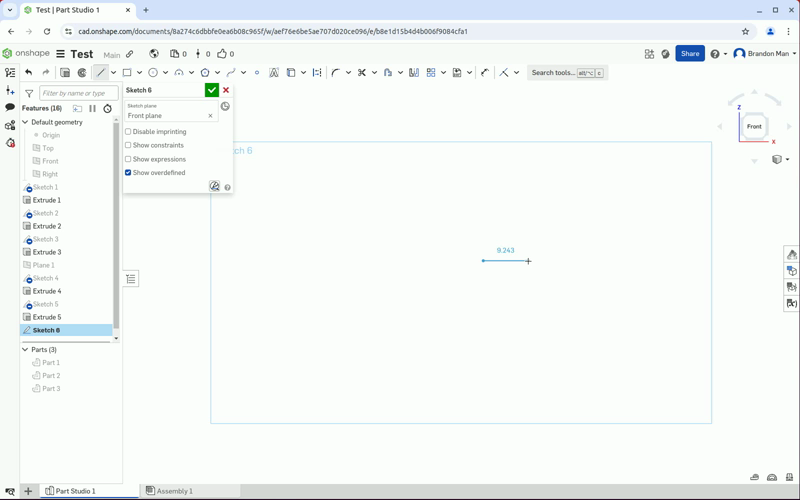
key_up(shift)
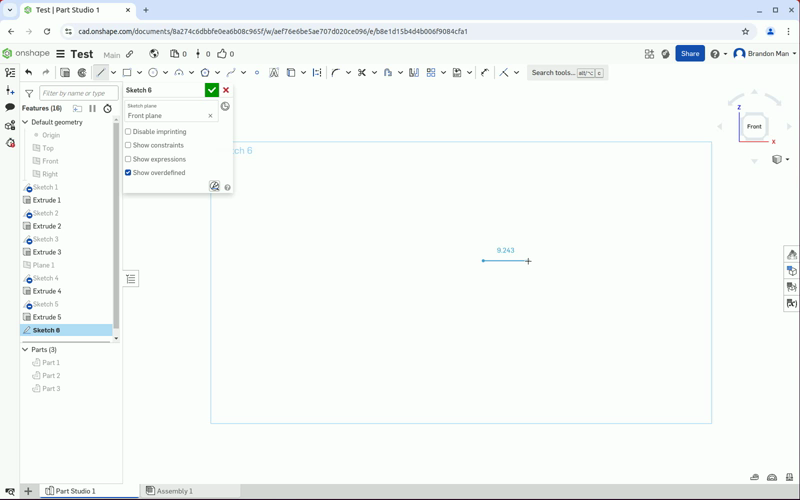
key_down(shift)
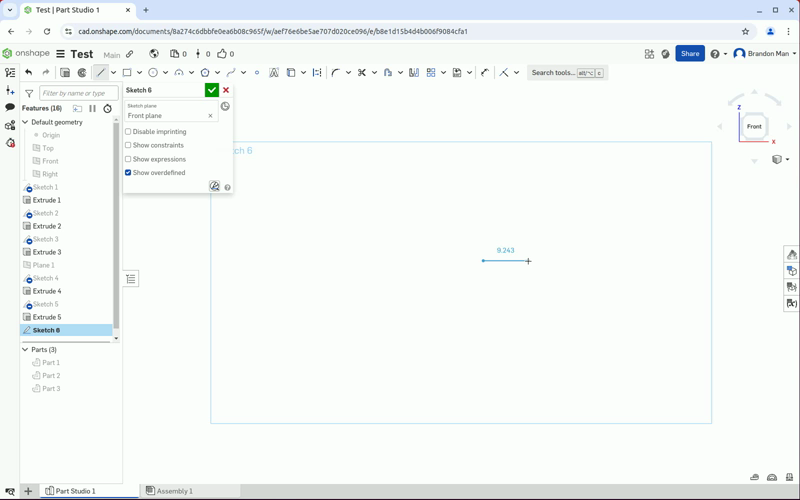
mouse_move(558, 260)
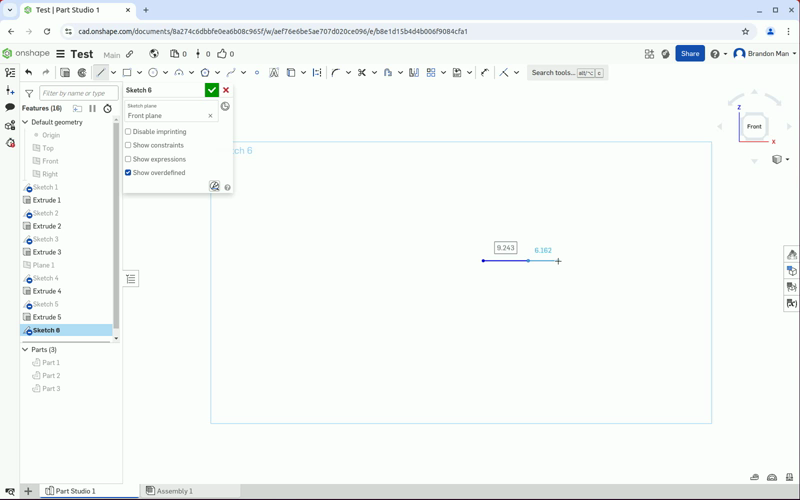
mouse_move(528, 226)
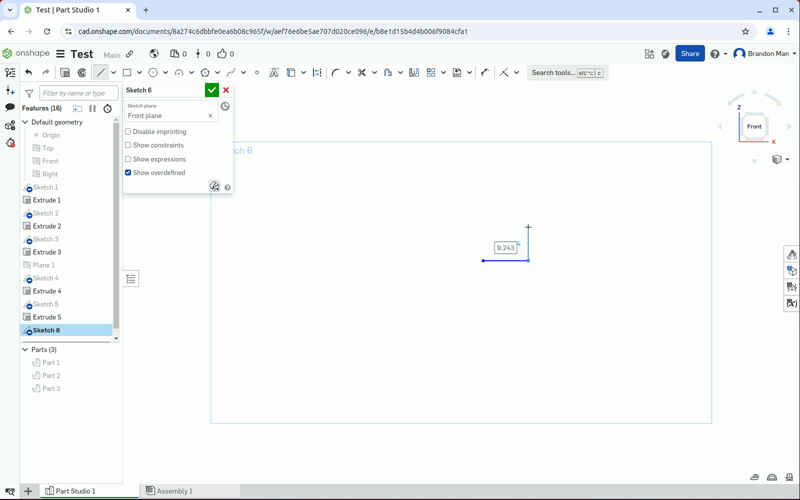
click(528, 226)
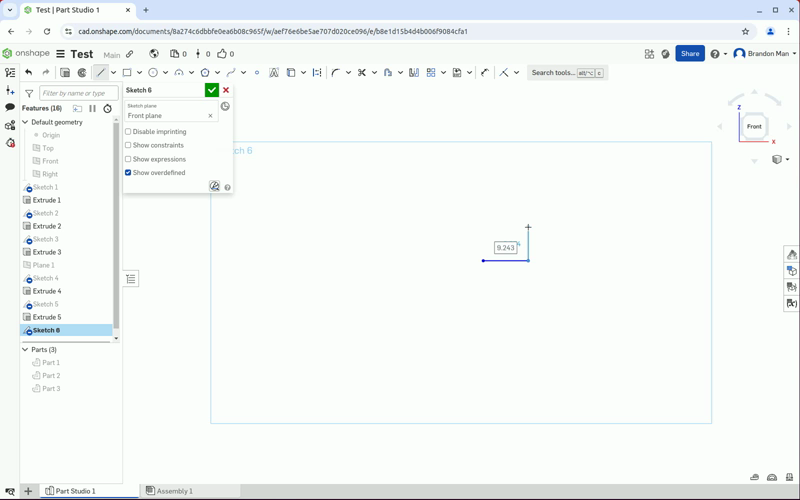
key_up(shift)
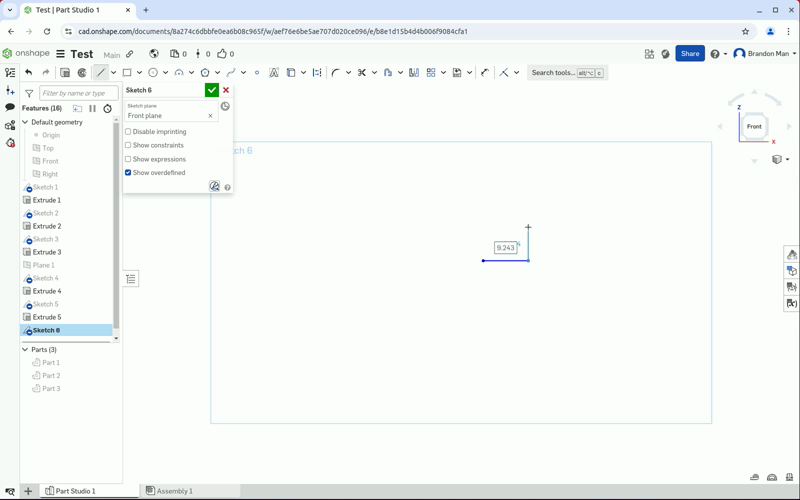
key_down(shift)
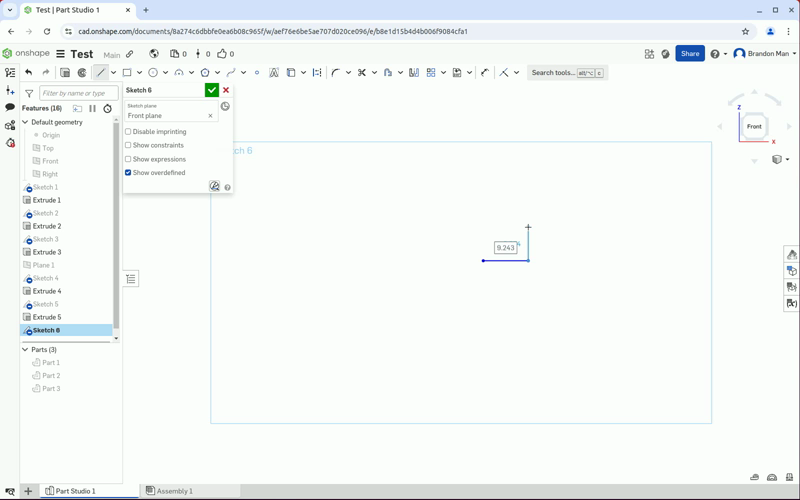
mouse_move(558, 226)
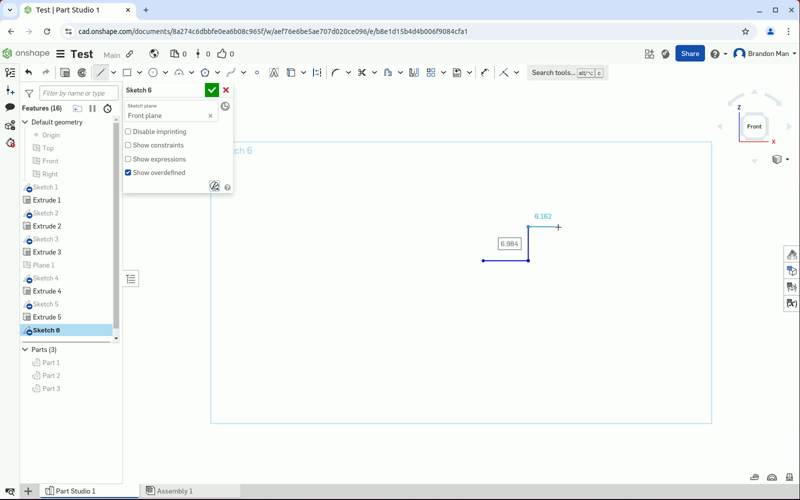
mouse_move(483, 226)
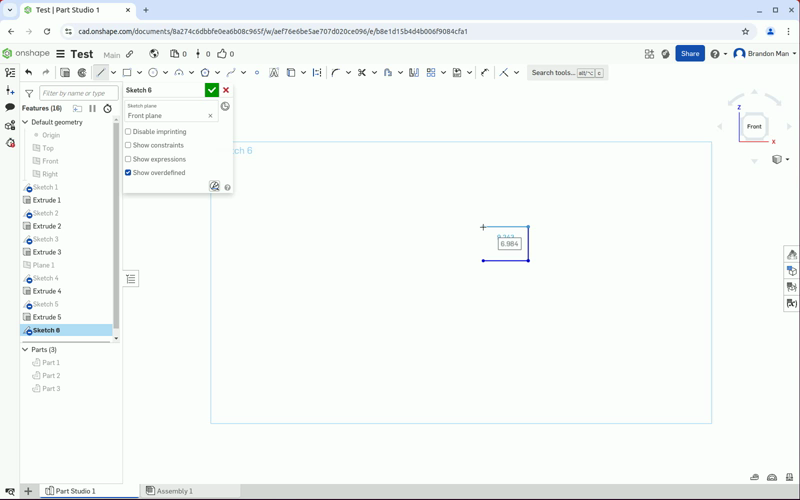
click(483, 226)
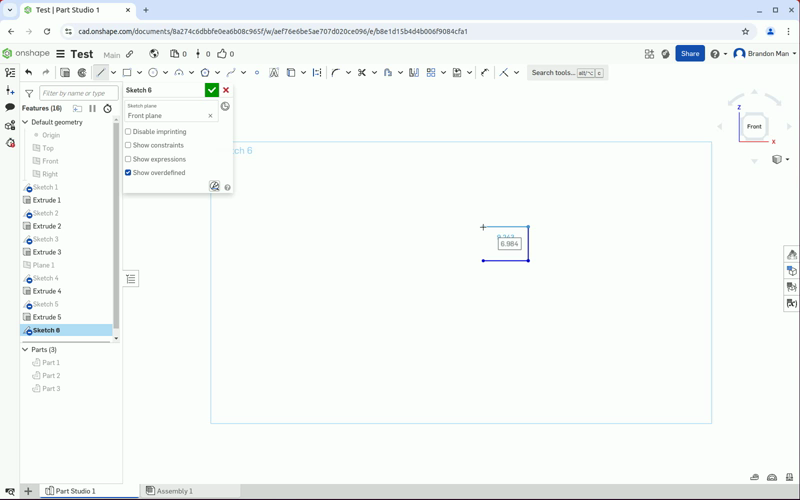
key_up(shift)
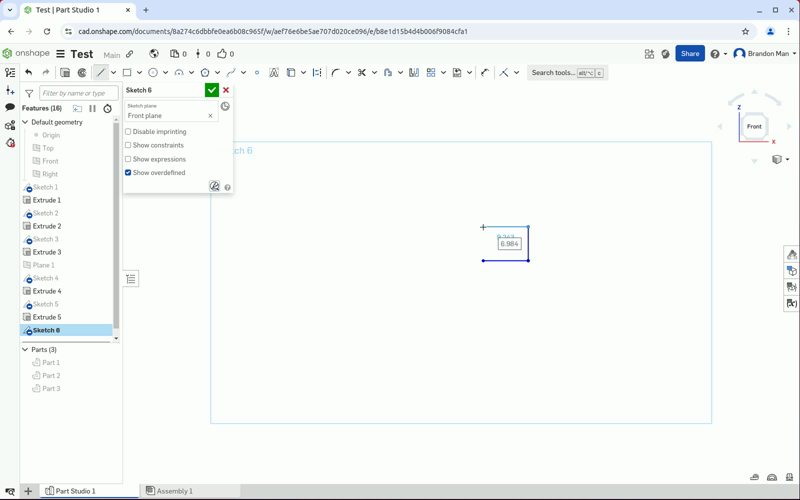
mouse_move(513, 226)
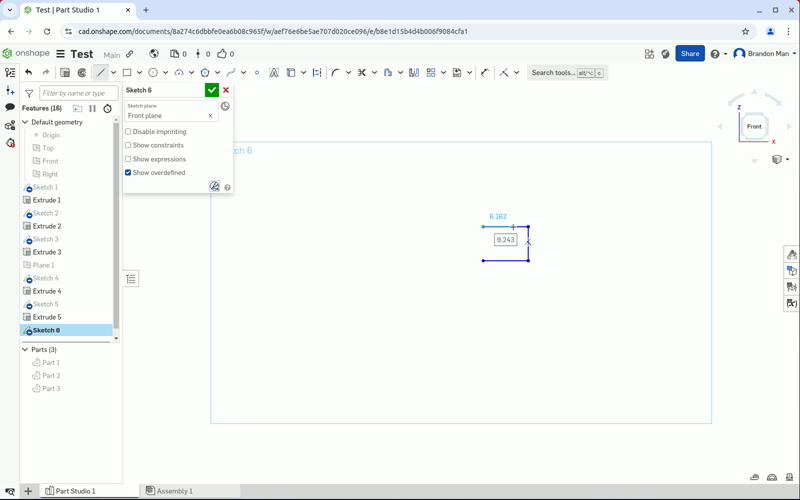
key_down(shift)
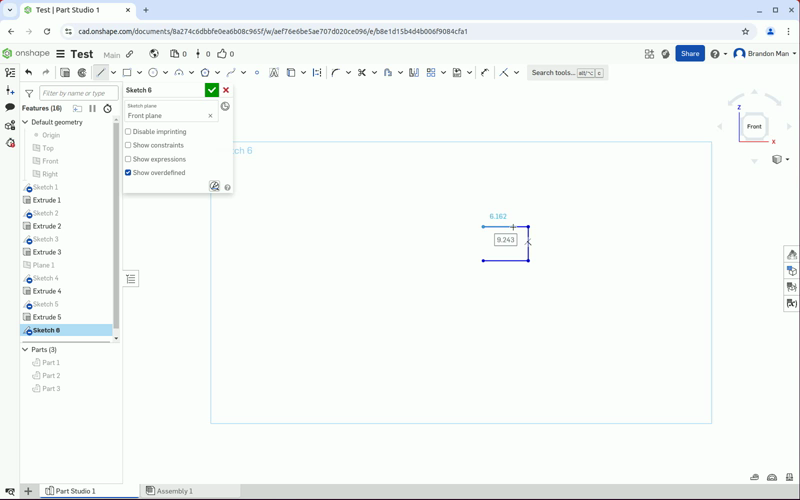
mouse_move(483, 260)
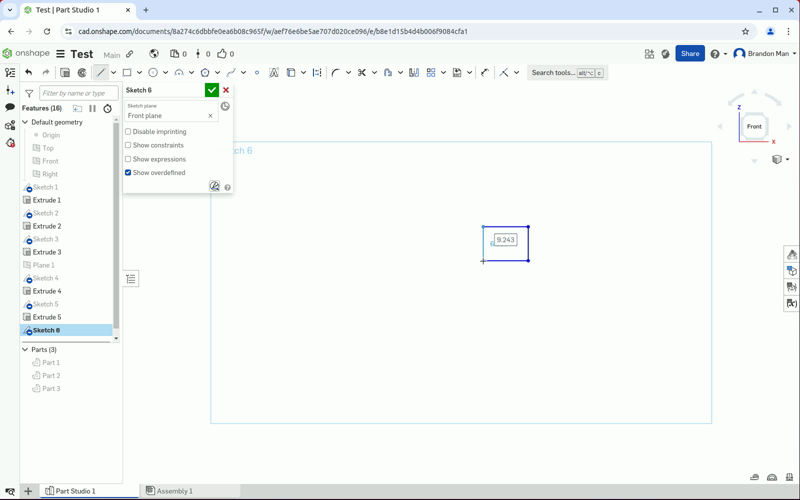
key_up(shift)
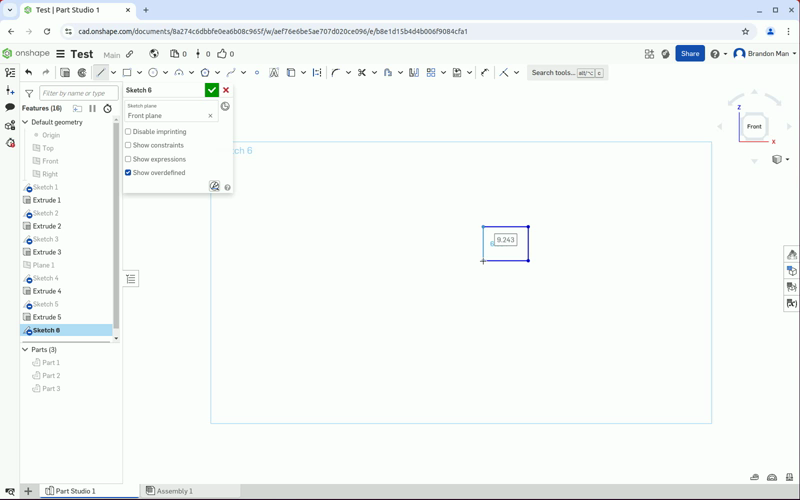
click(483, 260)
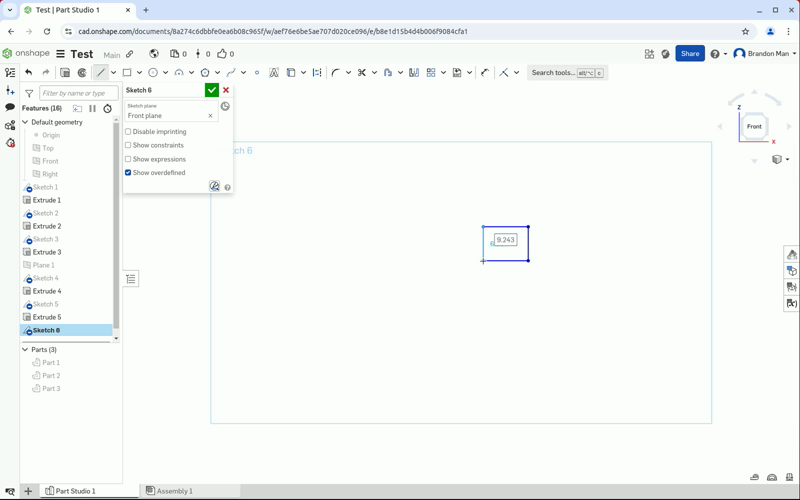
key(esc)
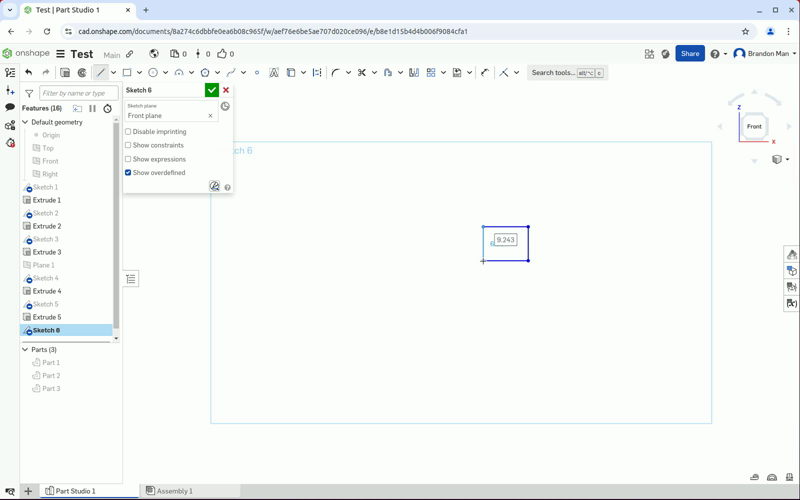
mouse_move(507, 246)
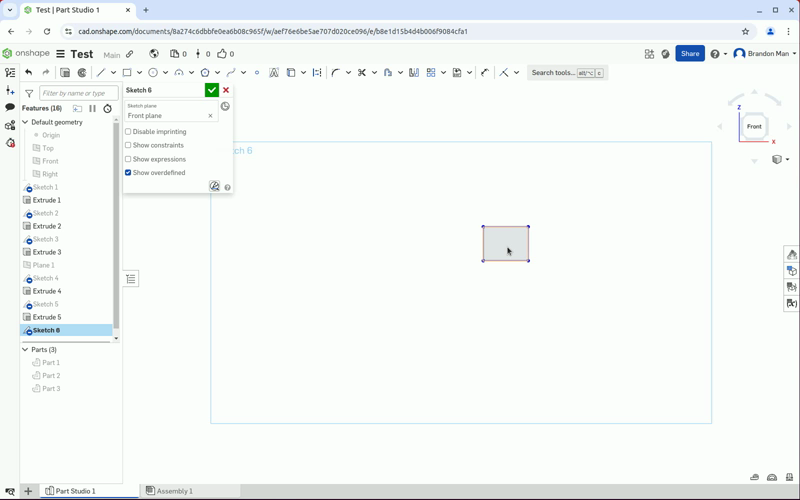
scroll(6)
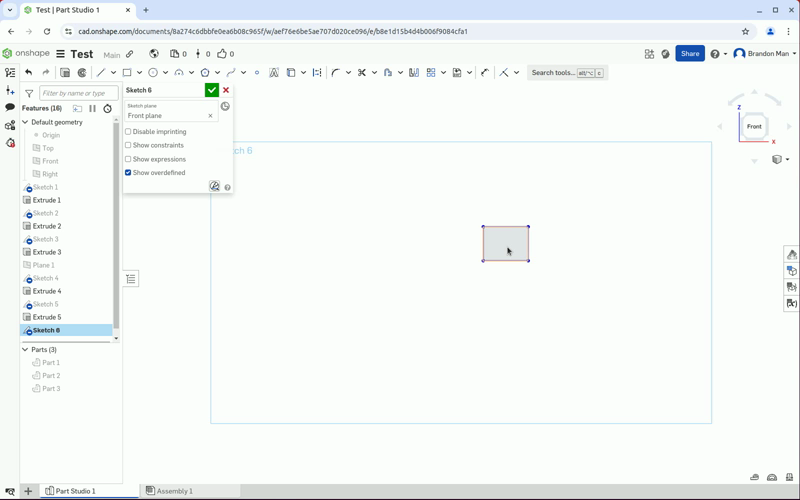
scroll(6)
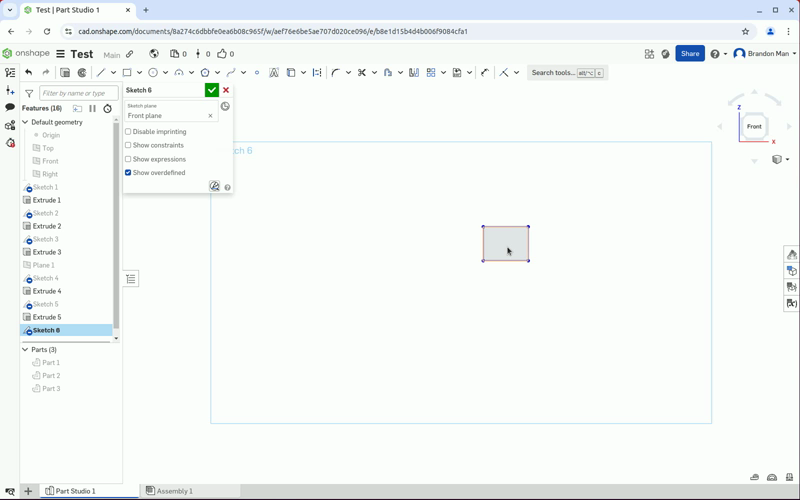
scroll(6)
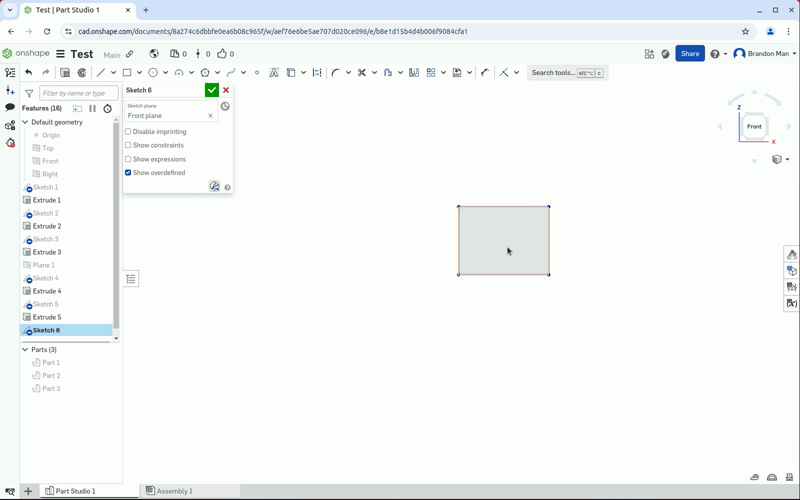
scroll(6)
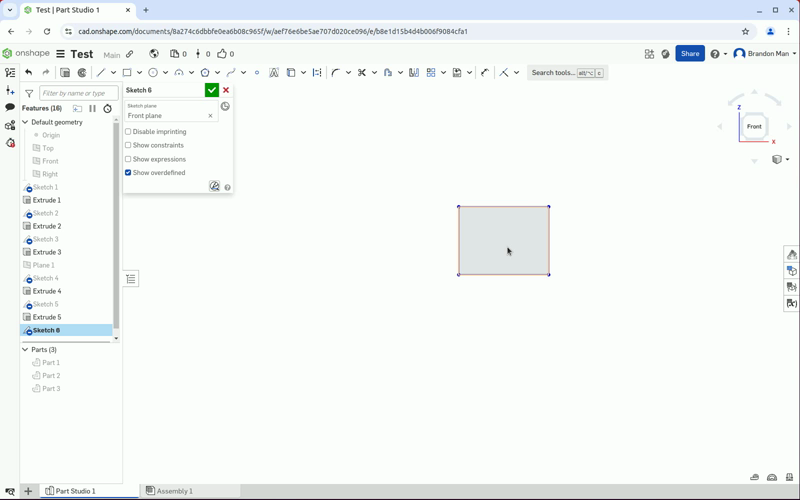
scroll(6)
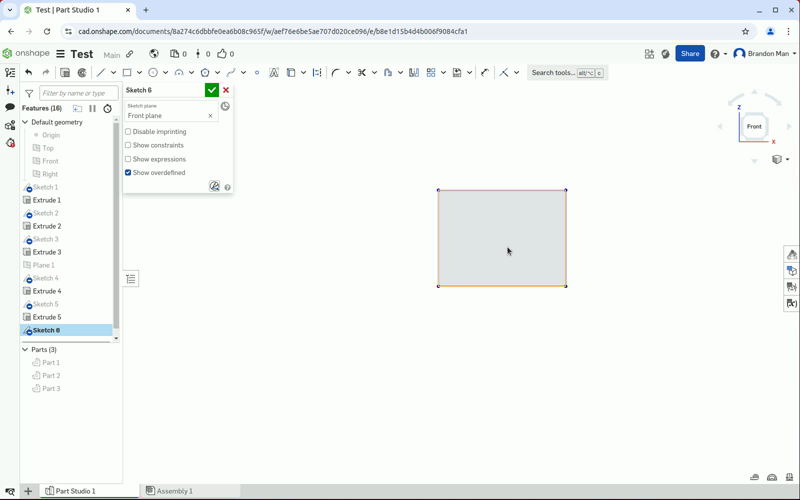
scroll(6)
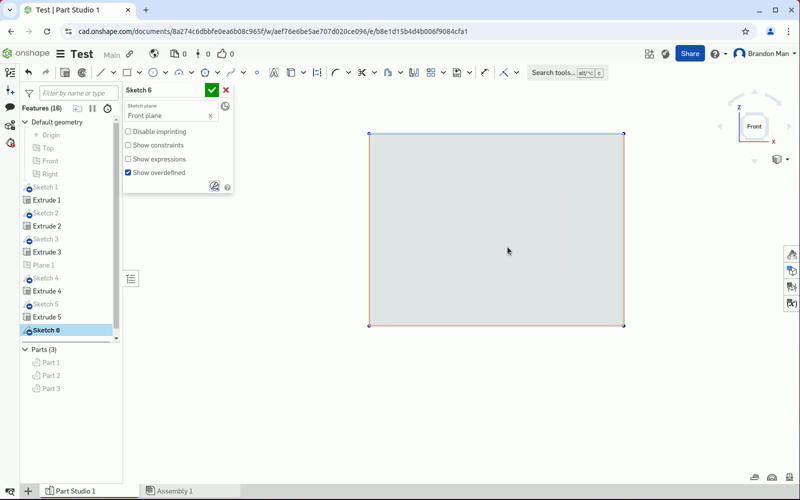
scroll(6)
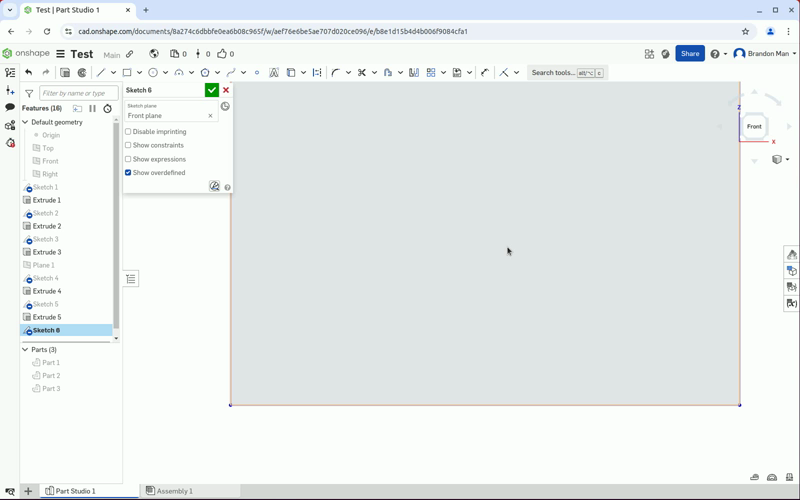
click(507, 246)
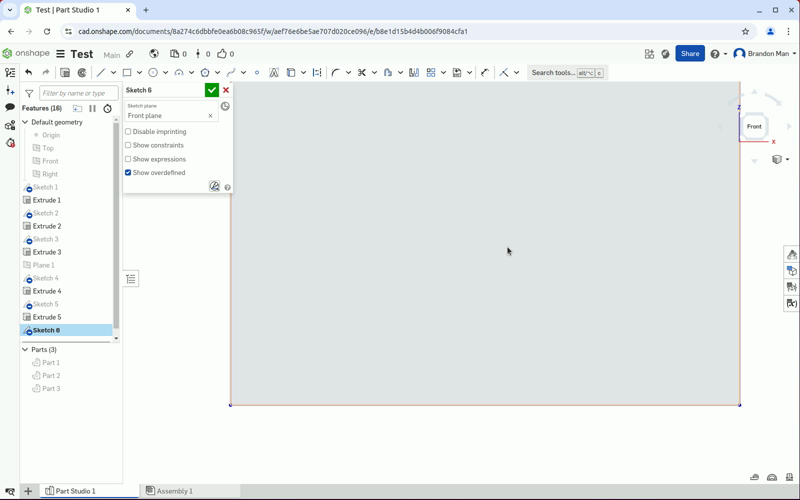
scroll(-6)
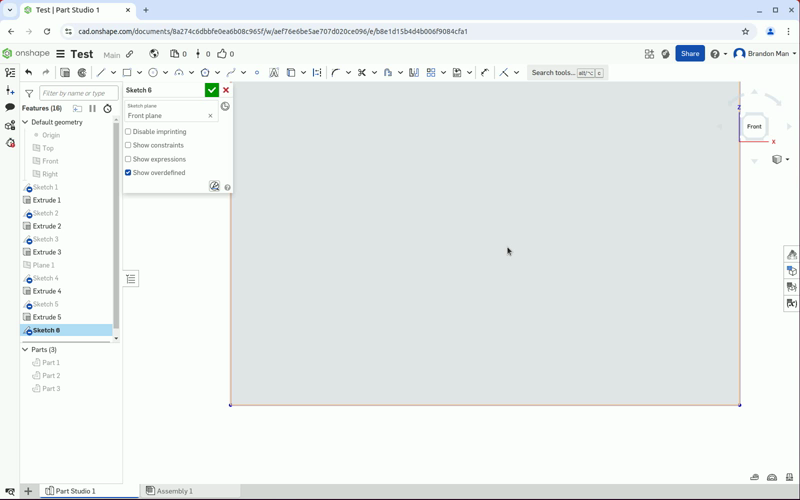
scroll(-6)
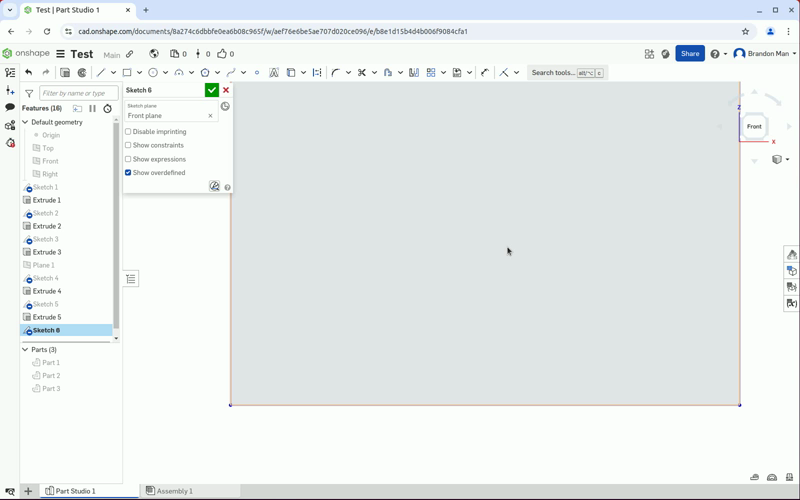
scroll(-6)
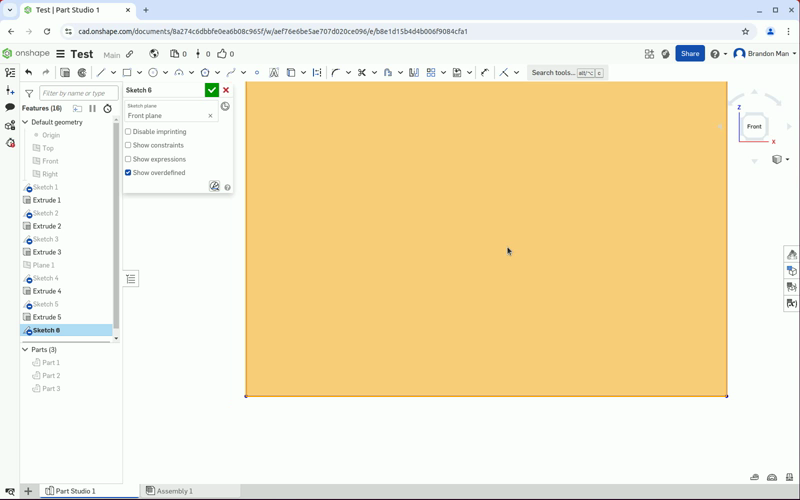
scroll(-6)
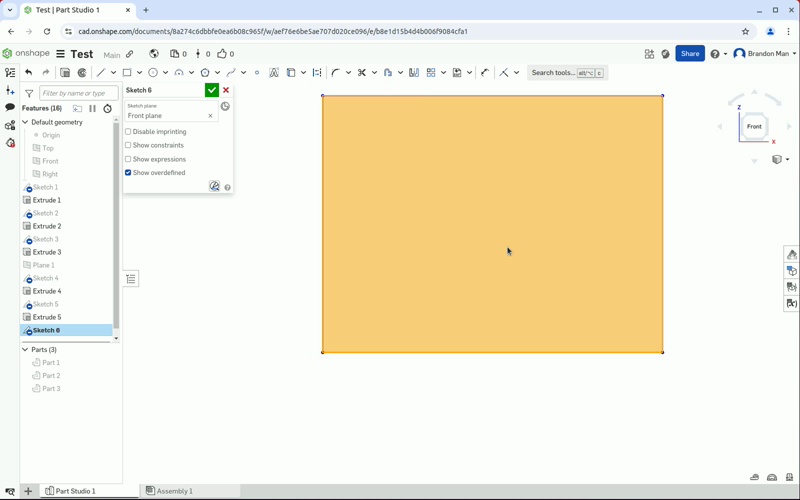
scroll(-6)
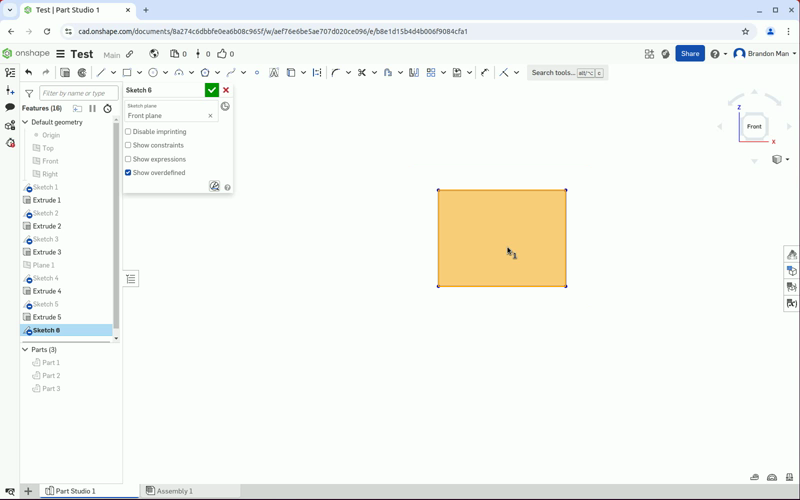
scroll(-6)
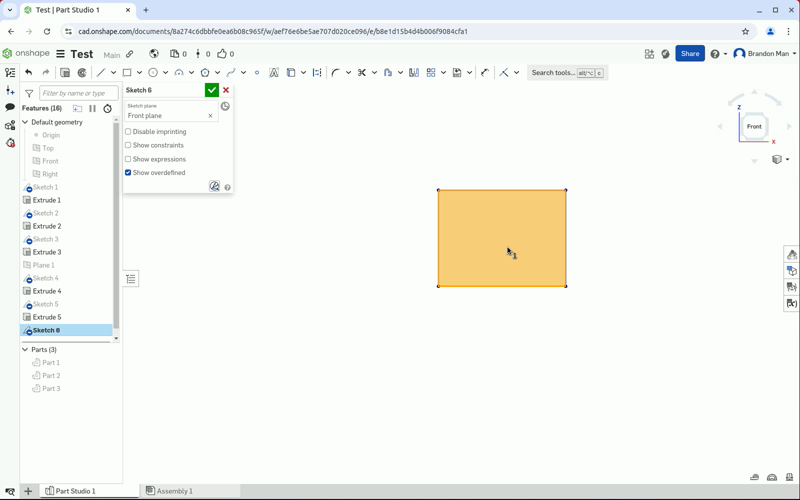
scroll(-6)
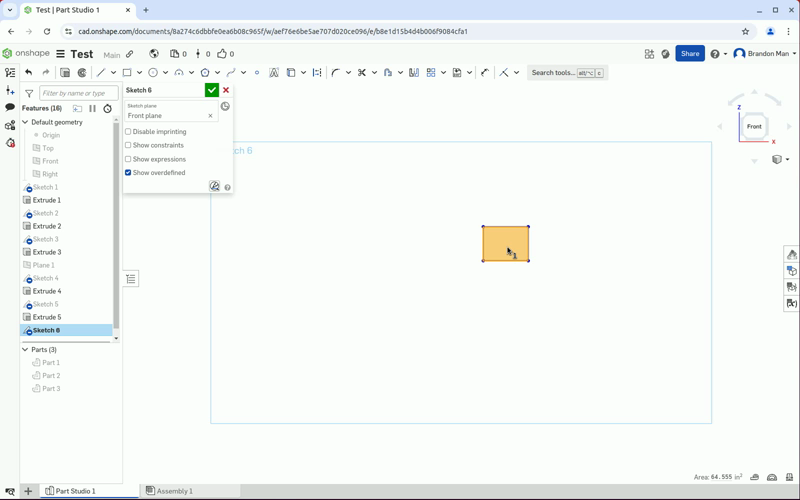
mouse_move(73, 352)
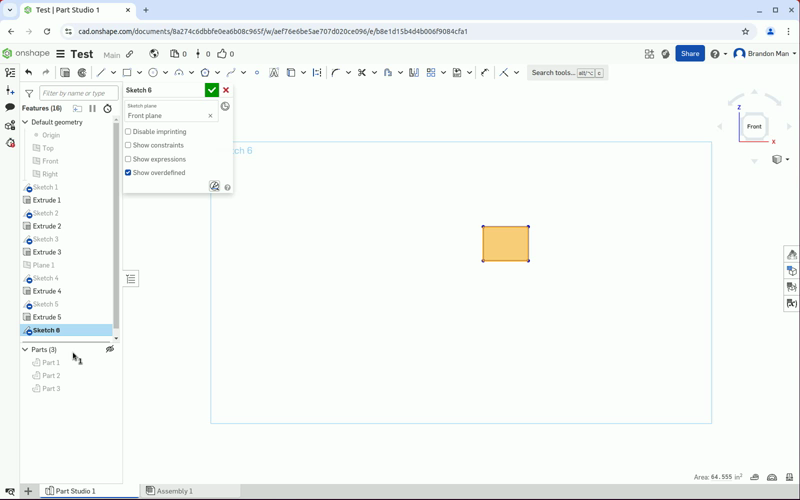
key(shift+y)
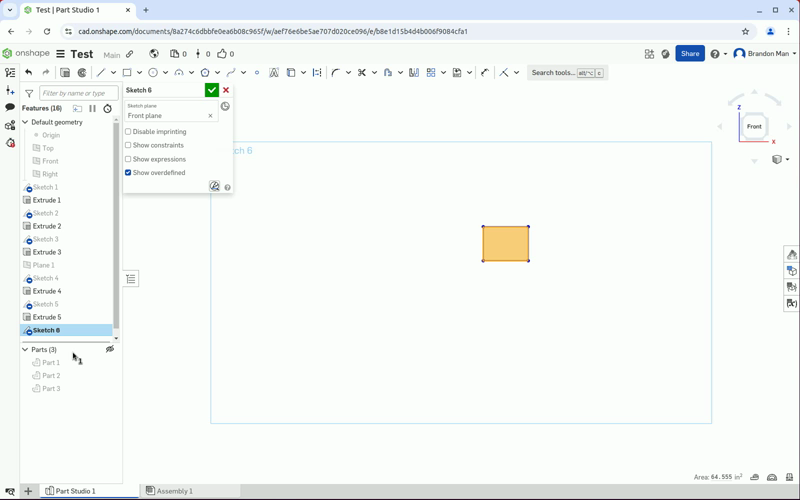
key(shift+e)
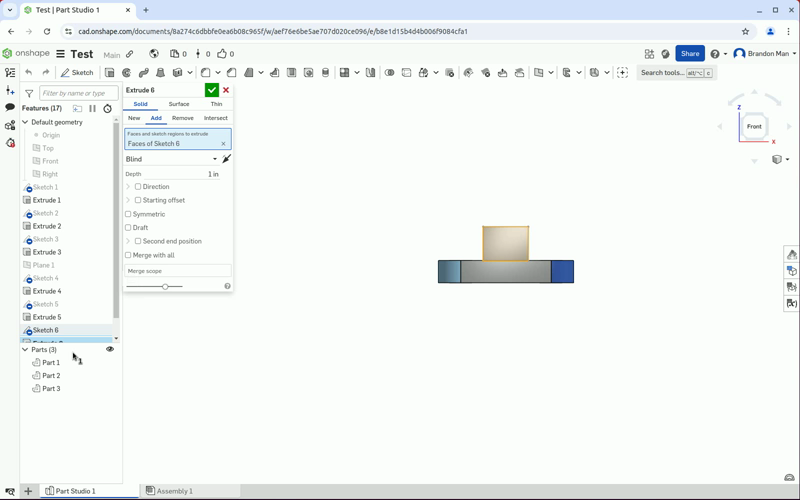
mouse_move(143, 106)
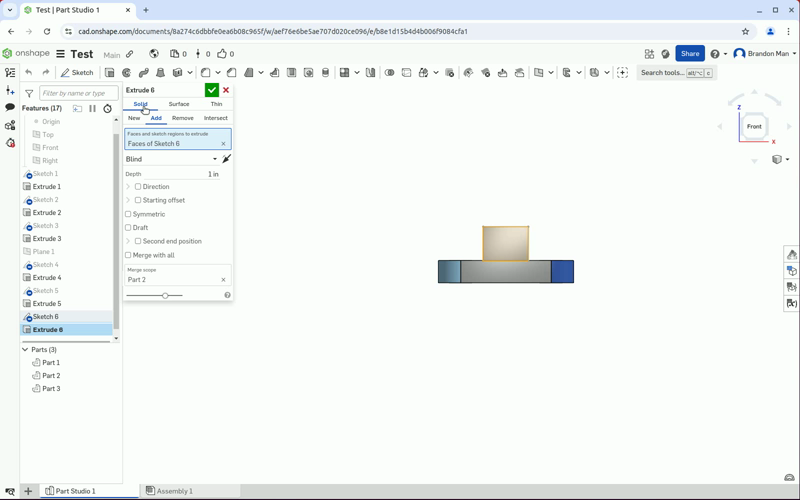
click(143, 106)
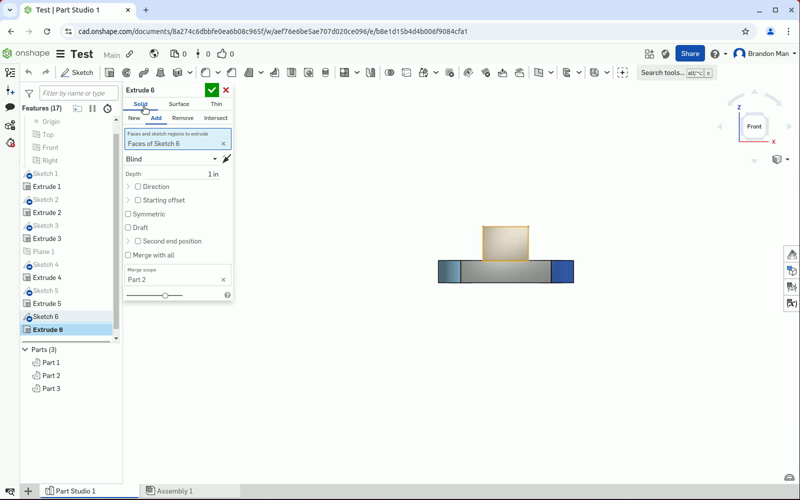
mouse_move(137, 120)
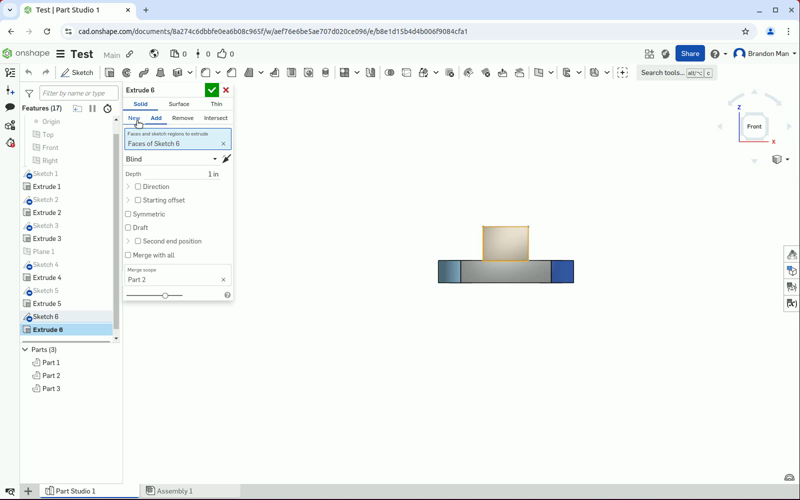
click(137, 120)
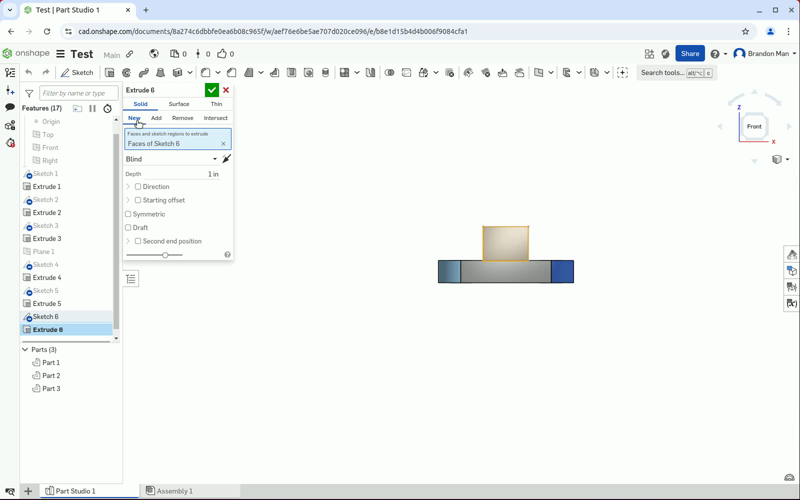
key(tab, 4)
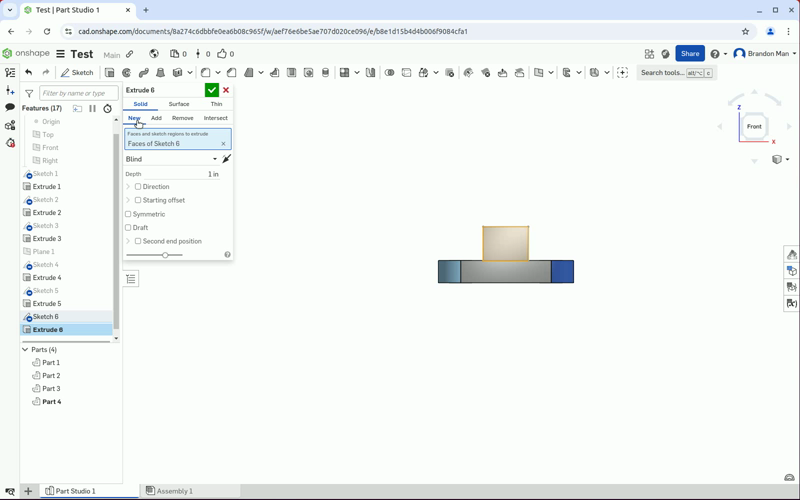
text(-9.147)
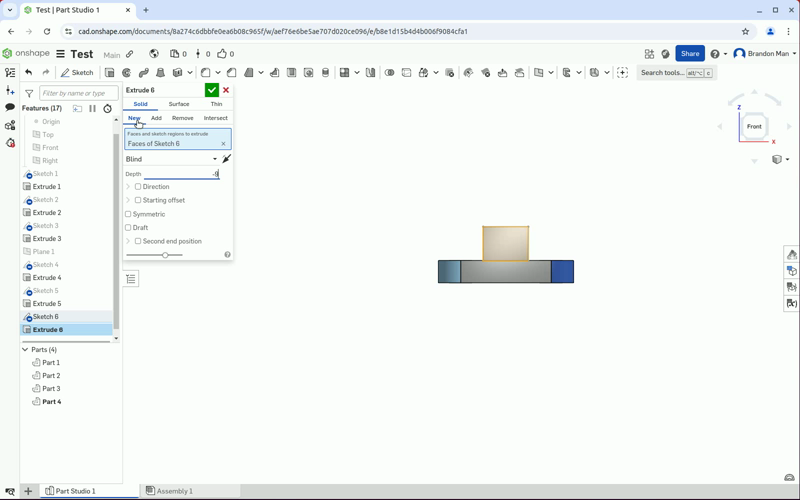
key(enter)
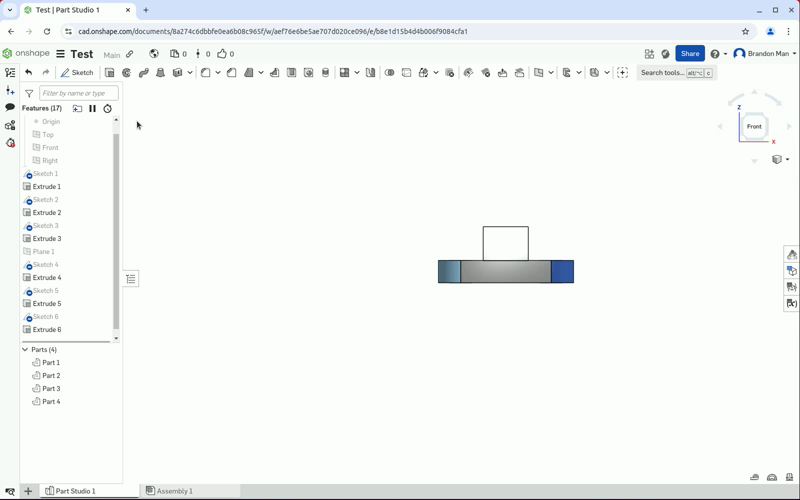
key(shift+h)
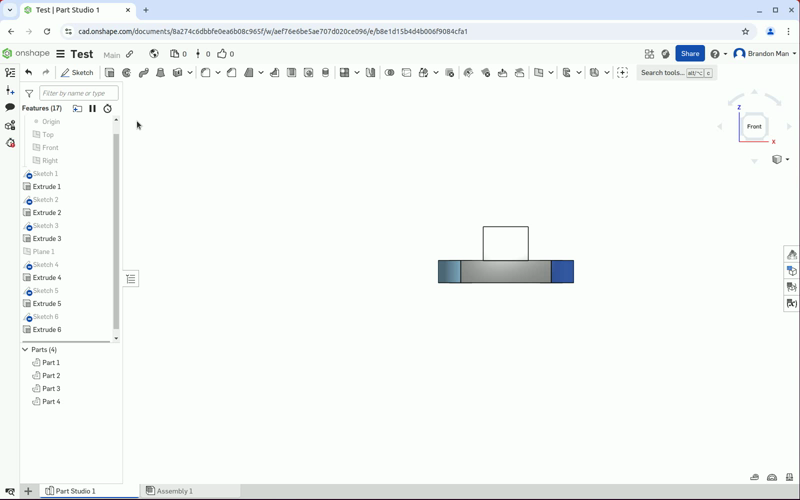
key(shift+h)
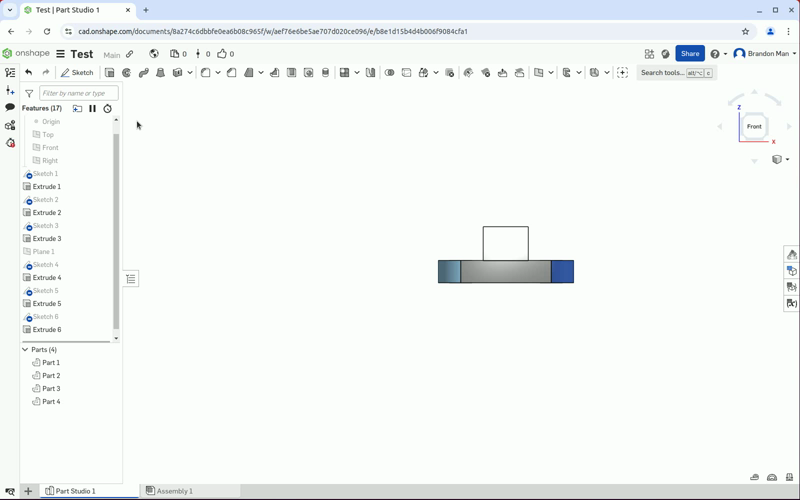
key(shift+7)
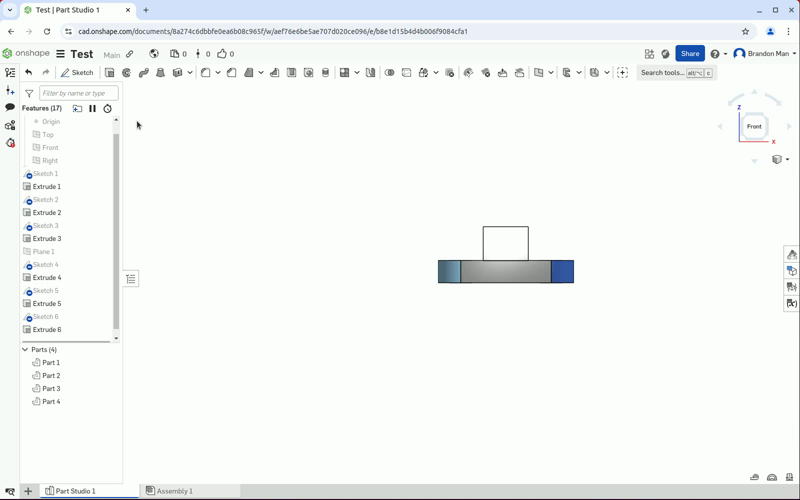
key(left, 2)
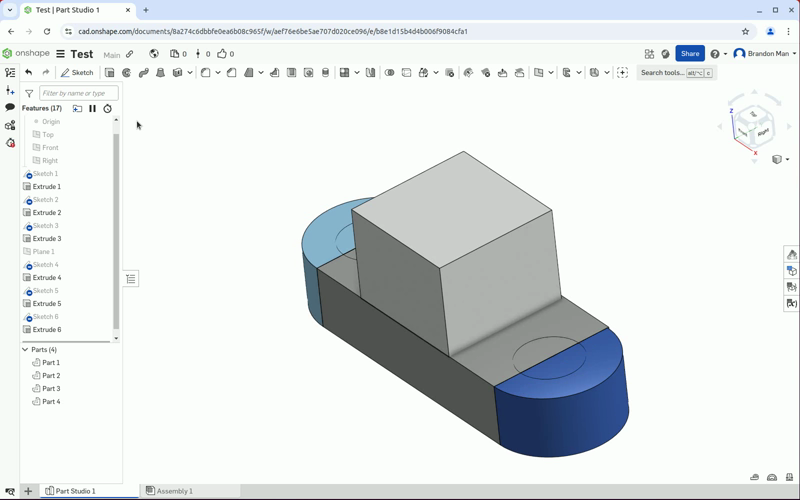
key(down, 2)
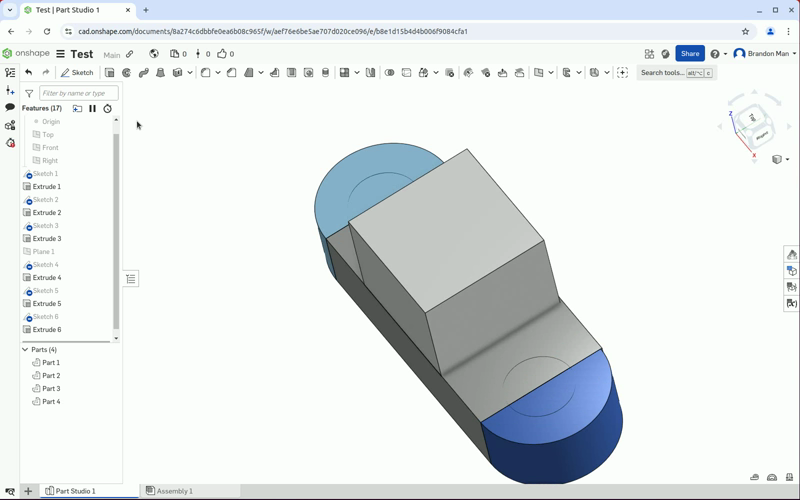
key(up, 2)
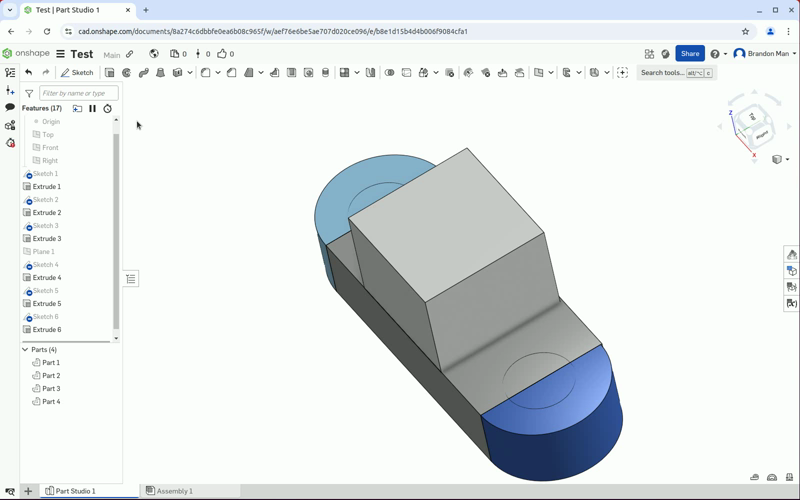
key(right, 2)
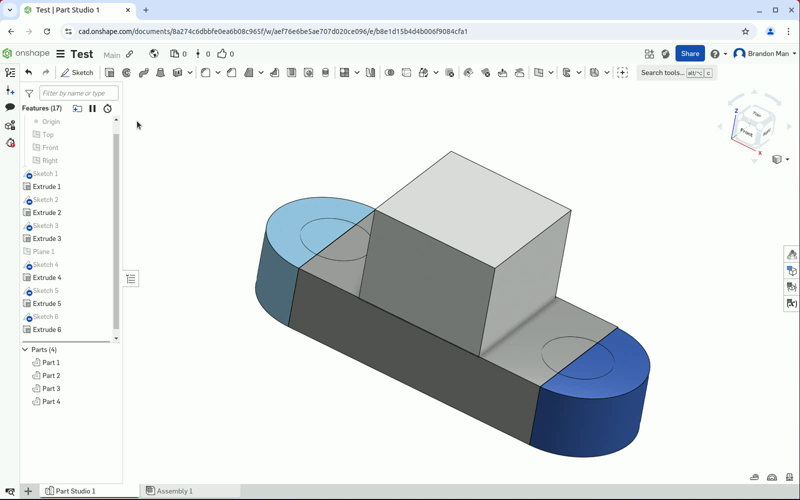
mouse_move(69, 176)
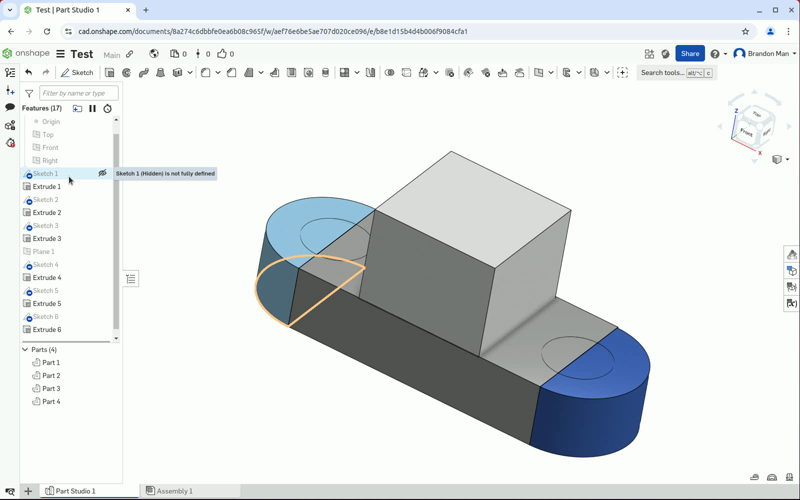
click(69, 176)